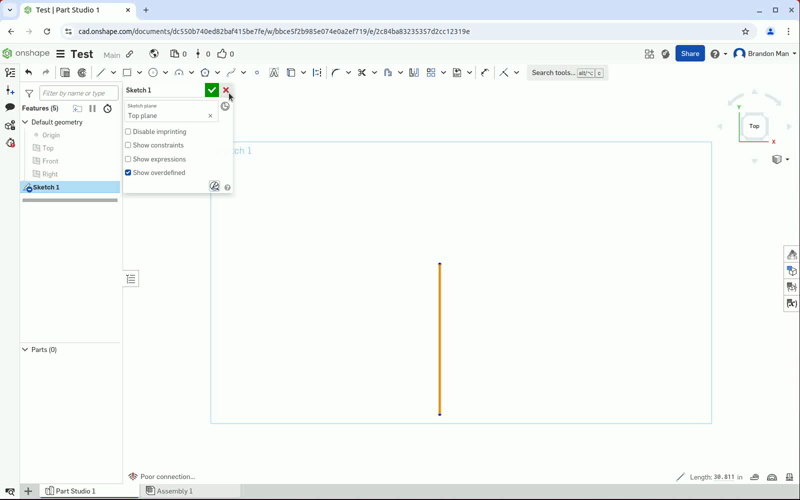
key(shift+h)
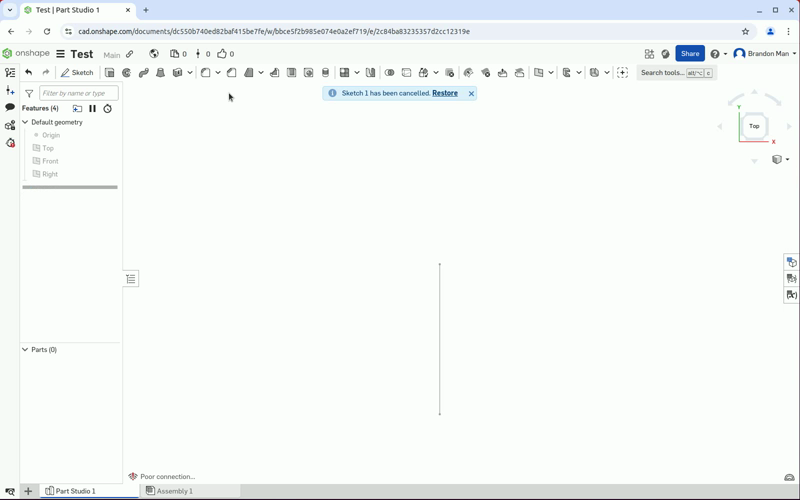
mouse_move(73, 352)
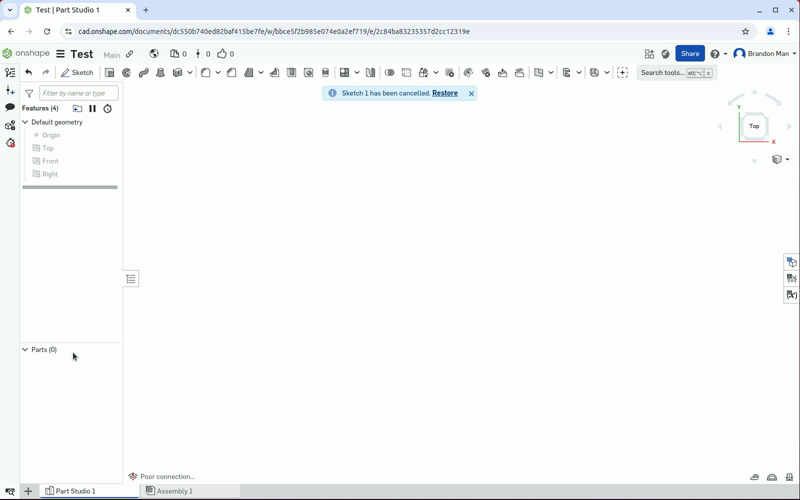
key(y)
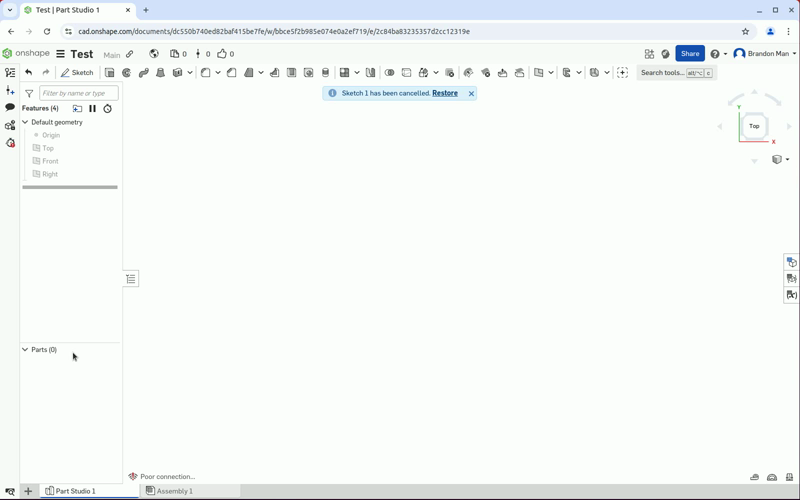
key(shift+p)
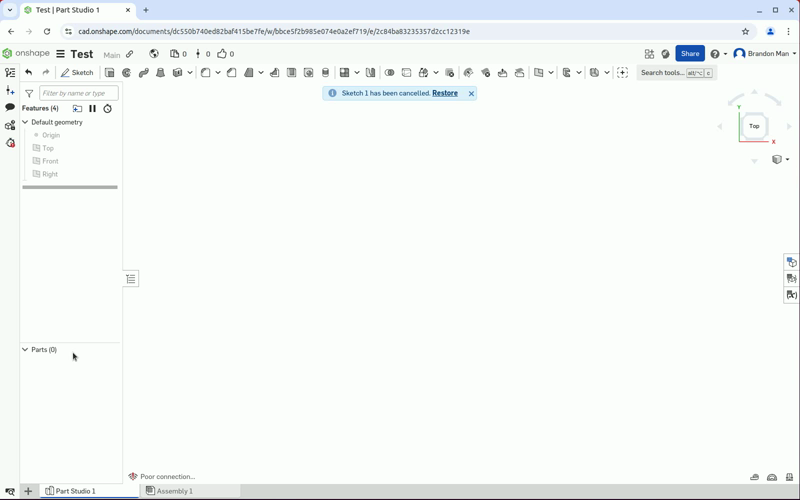
key(space)
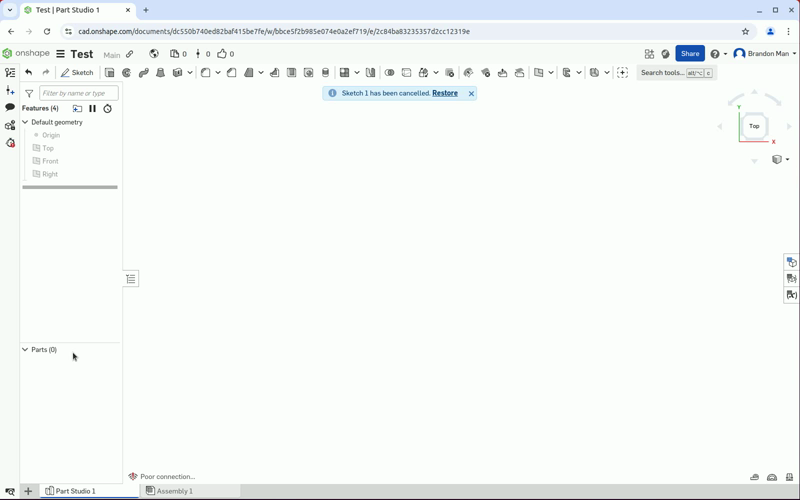
key_down(shift)
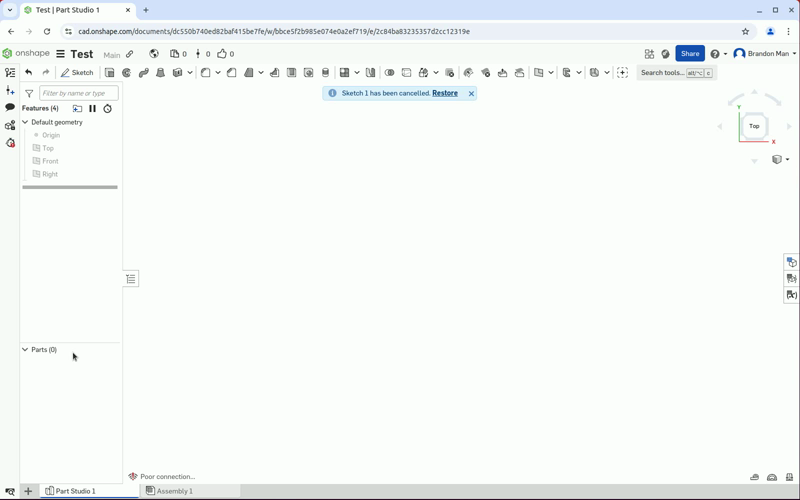
key(up)
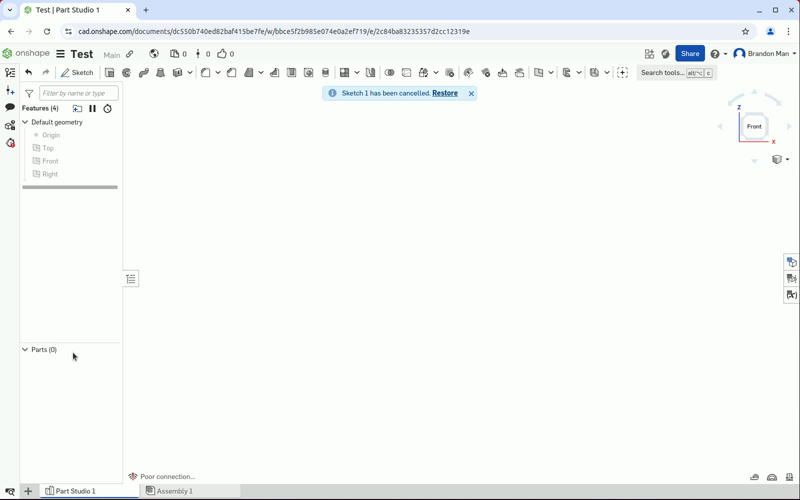
key_up(shift)
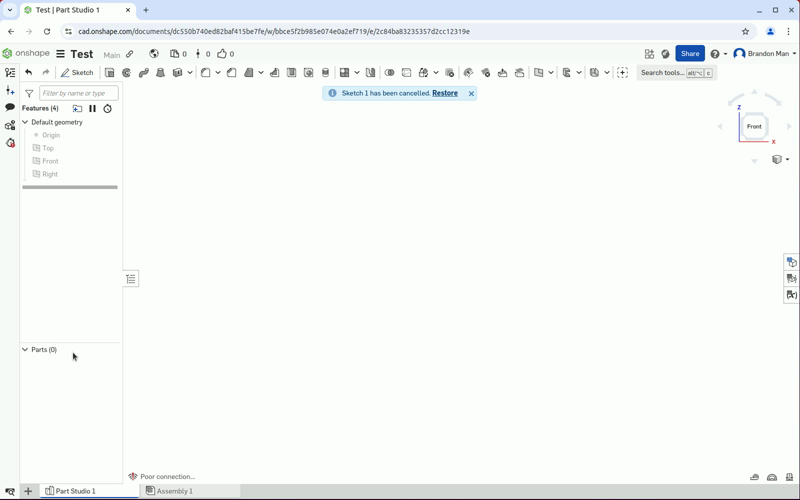
mouse_move(73, 352)
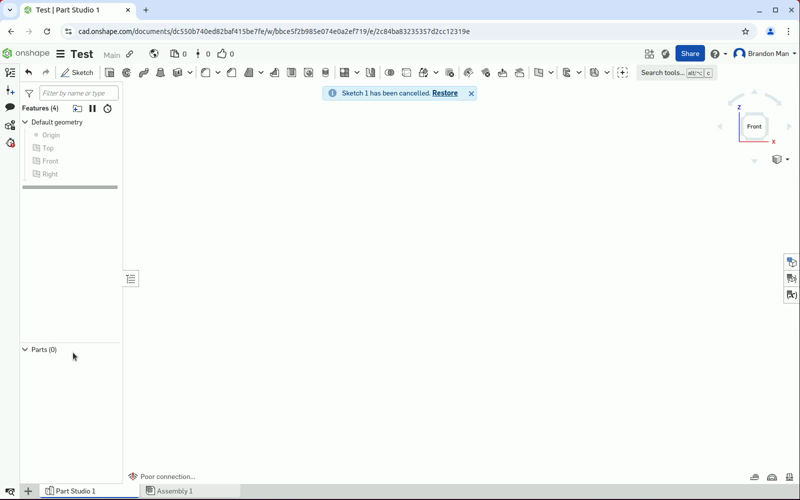
key(shift+y)
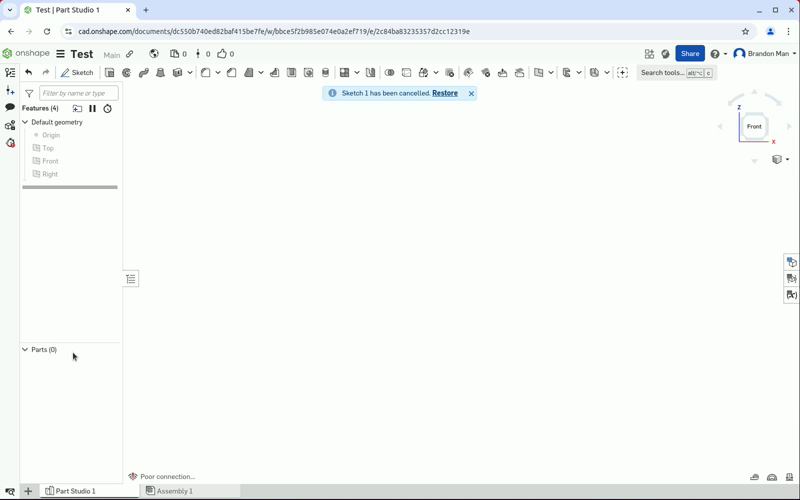
key(shift+s)
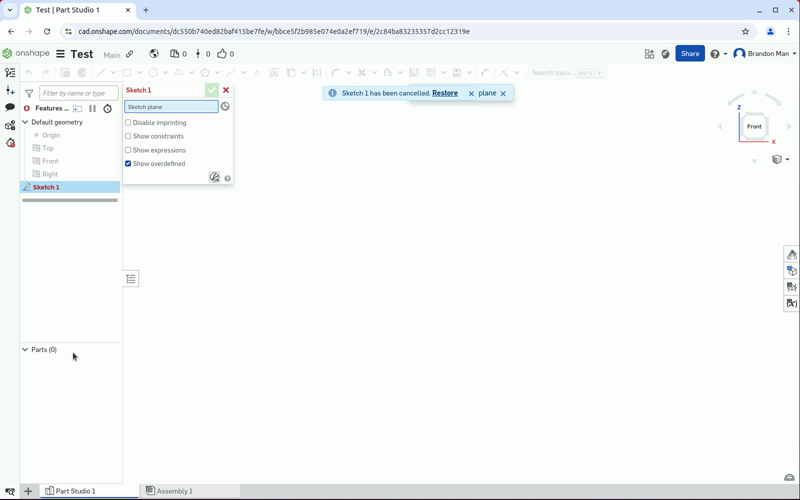
mouse_move(73, 163)
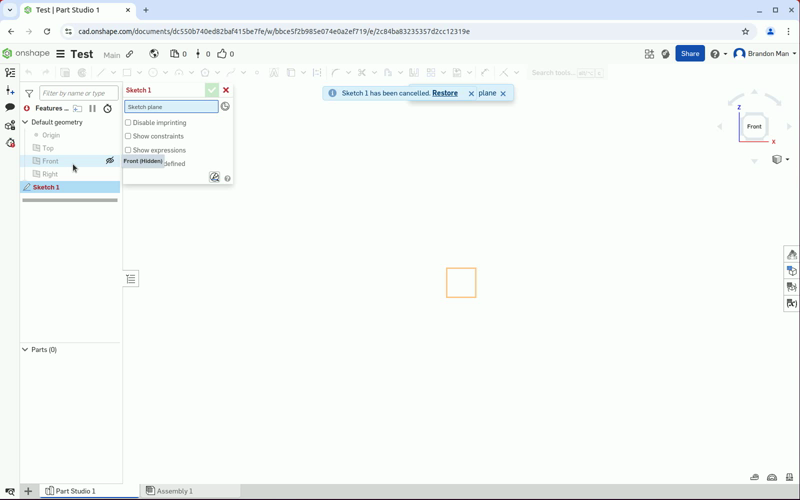
click(73, 163)
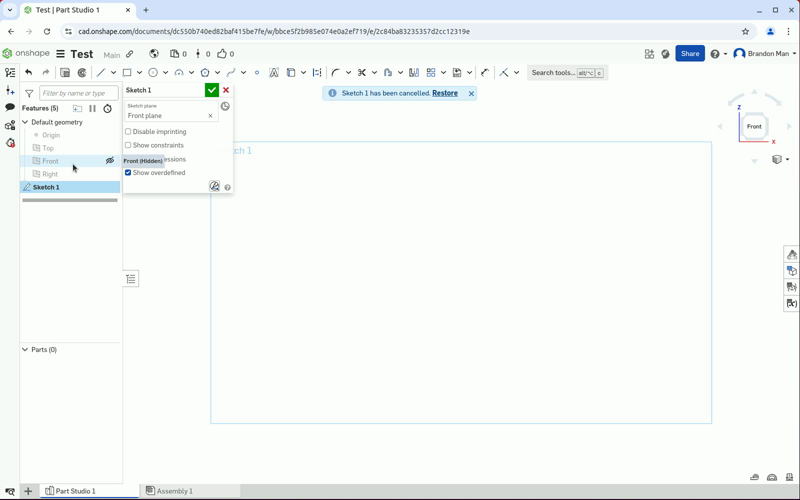
mouse_move(73, 352)
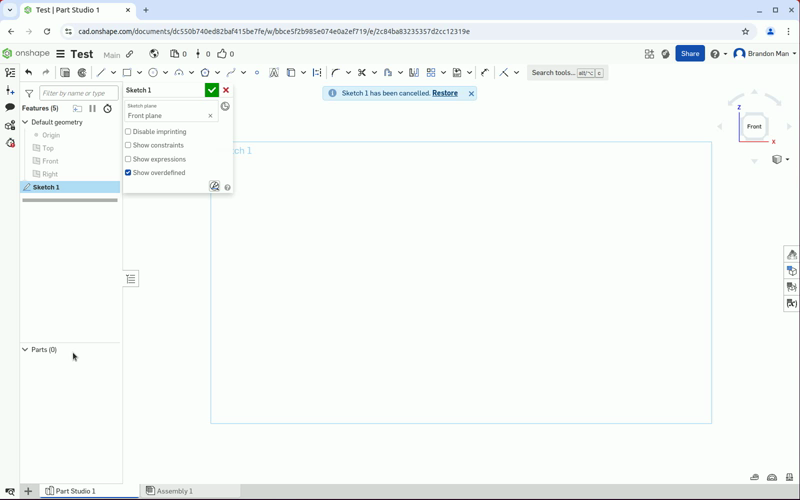
key(y)
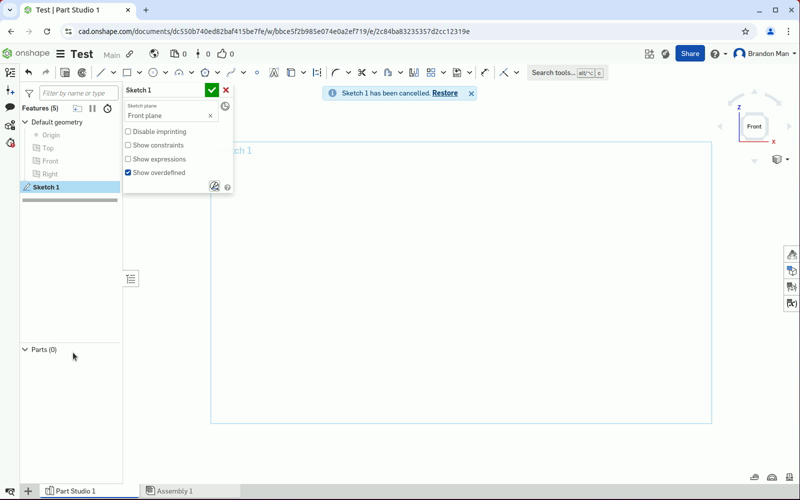
key(l)
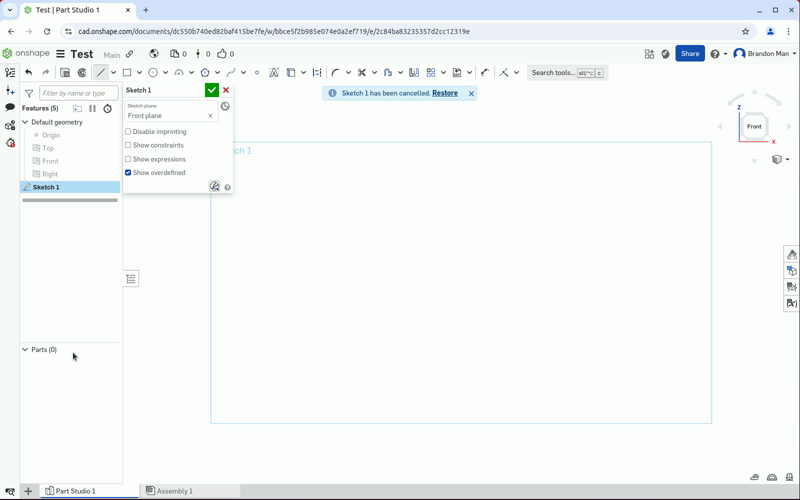
key_down(shift)
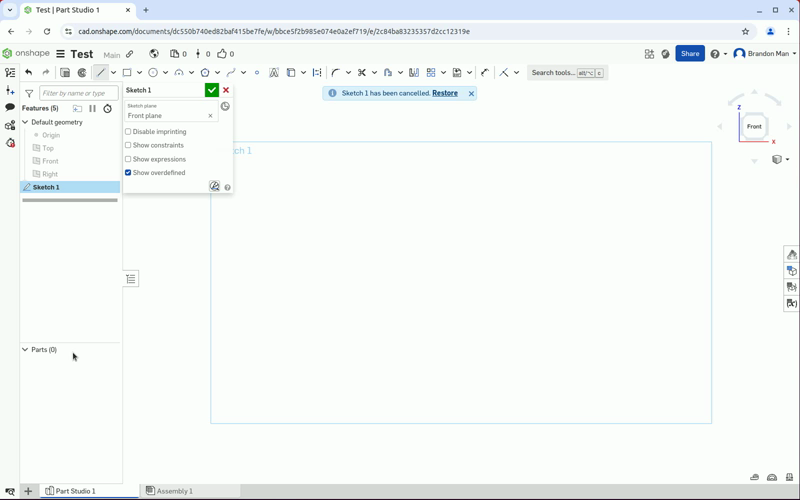
mouse_move(390, 395)
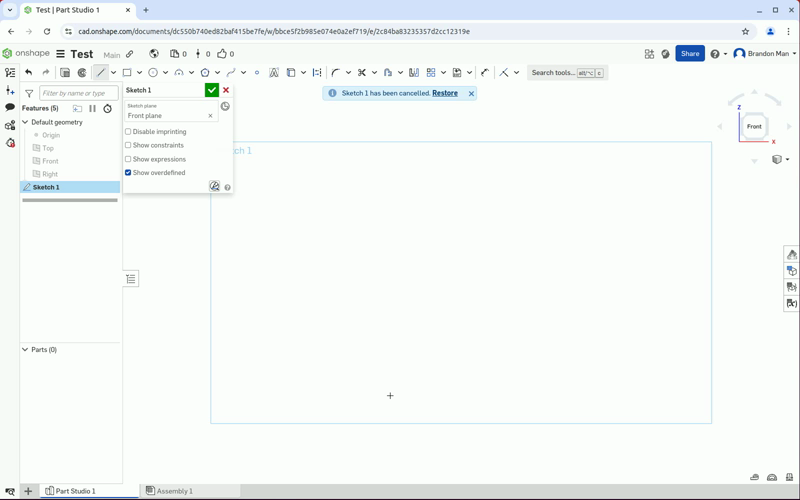
click(390, 395)
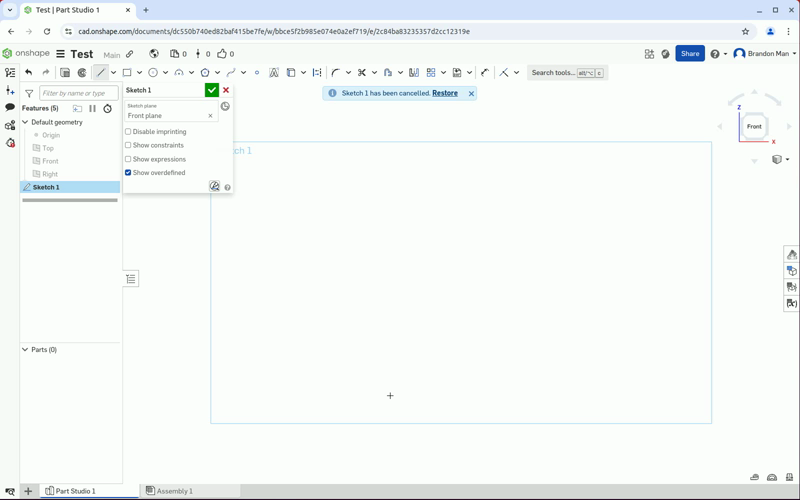
key_up(shift)
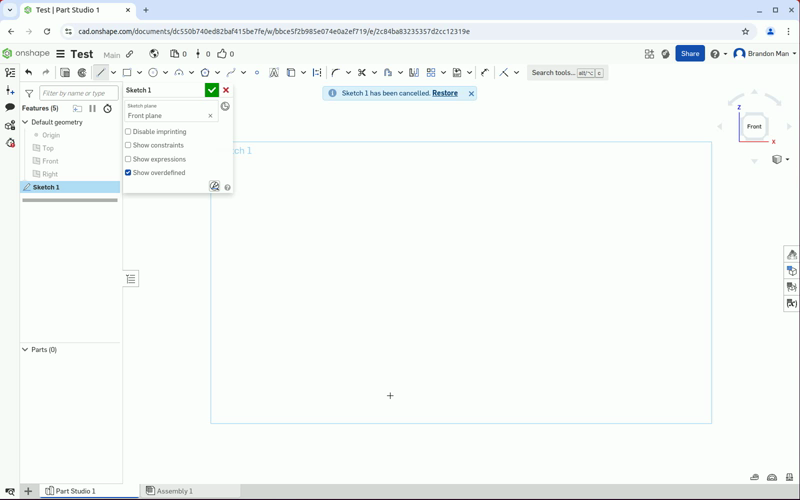
key_down(shift)
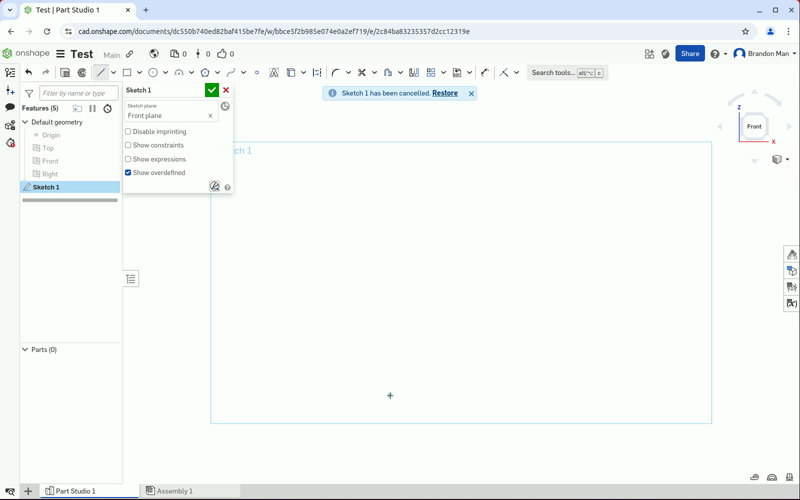
mouse_move(529, 395)
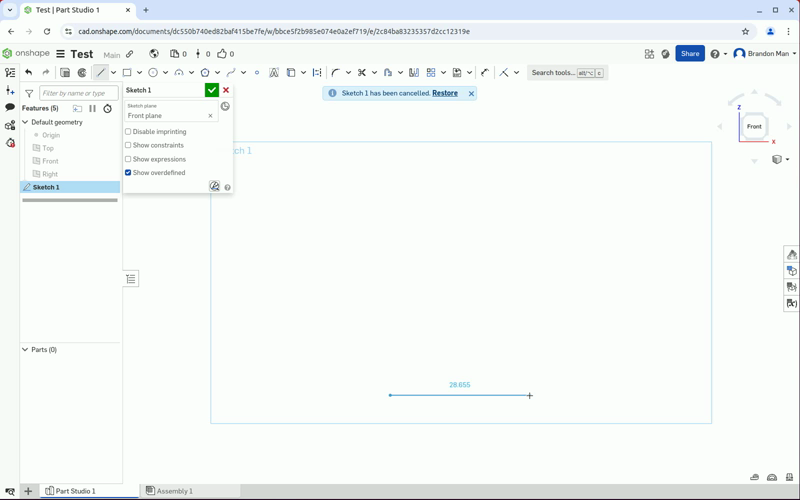
click(529, 395)
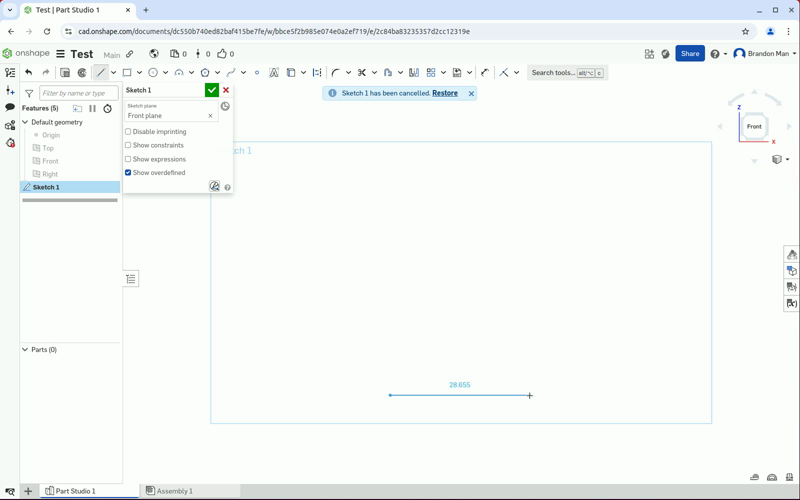
key_up(shift)
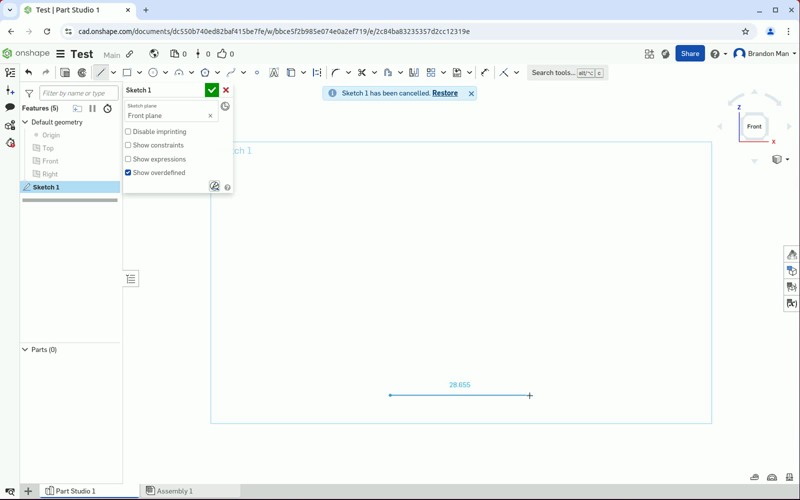
key_down(shift)
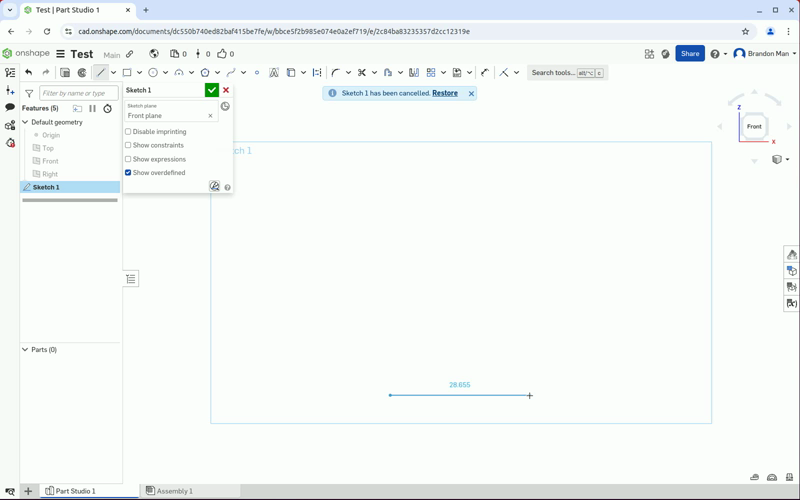
mouse_move(529, 171)
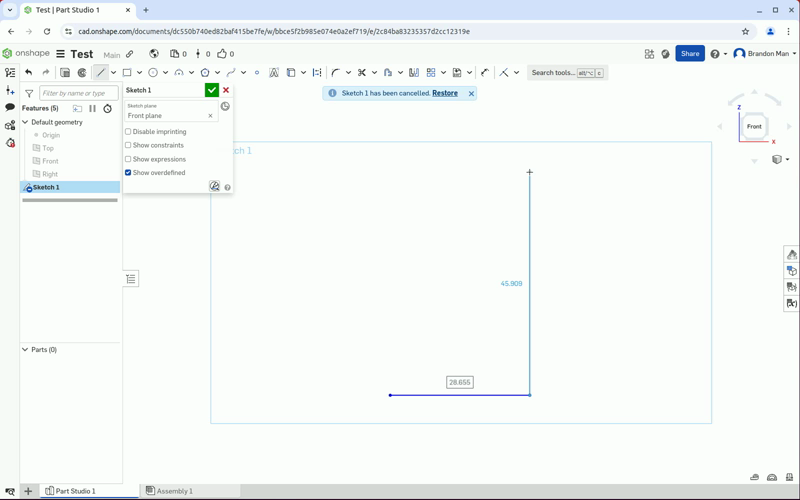
click(529, 171)
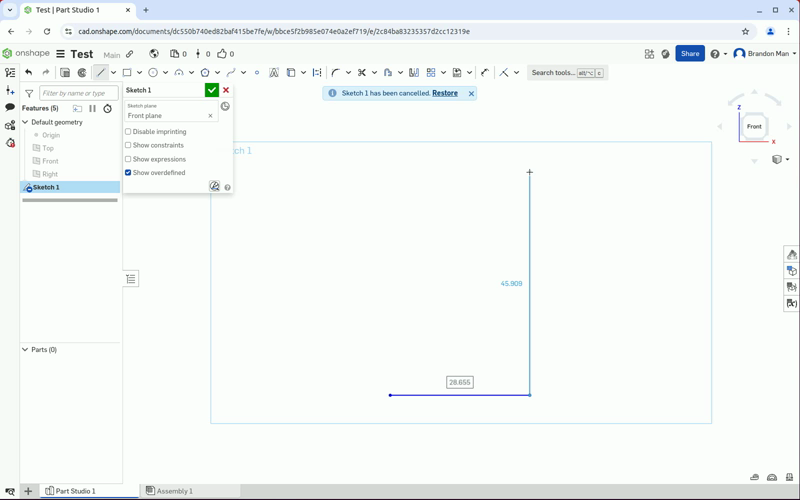
key_up(shift)
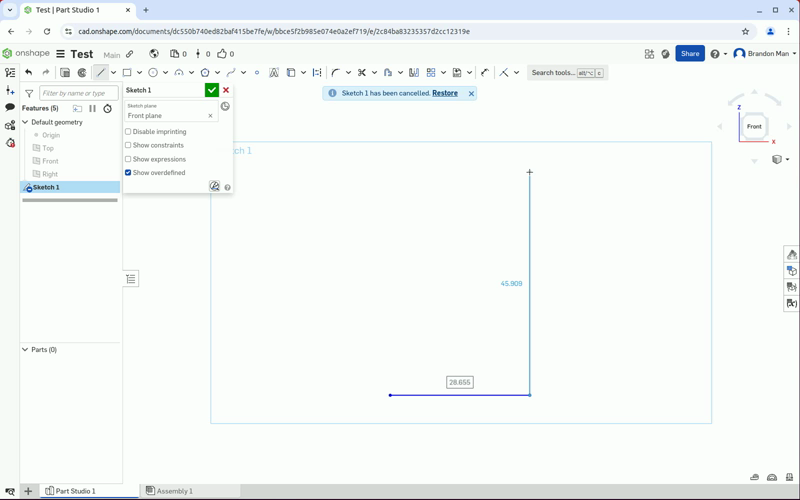
key_down(shift)
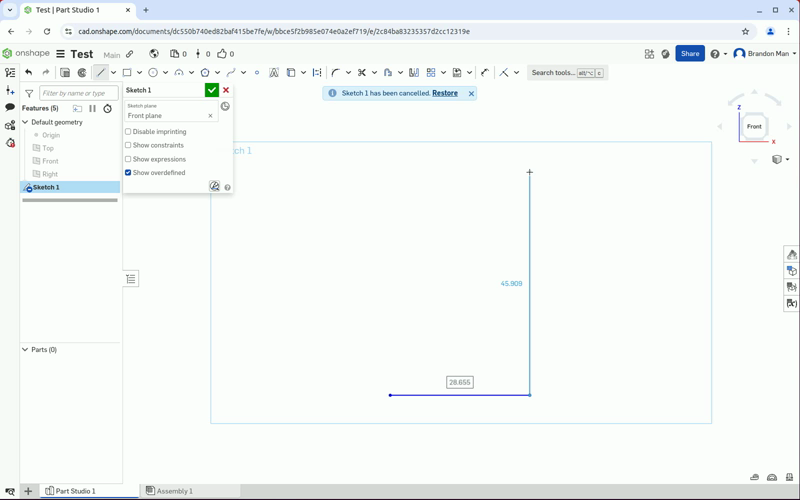
mouse_move(390, 171)
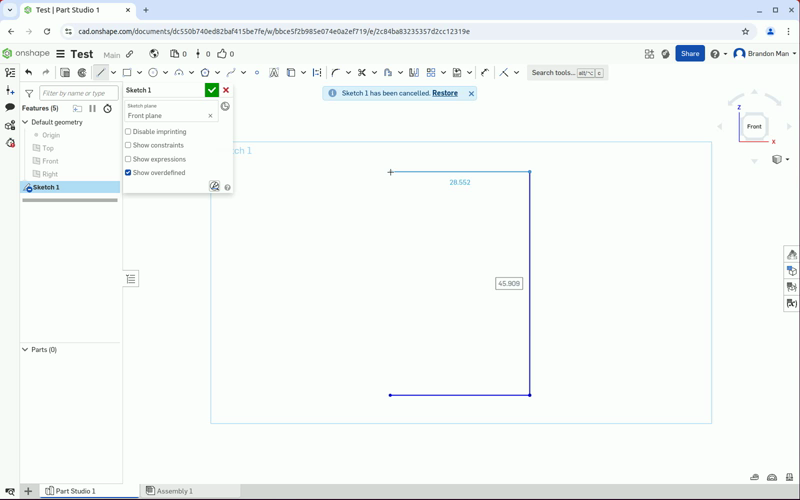
click(390, 171)
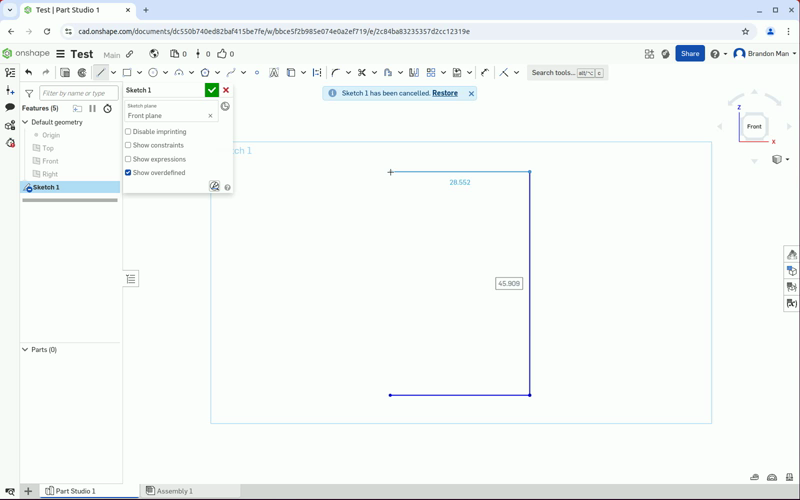
key_up(shift)
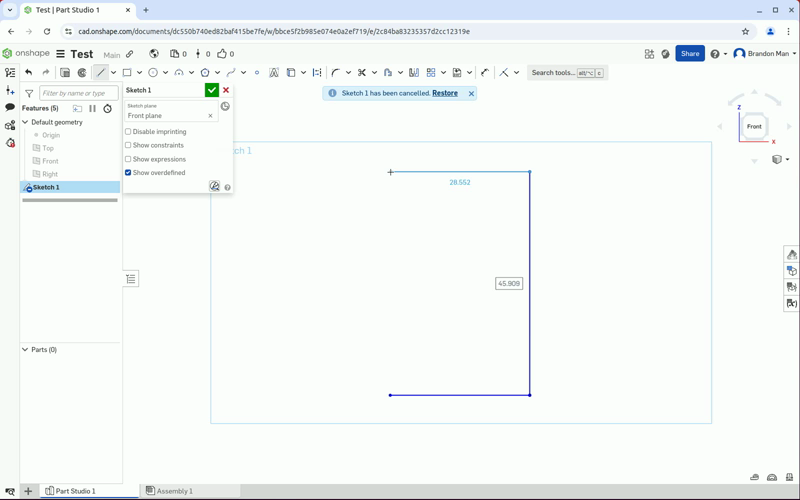
key_down(shift)
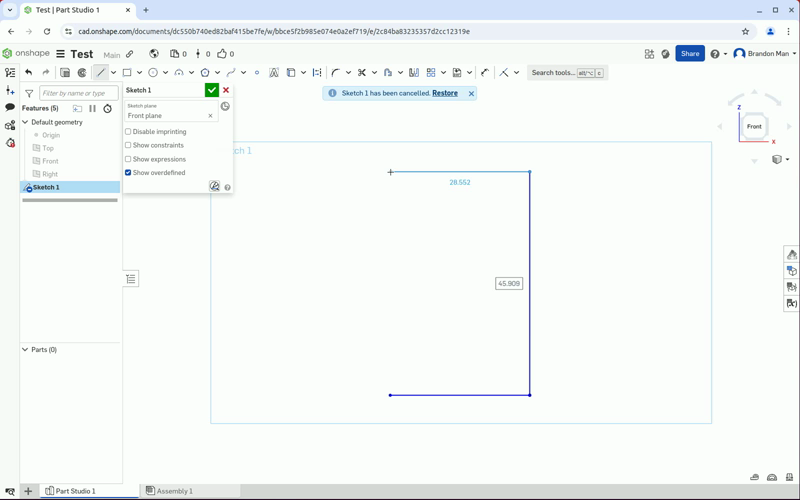
mouse_move(390, 395)
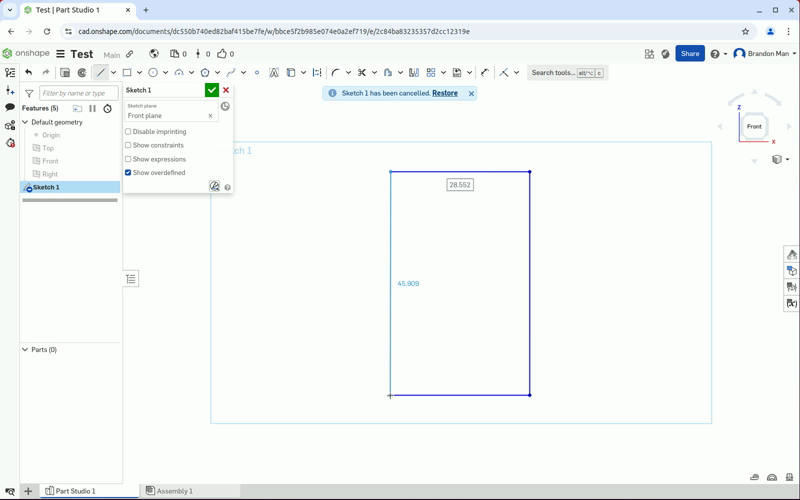
key_up(shift)
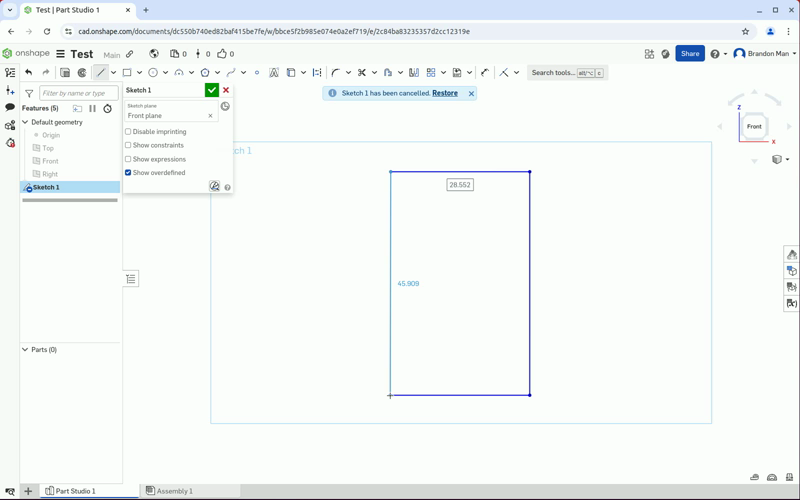
click(390, 395)
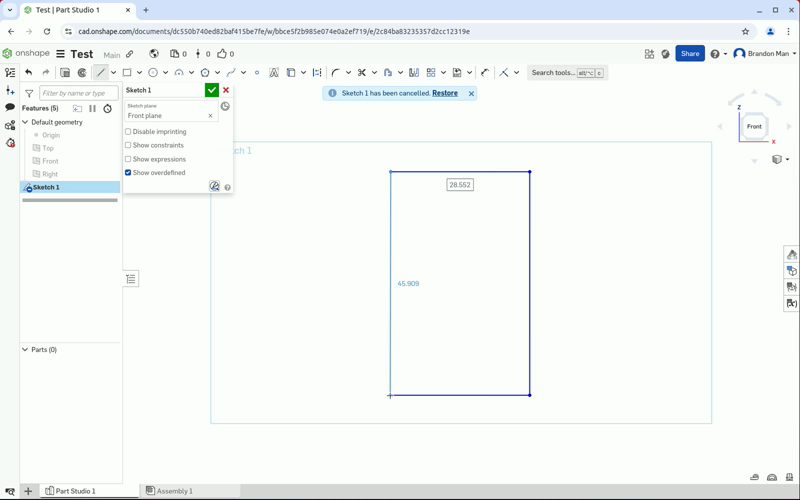
key(esc)
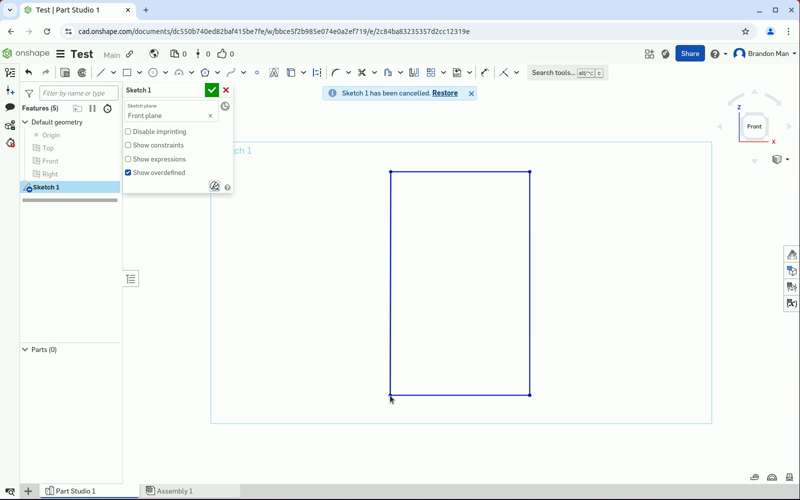
mouse_move(425, 278)
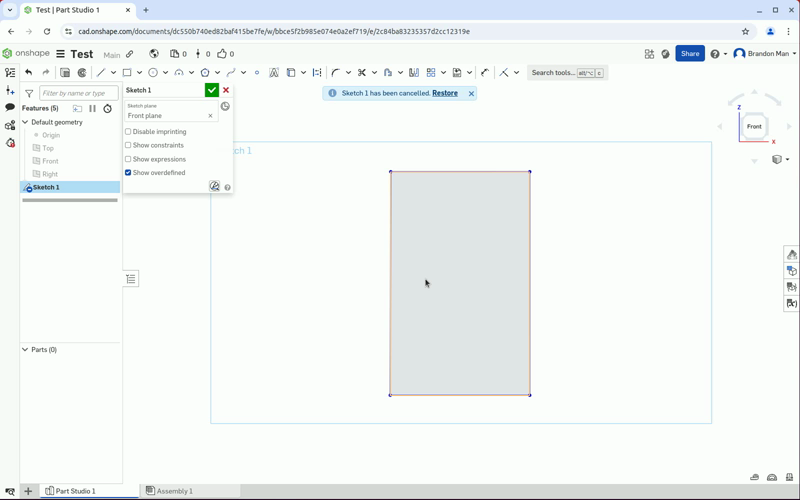
click(425, 278)
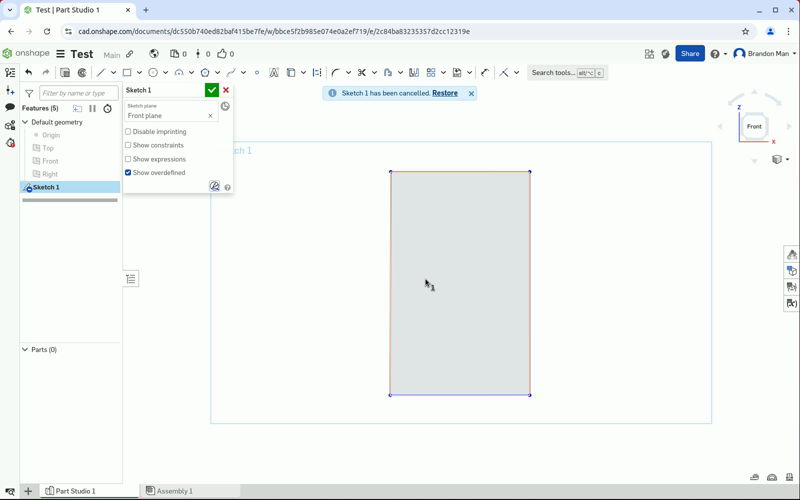
mouse_move(73, 352)
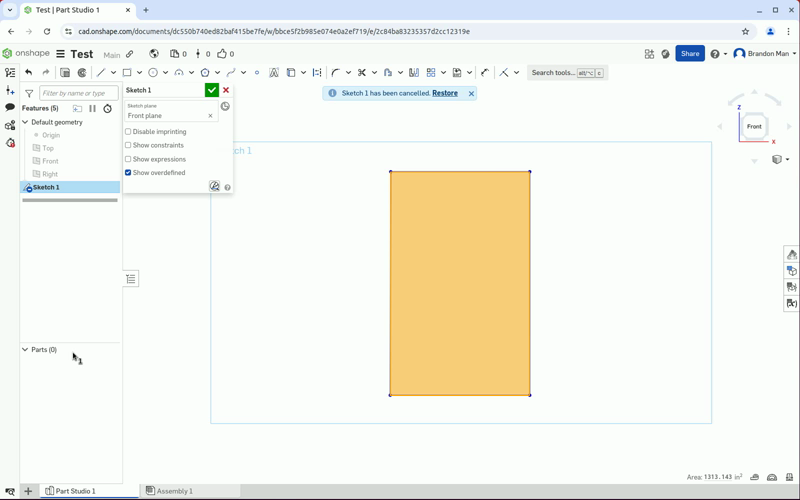
key(shift+y)
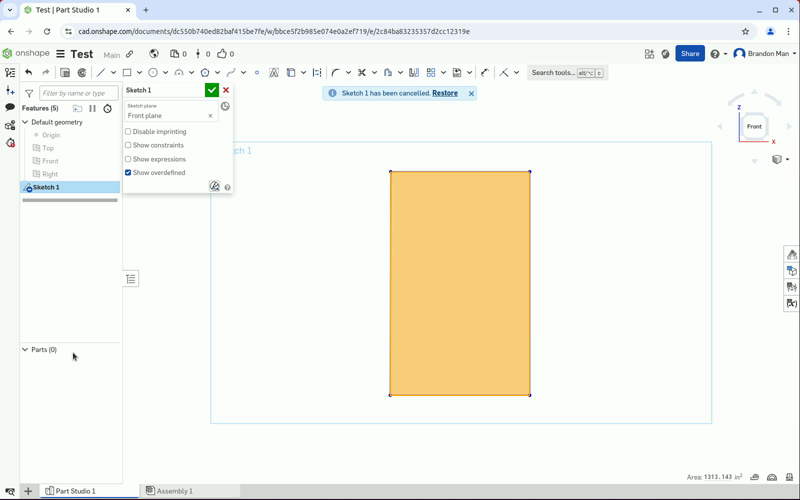
key(shift+e)
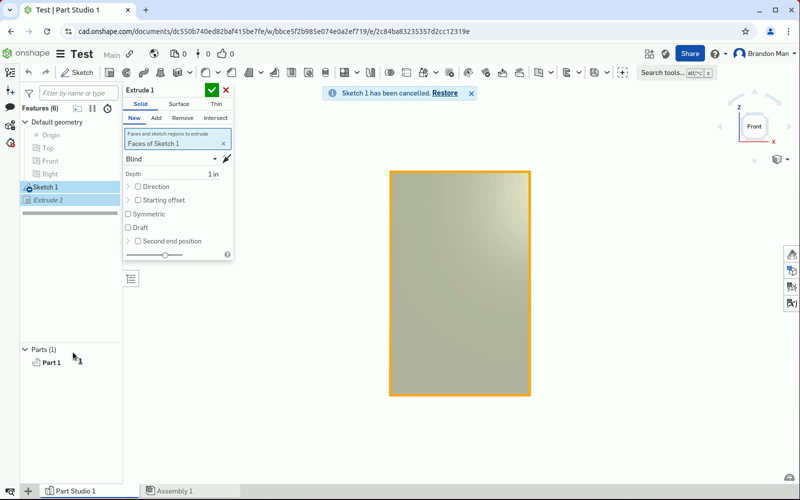
mouse_move(143, 106)
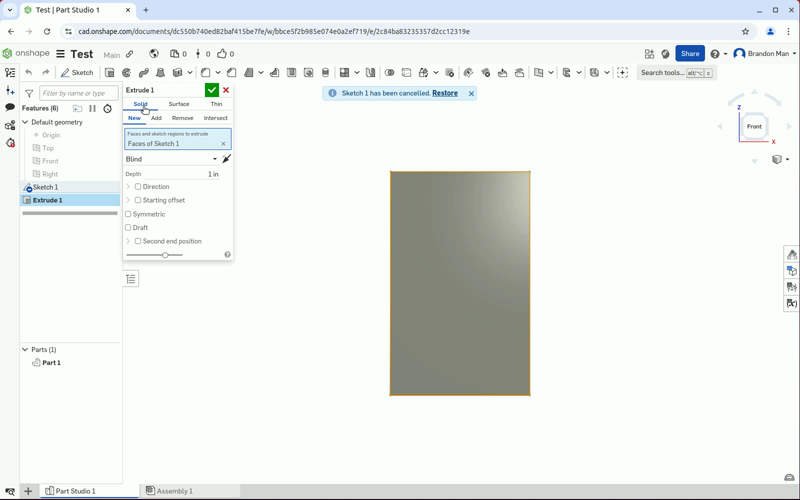
click(143, 106)
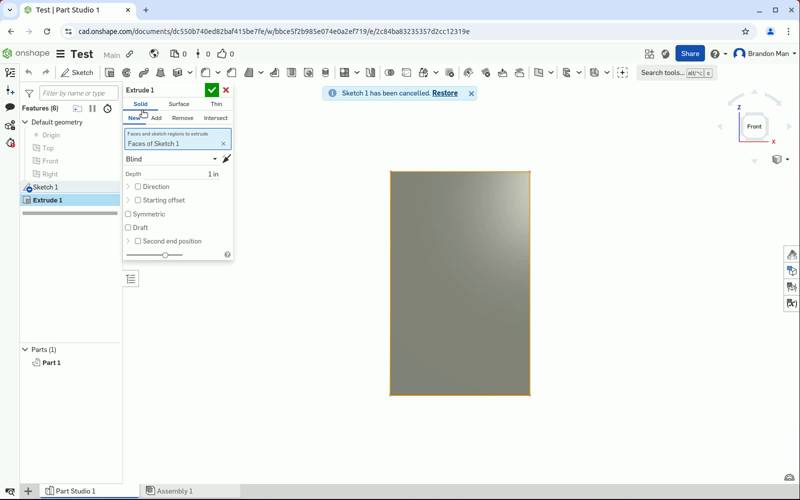
mouse_move(137, 120)
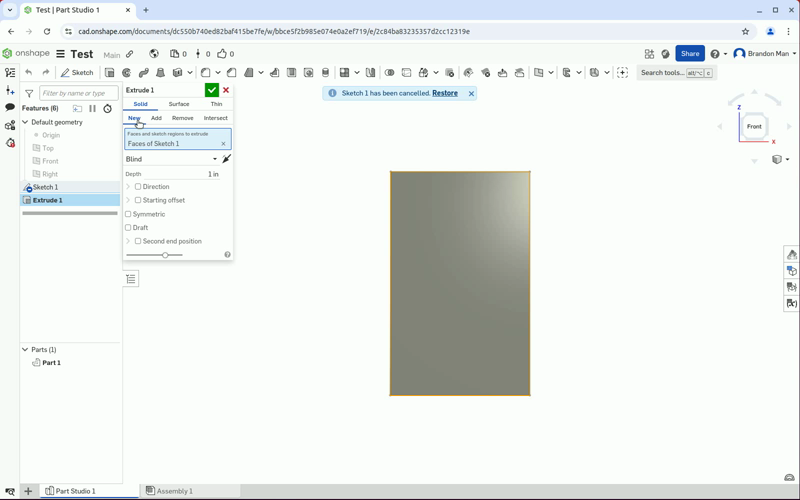
click(137, 120)
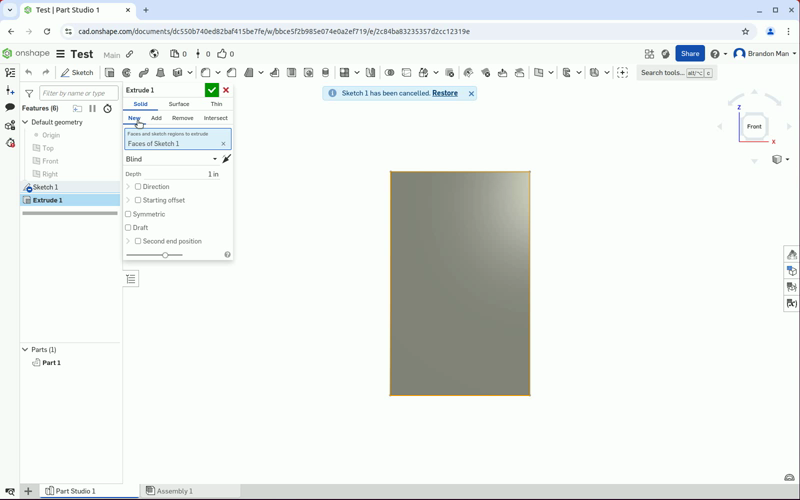
key(tab, 4)
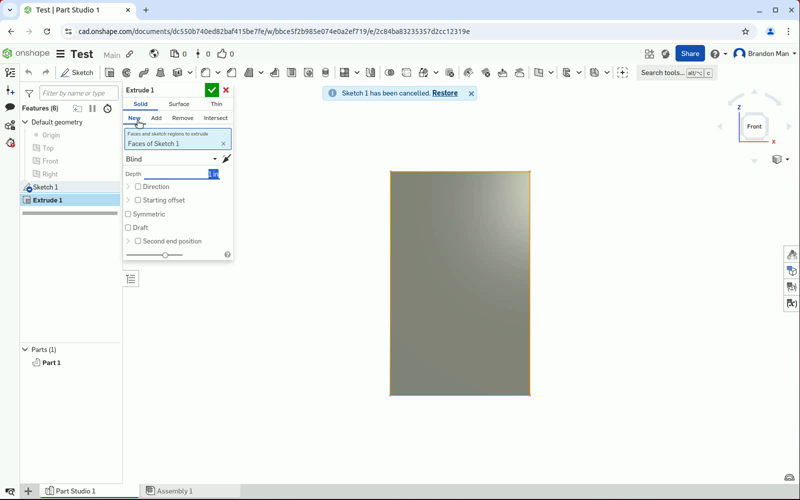
text(0.481)
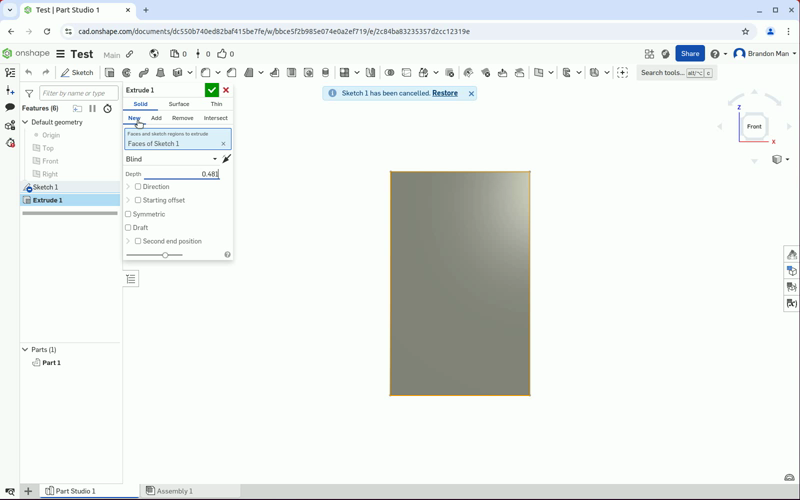
key(enter)
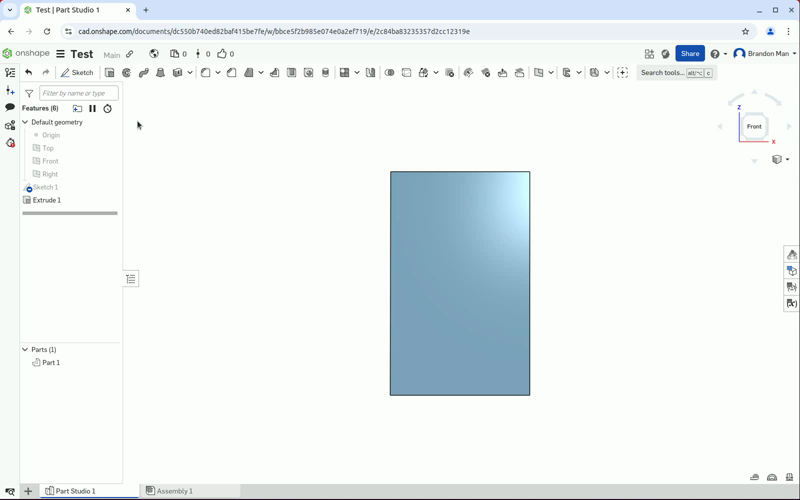
key(shift+h)
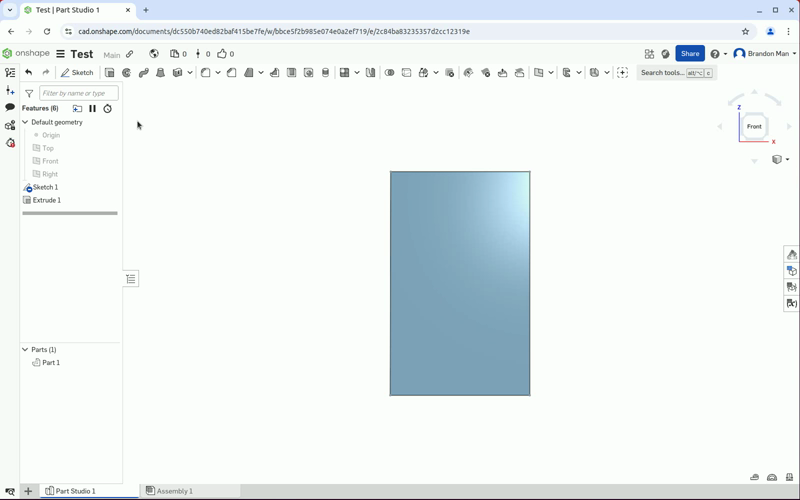
key(shift+h)
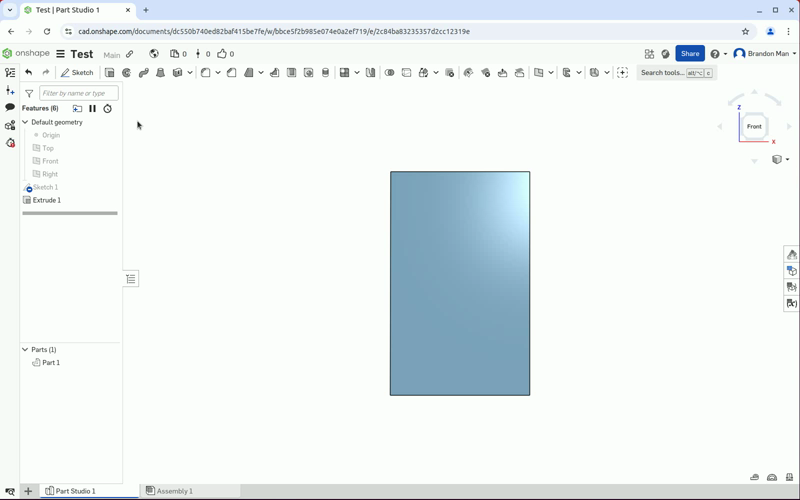
mouse_move(73, 189)
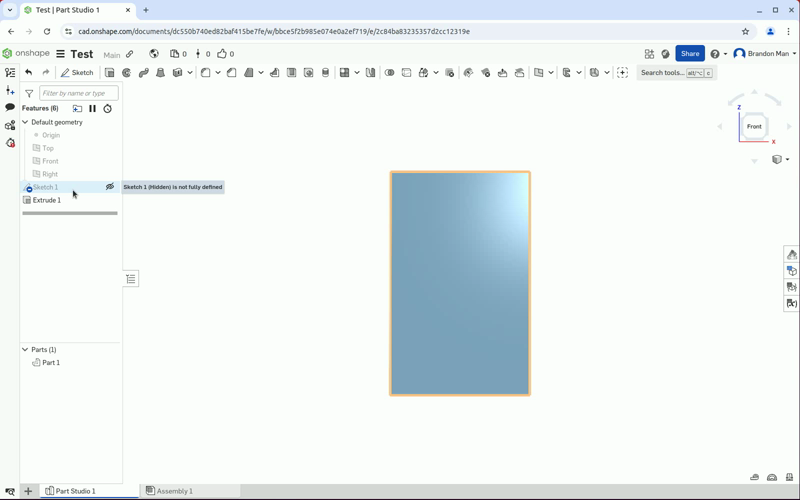
click(73, 189)
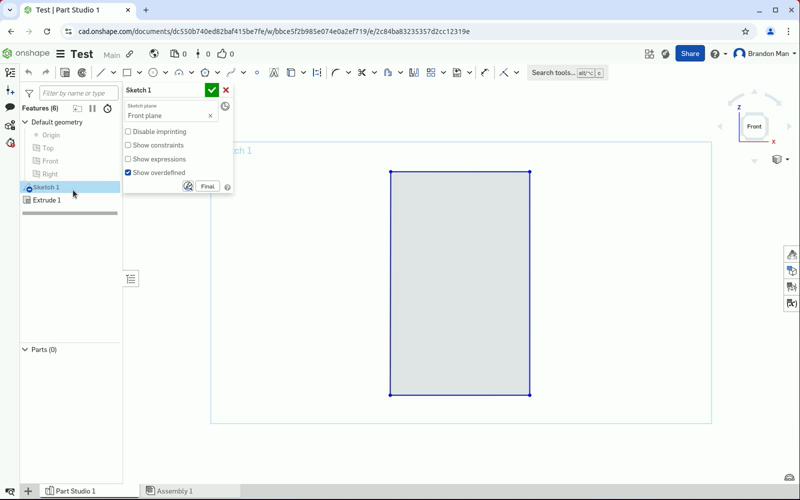
mouse_move(229, 92)
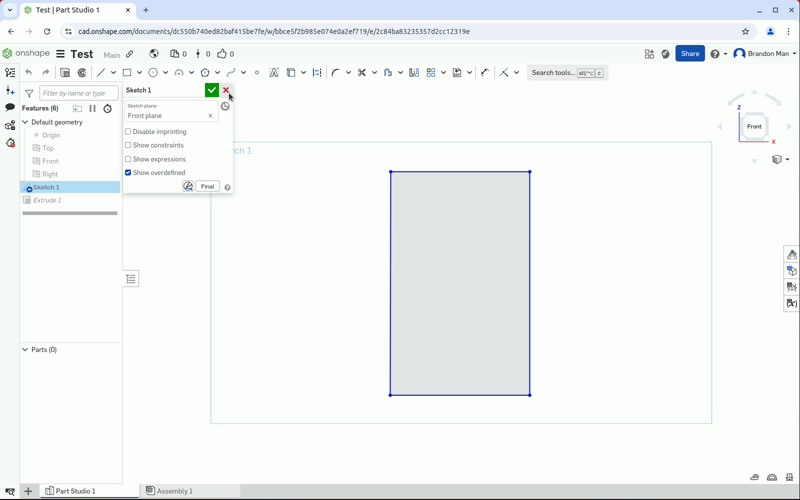
click(229, 92)
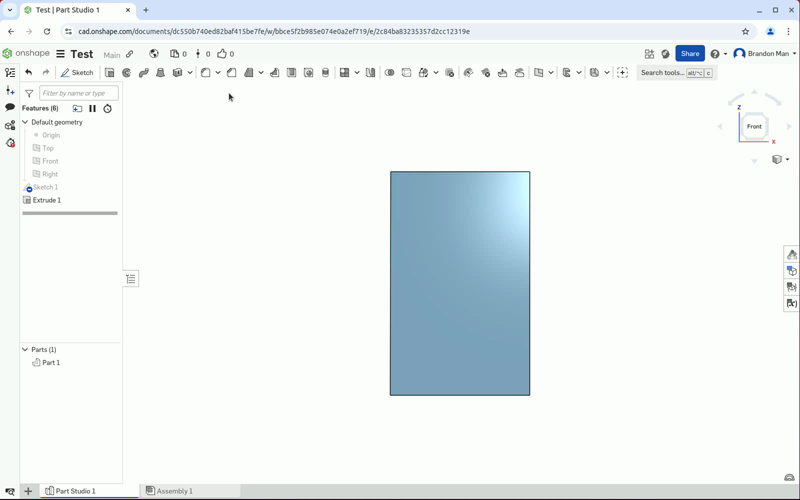
mouse_move(541, 75)
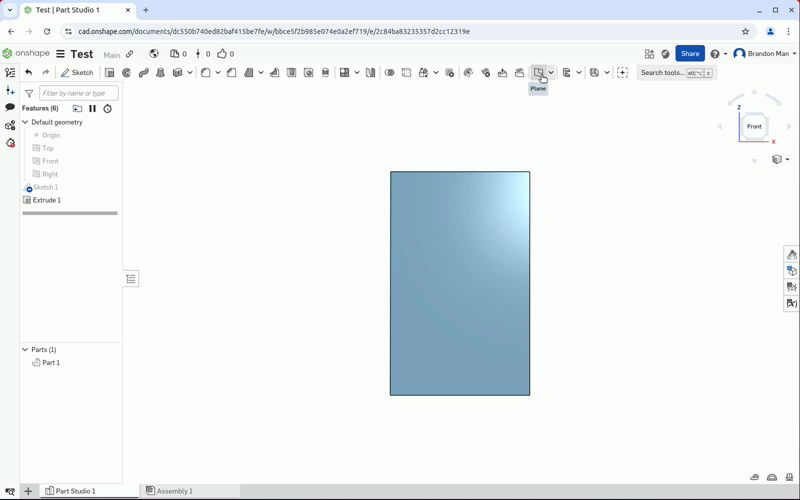
click(541, 75)
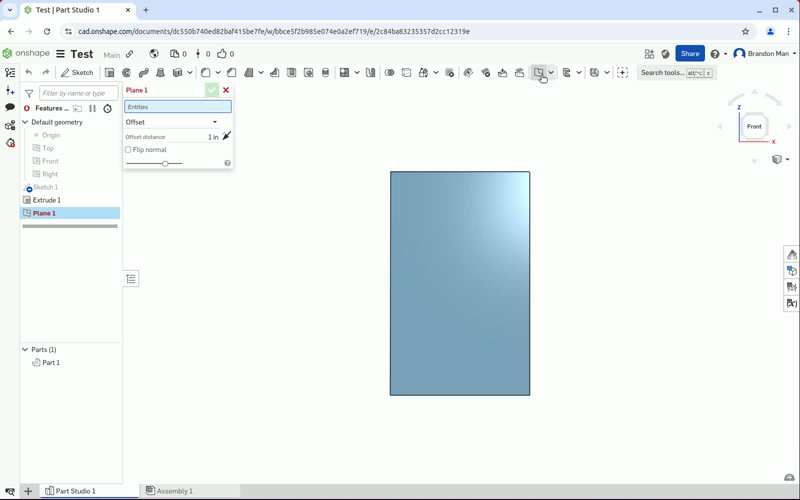
mouse_move(73, 163)
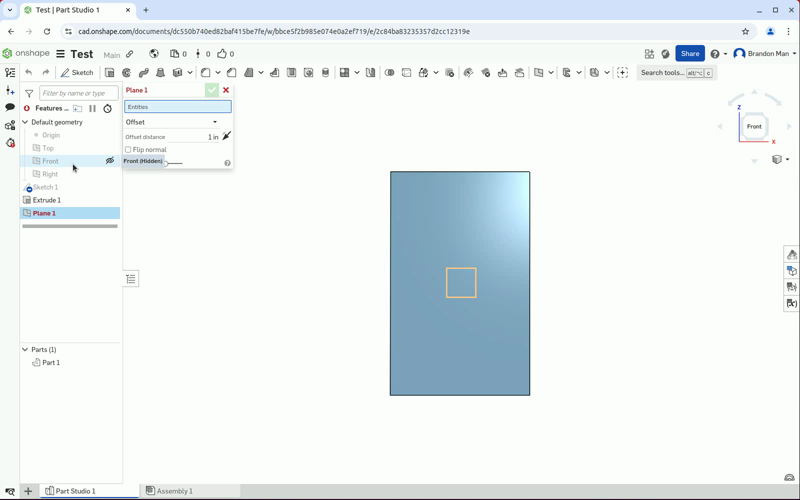
click(73, 163)
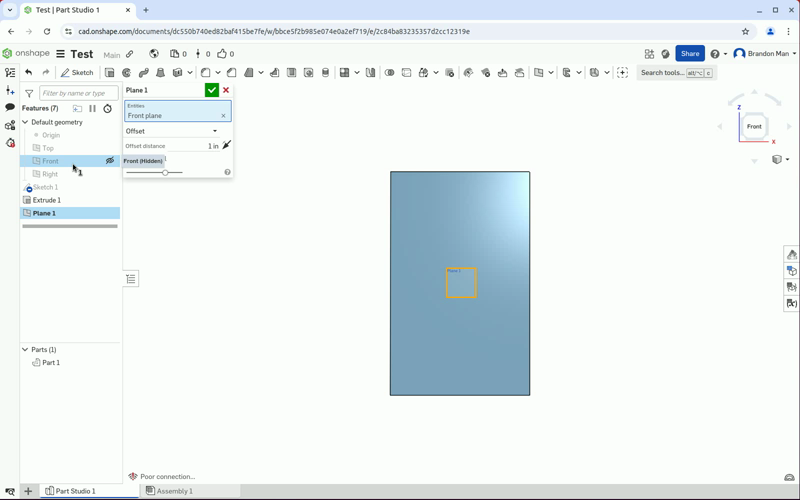
key(tab, 2)
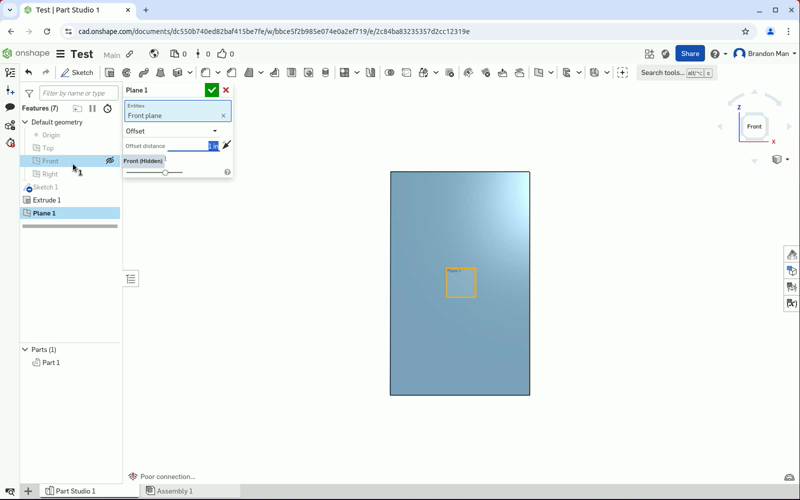
text(0.493)
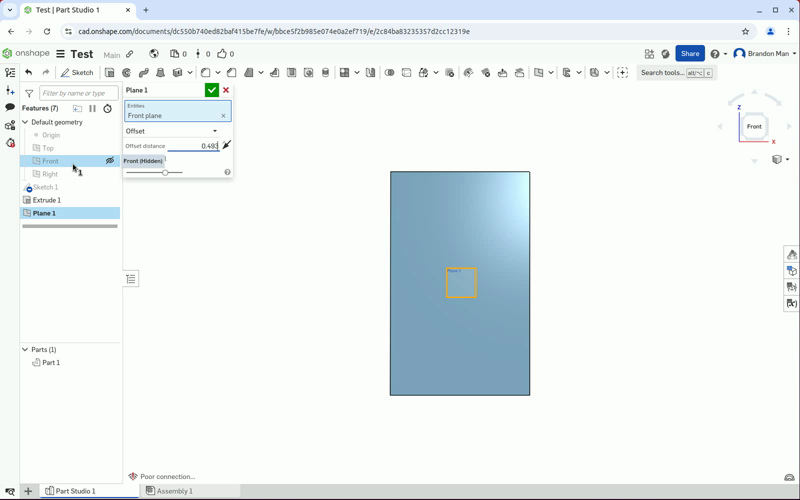
key(enter, 2)
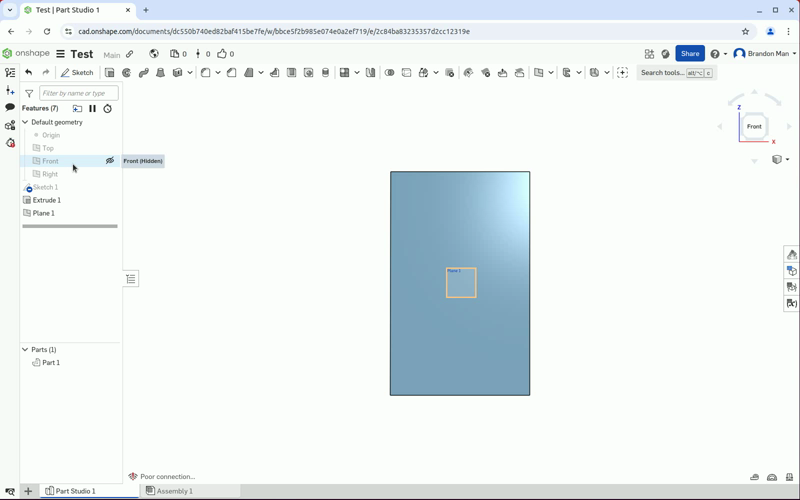
key(shift+s)
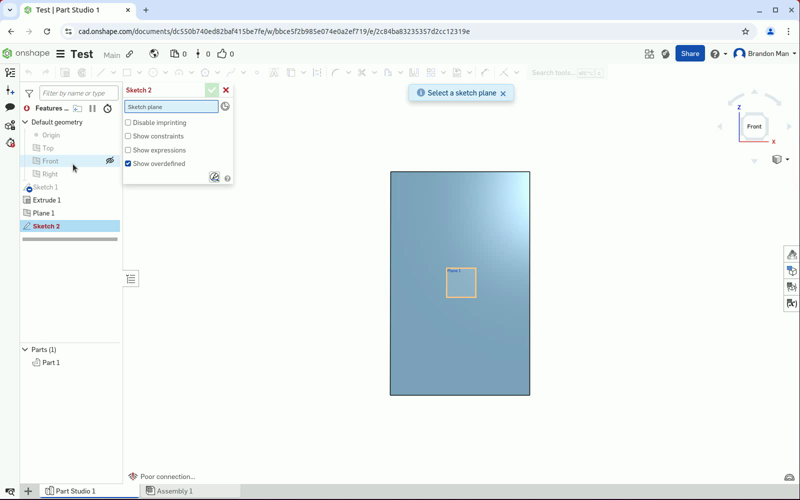
mouse_move(73, 215)
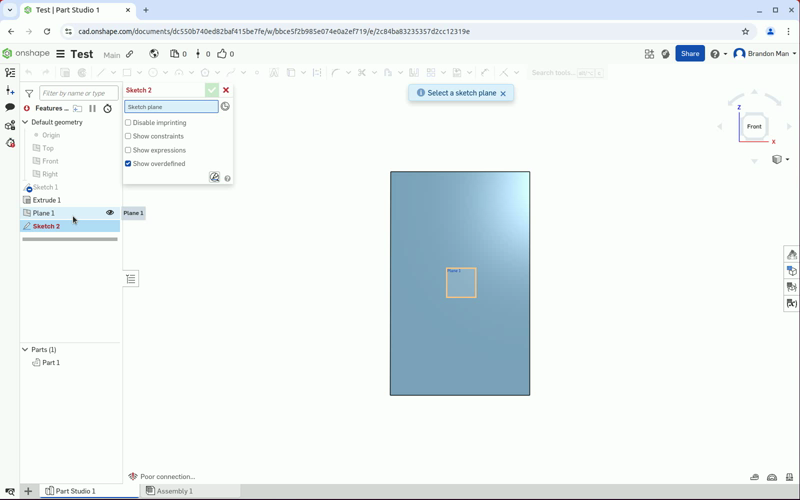
click(73, 215)
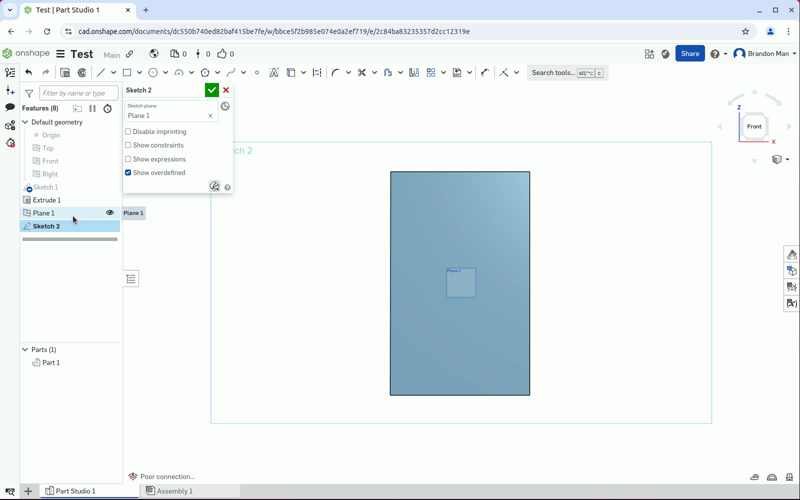
mouse_move(73, 352)
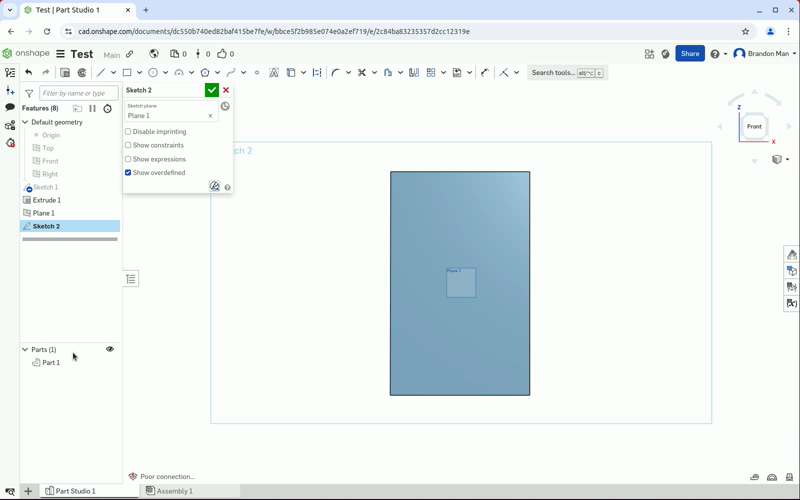
key(y)
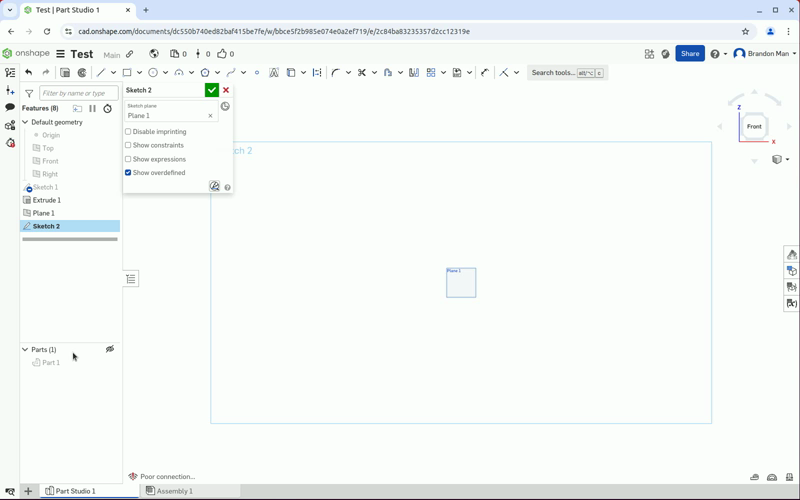
key(l)
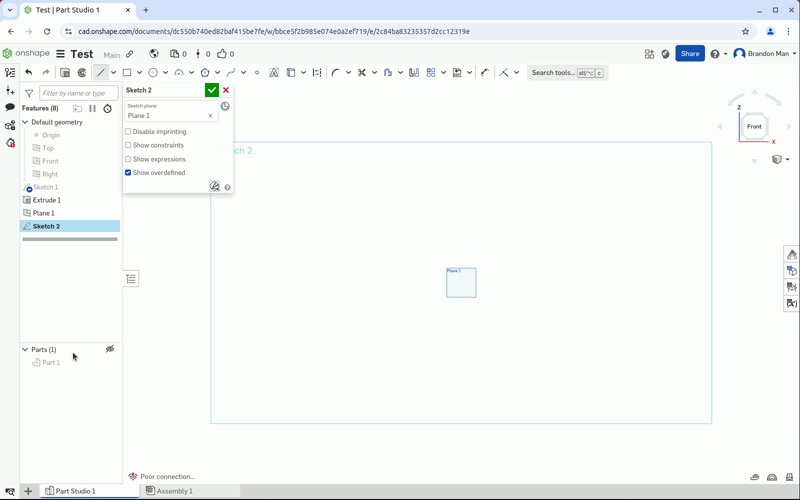
key_down(shift)
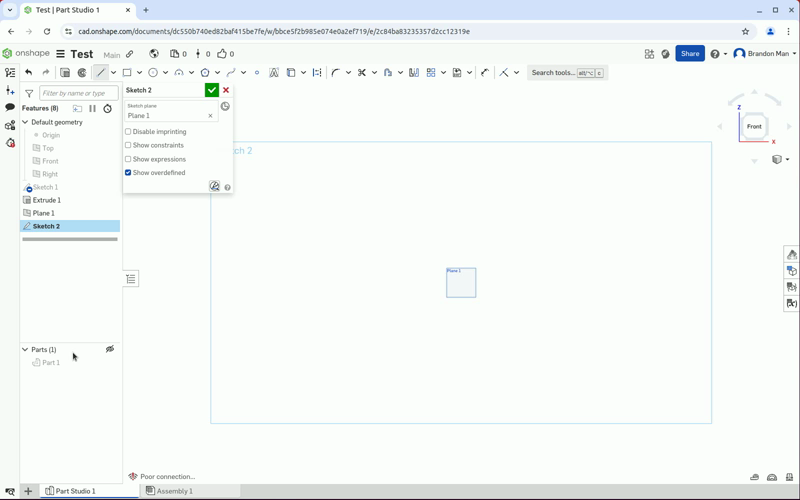
mouse_move(397, 259)
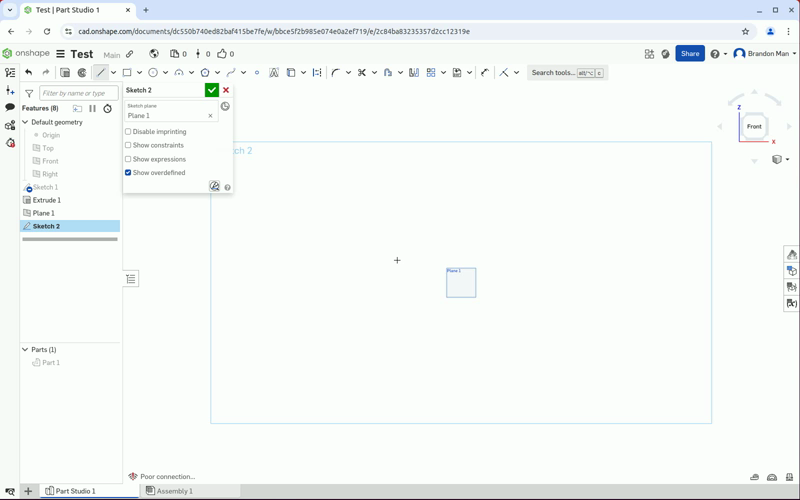
click(397, 259)
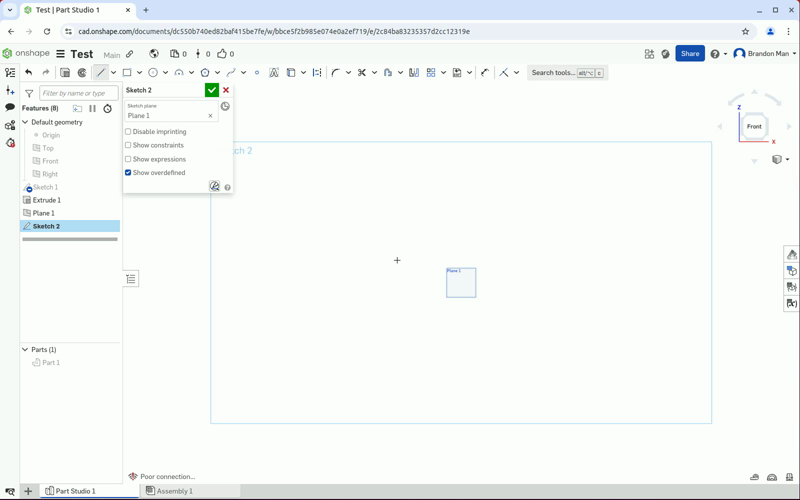
key_up(shift)
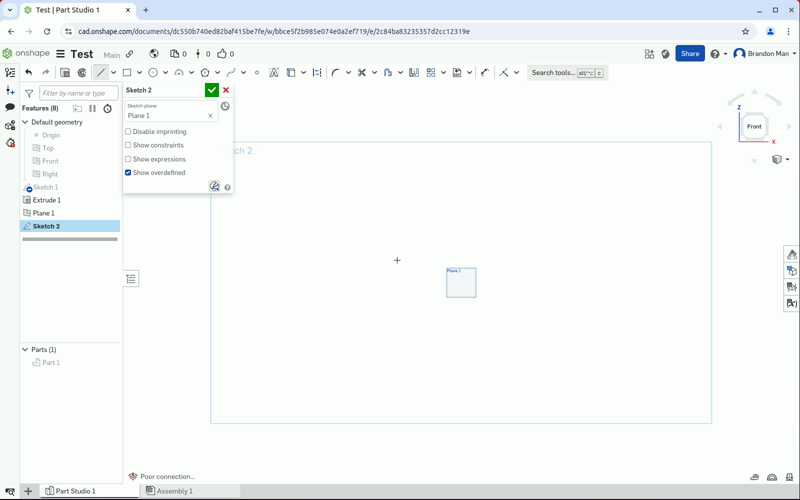
key_down(shift)
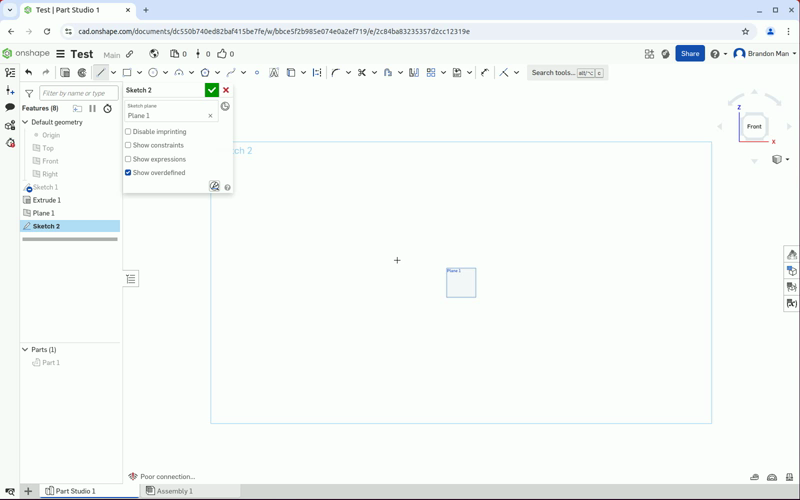
mouse_move(427, 259)
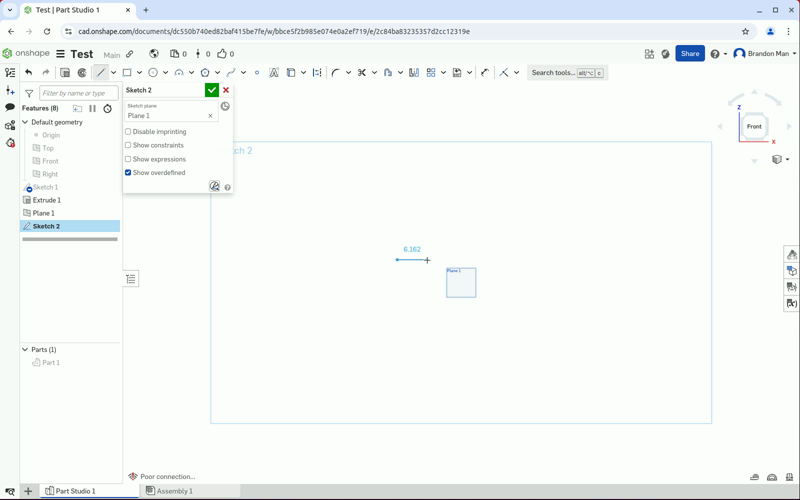
mouse_move(399, 259)
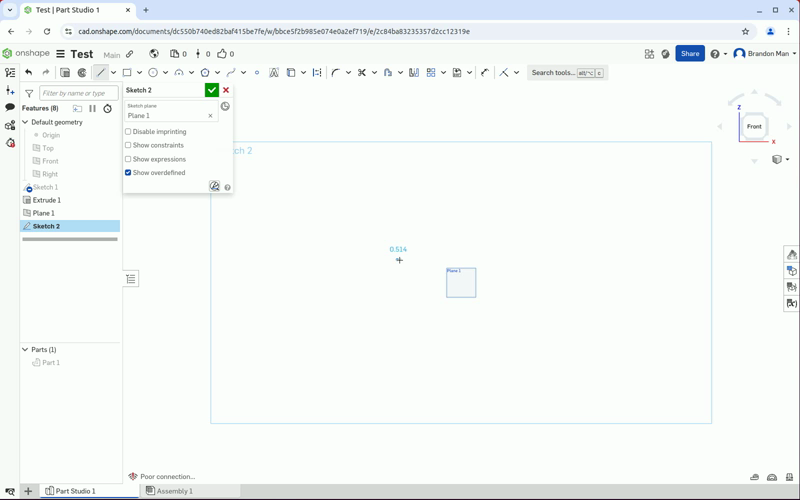
scroll(6)
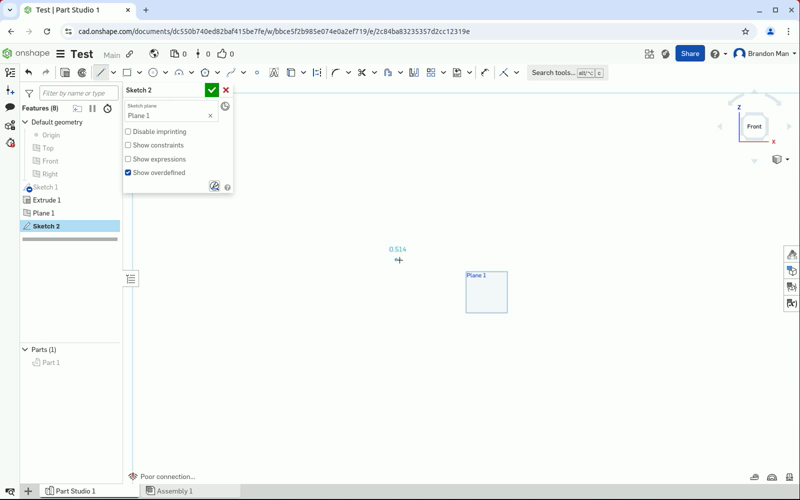
scroll(6)
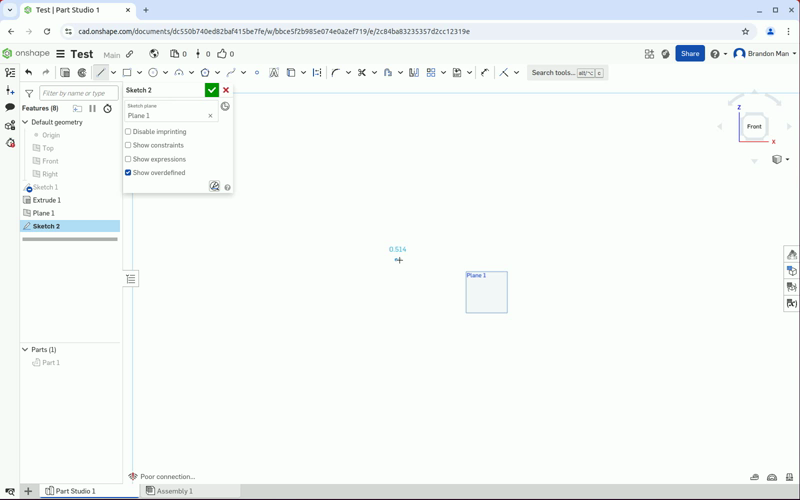
scroll(6)
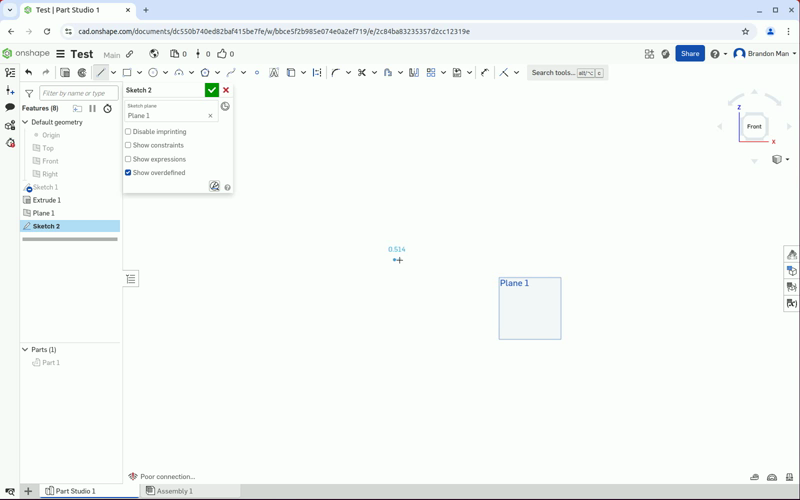
scroll(6)
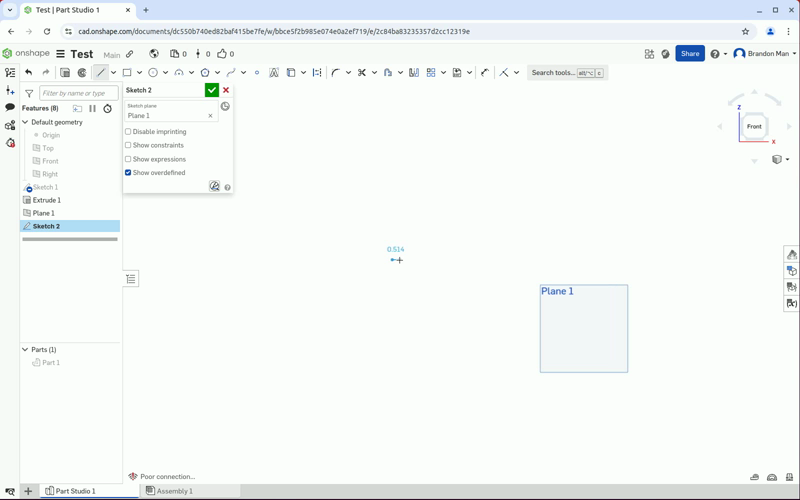
scroll(6)
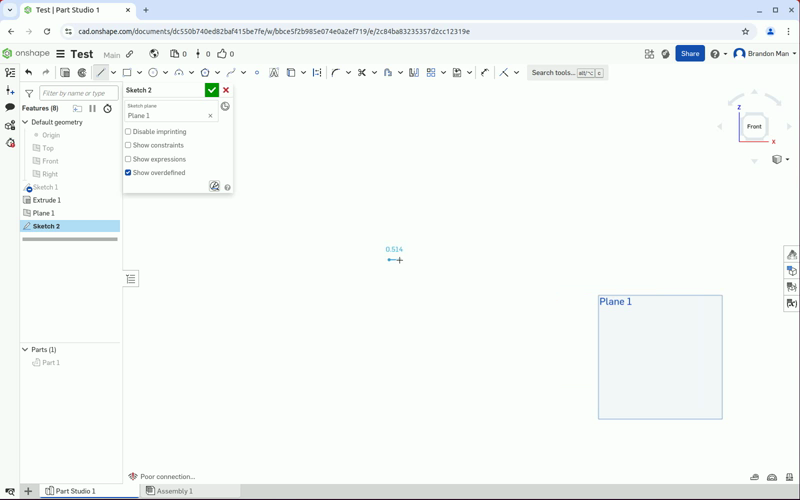
scroll(6)
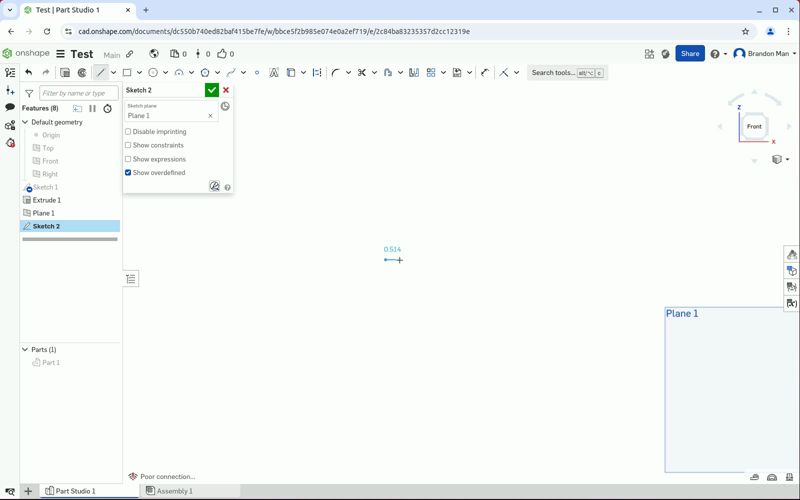
scroll(6)
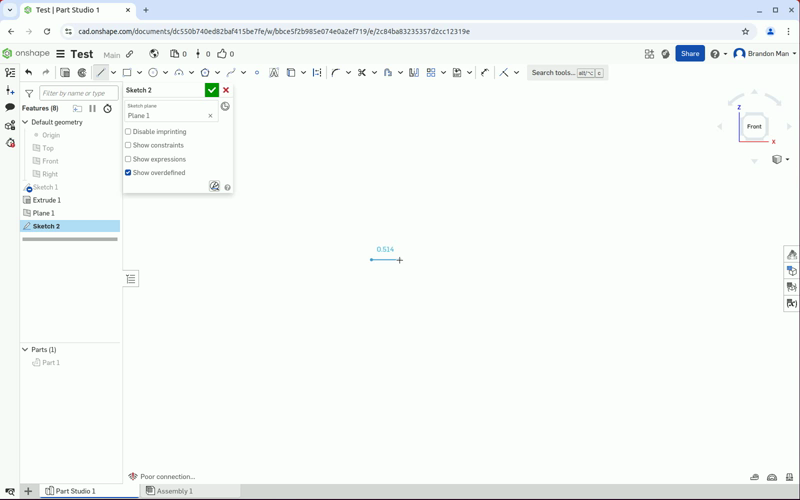
click(399, 259)
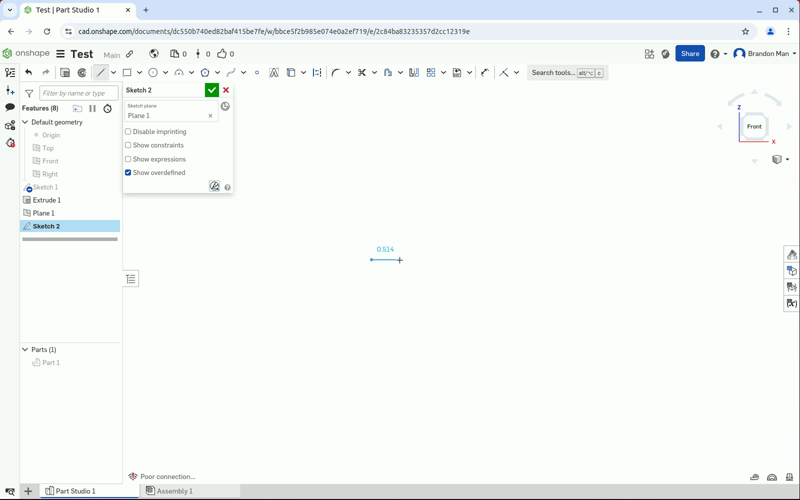
scroll(-6)
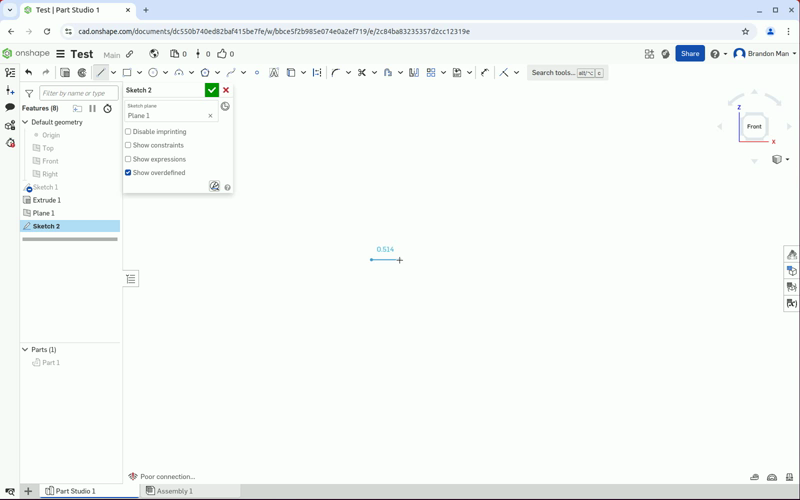
scroll(-6)
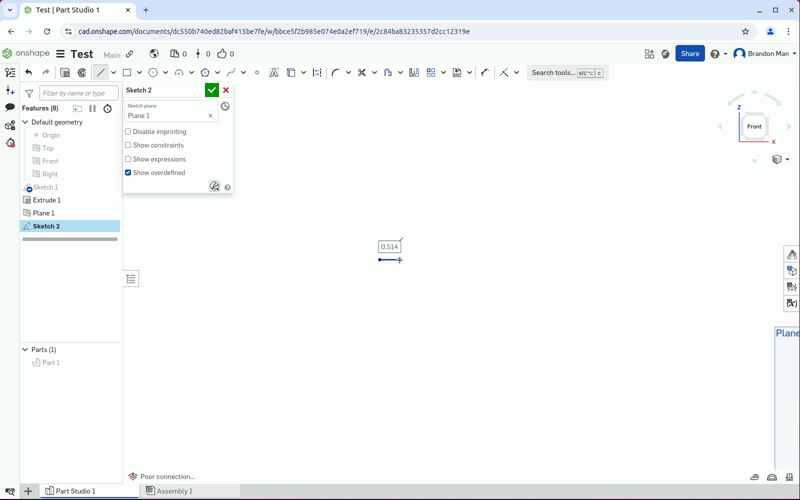
scroll(-6)
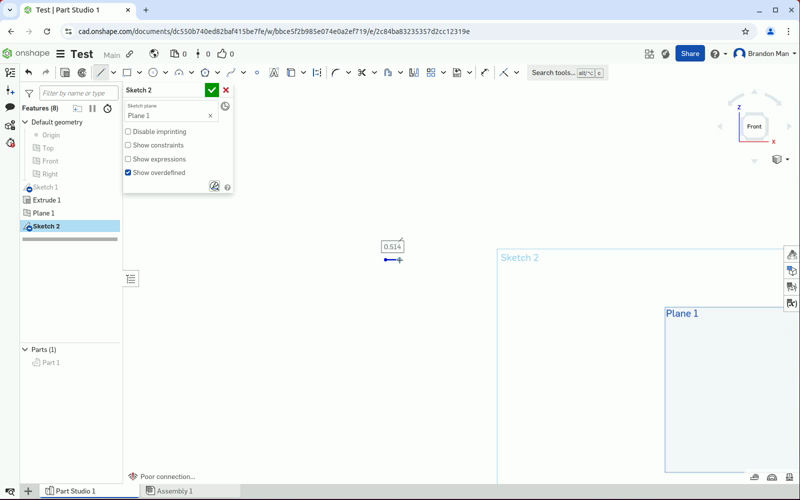
scroll(-6)
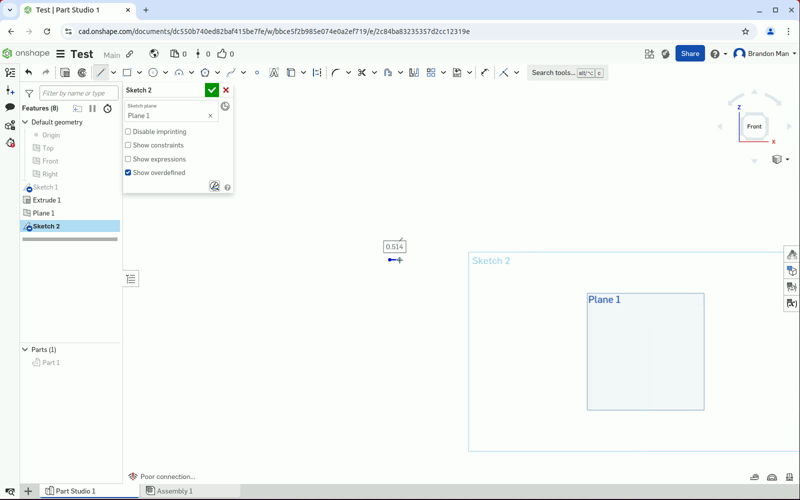
scroll(-6)
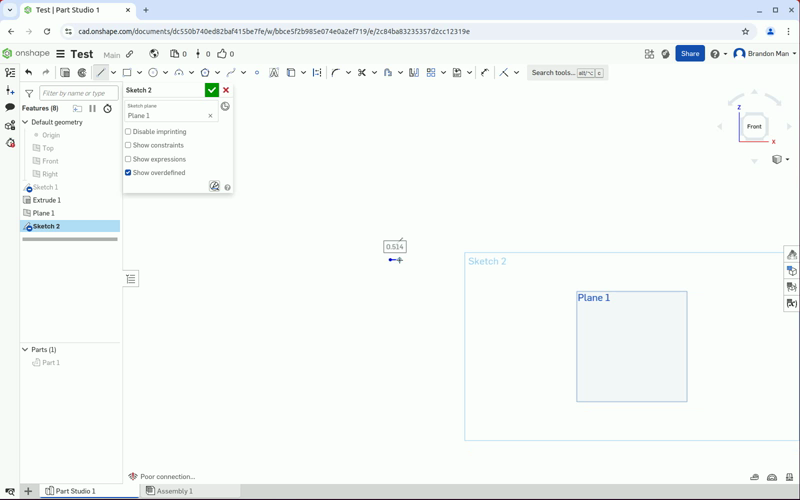
scroll(-6)
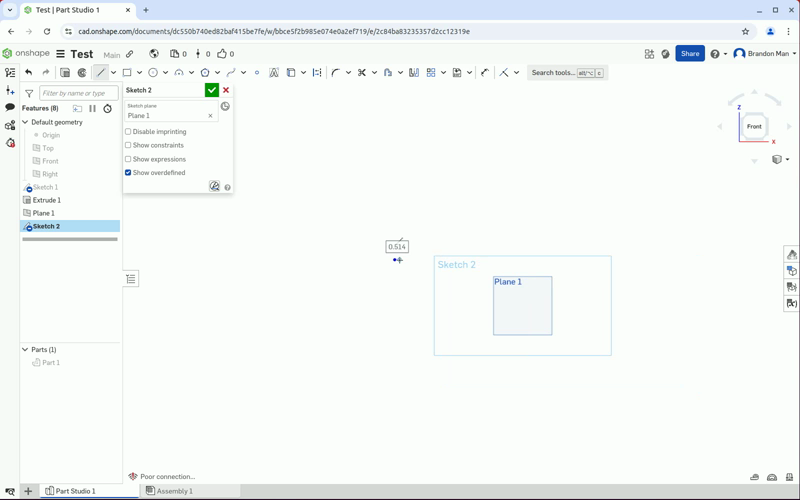
scroll(-6)
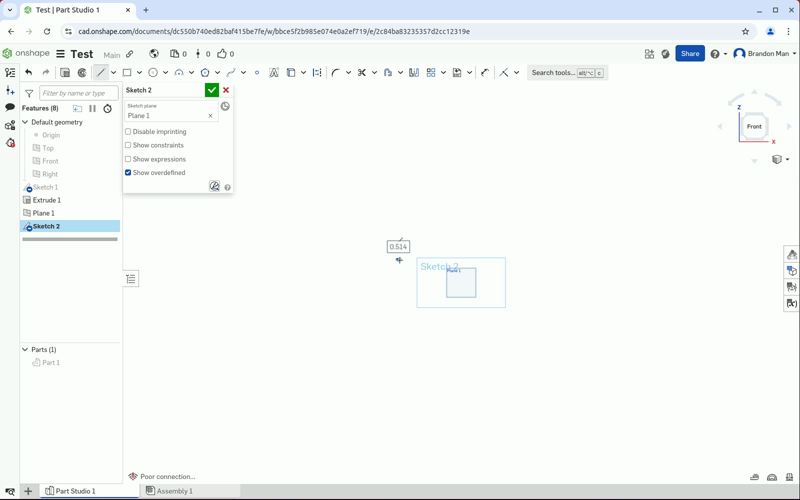
key_up(shift)
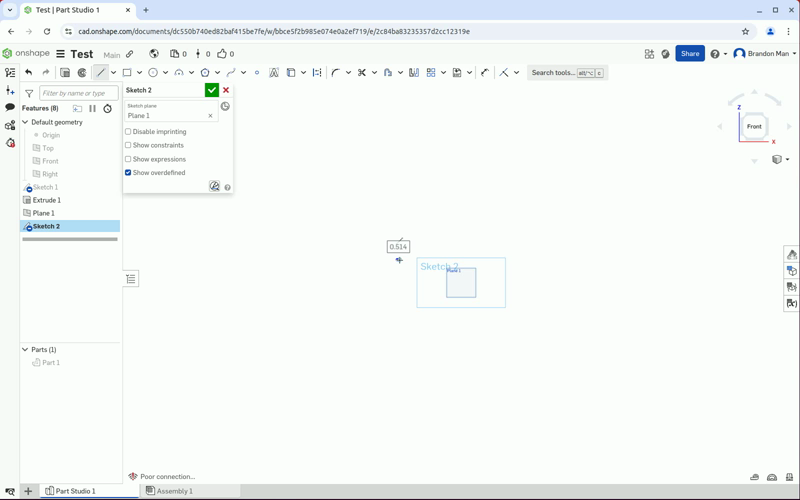
key_down(shift)
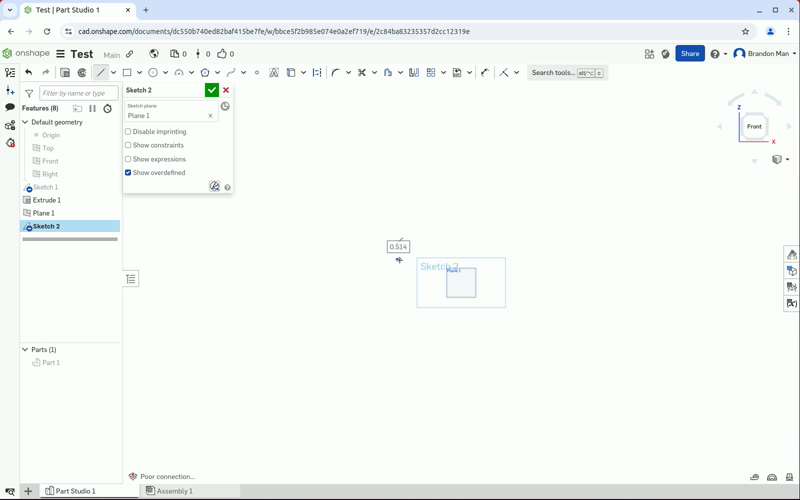
mouse_move(429, 259)
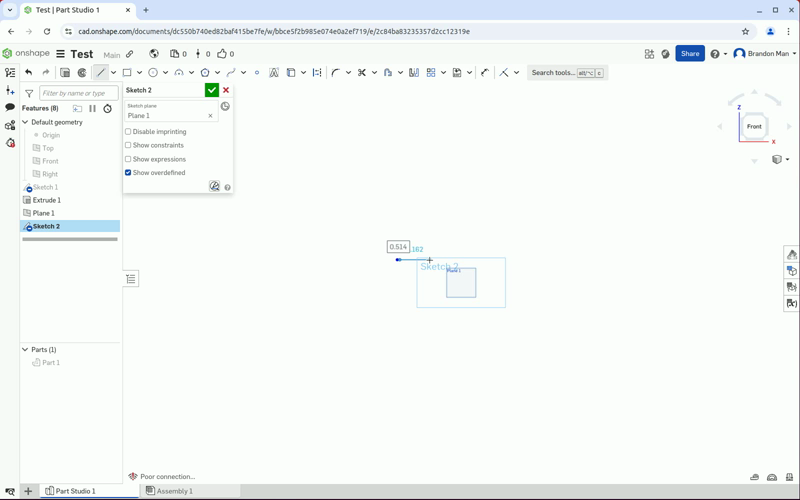
mouse_move(399, 247)
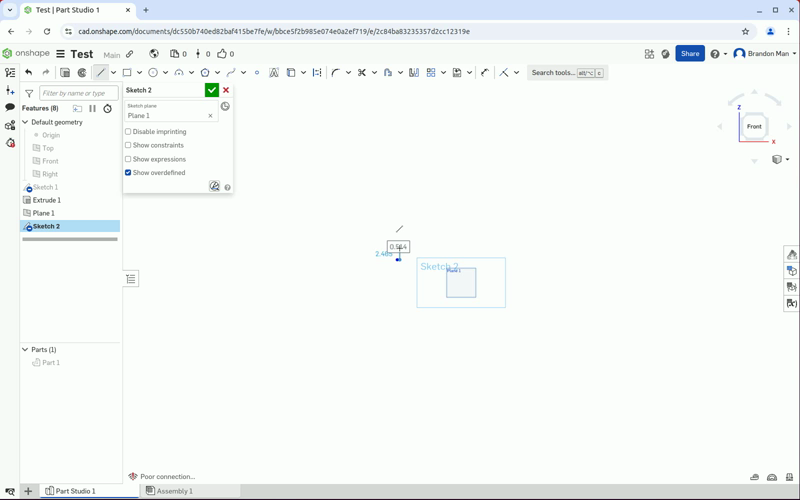
click(399, 247)
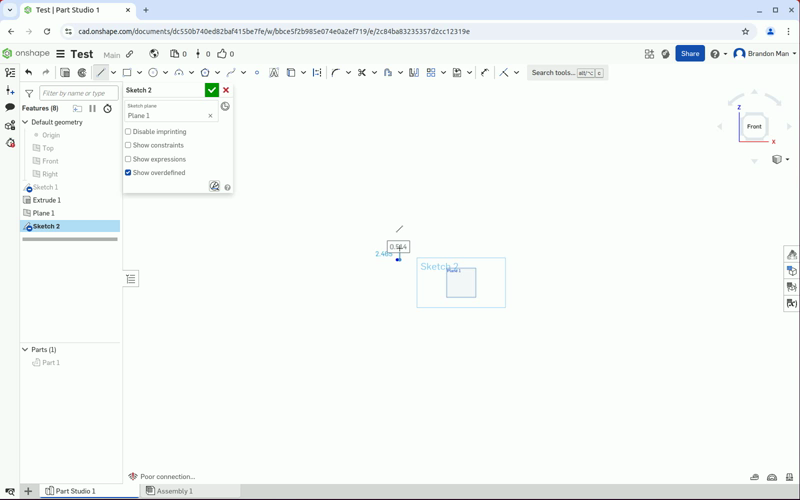
key_up(shift)
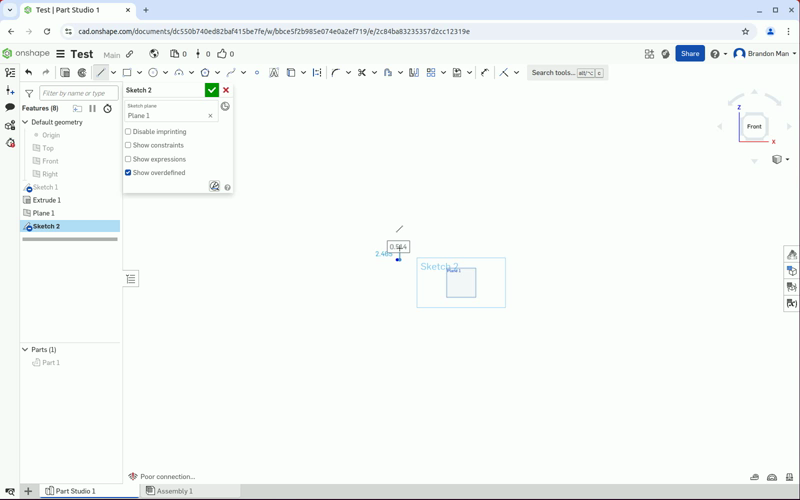
key_down(shift)
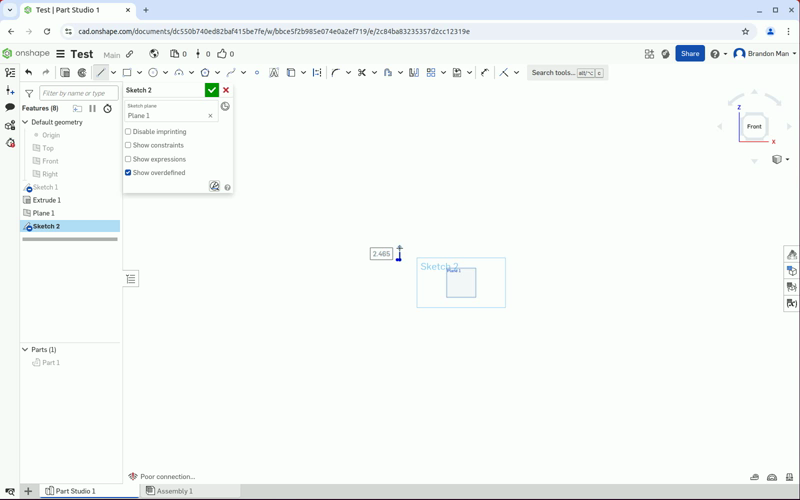
mouse_move(429, 247)
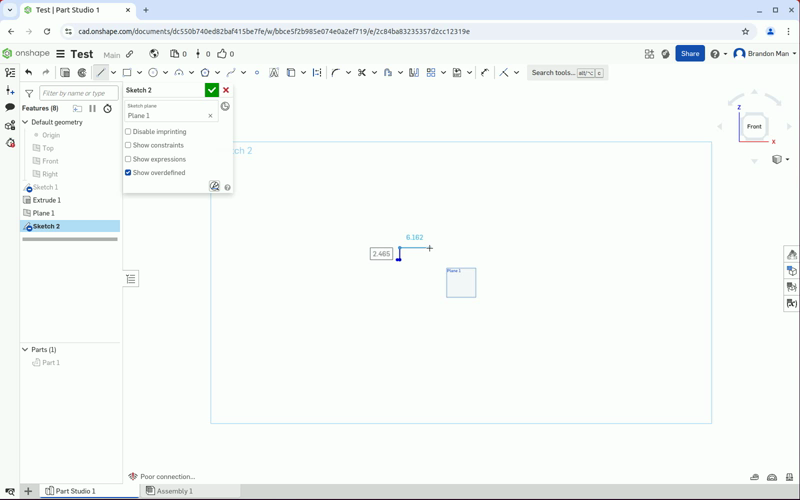
mouse_move(397, 247)
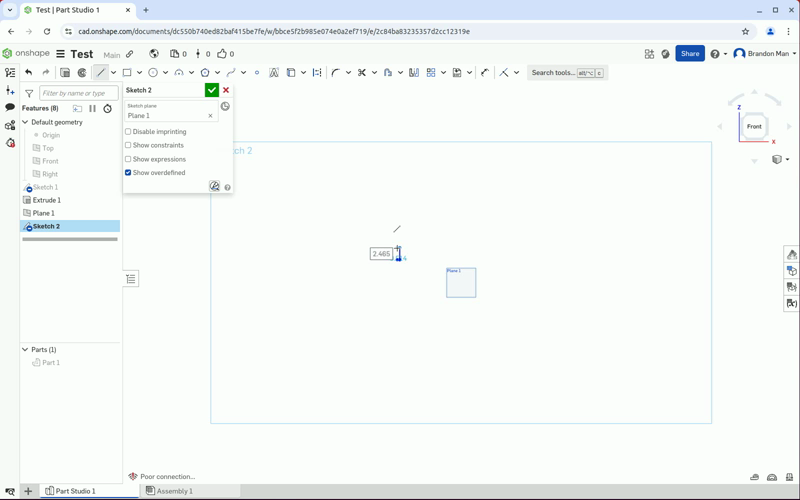
scroll(6)
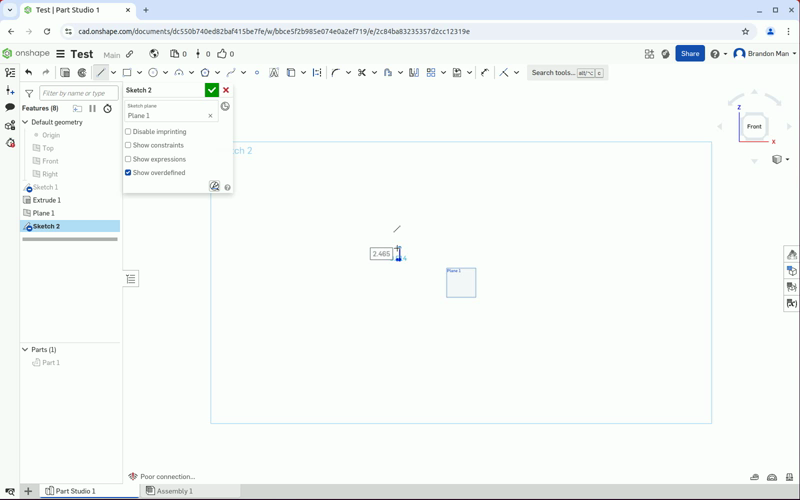
scroll(6)
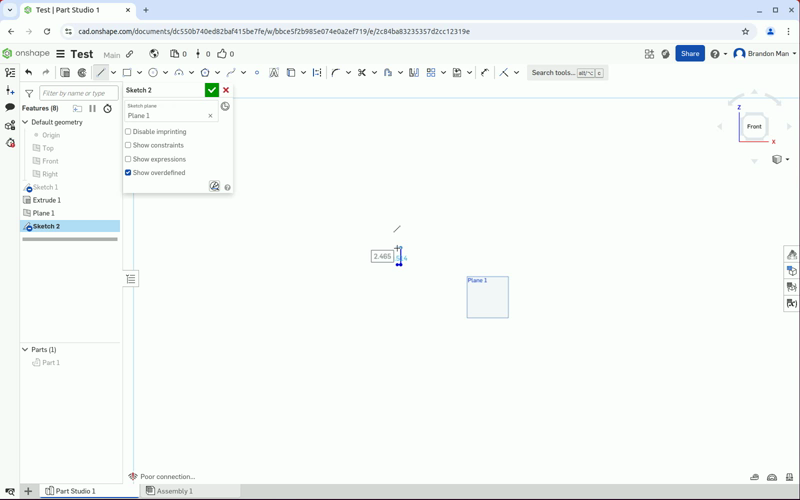
scroll(6)
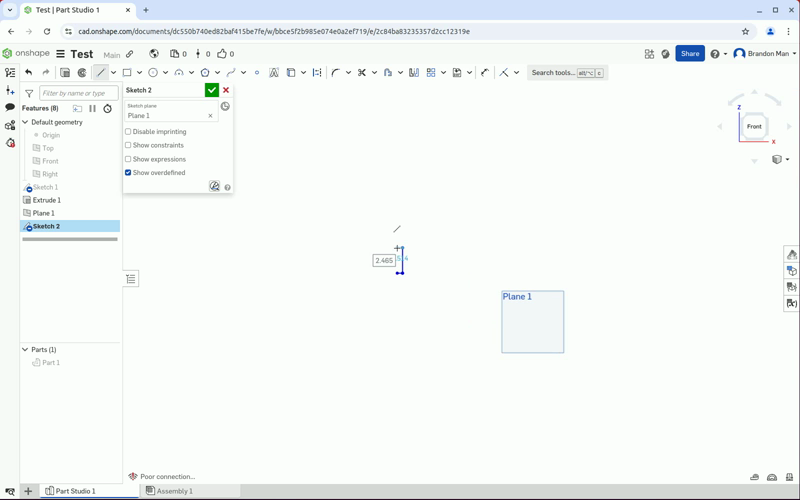
scroll(6)
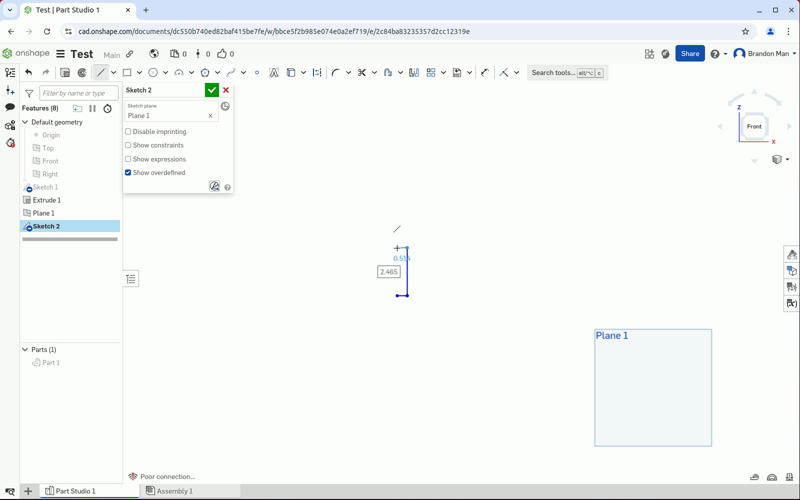
scroll(6)
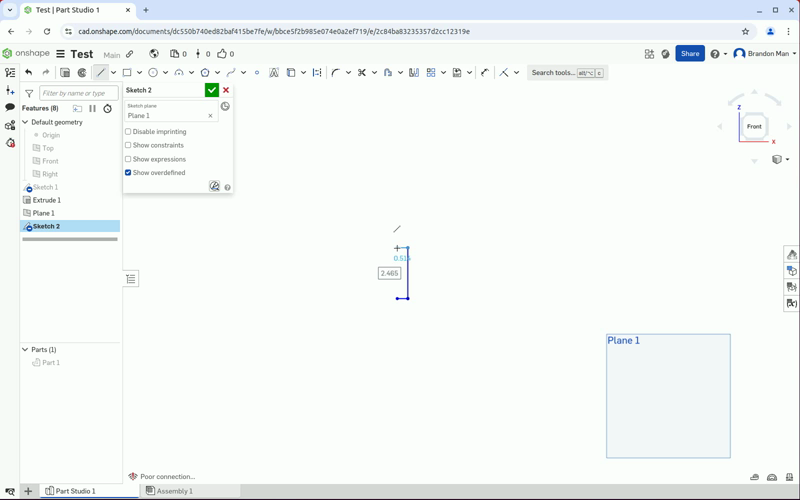
scroll(6)
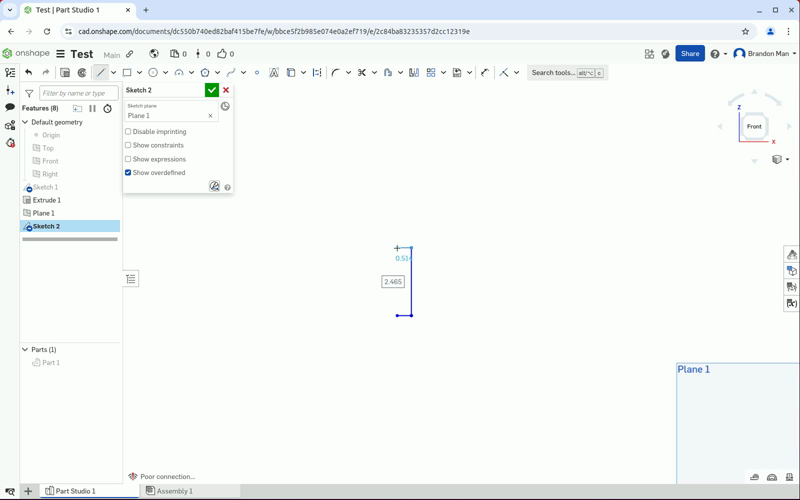
scroll(6)
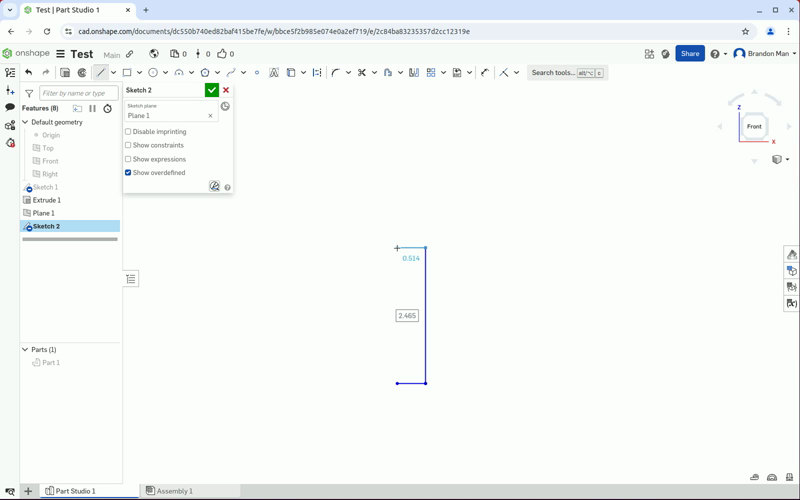
click(397, 247)
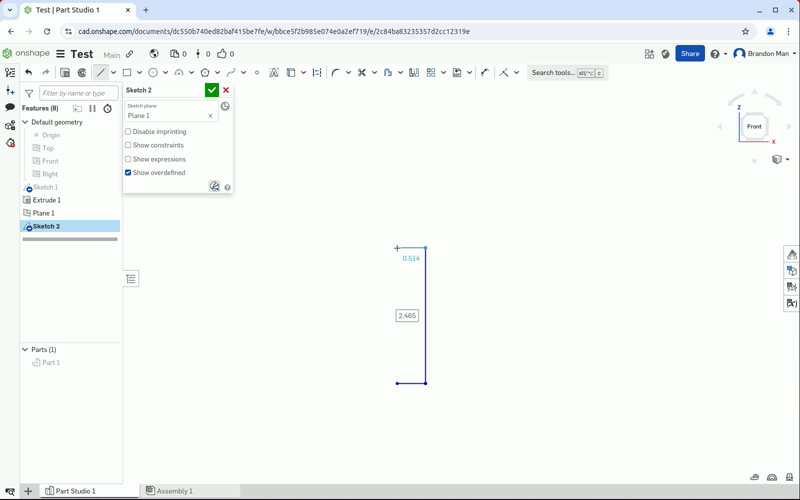
scroll(-6)
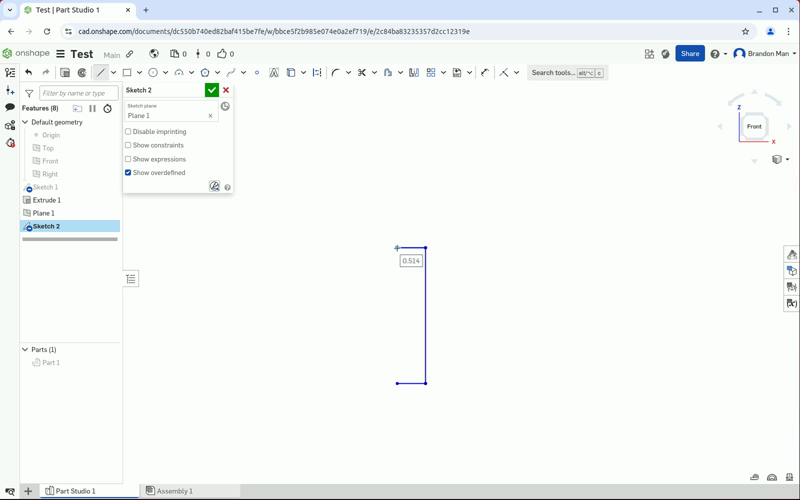
scroll(-6)
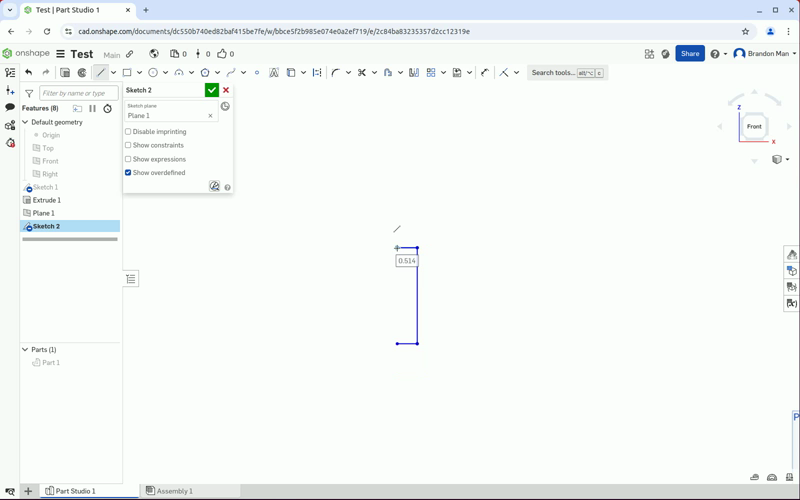
scroll(-6)
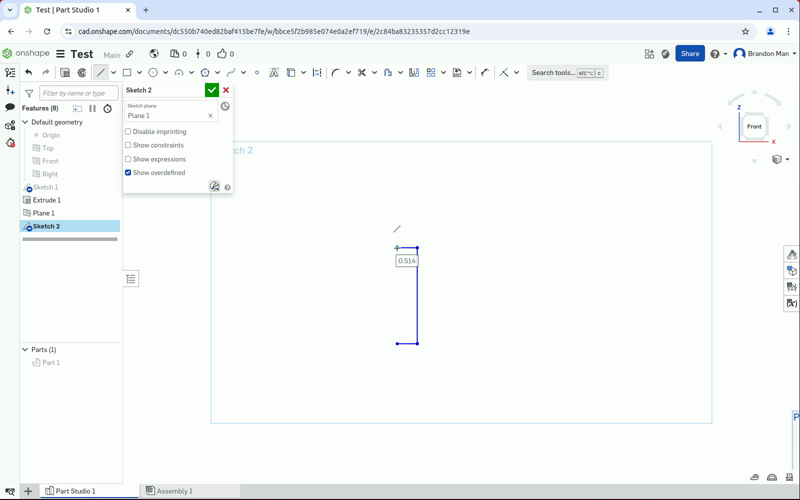
scroll(-6)
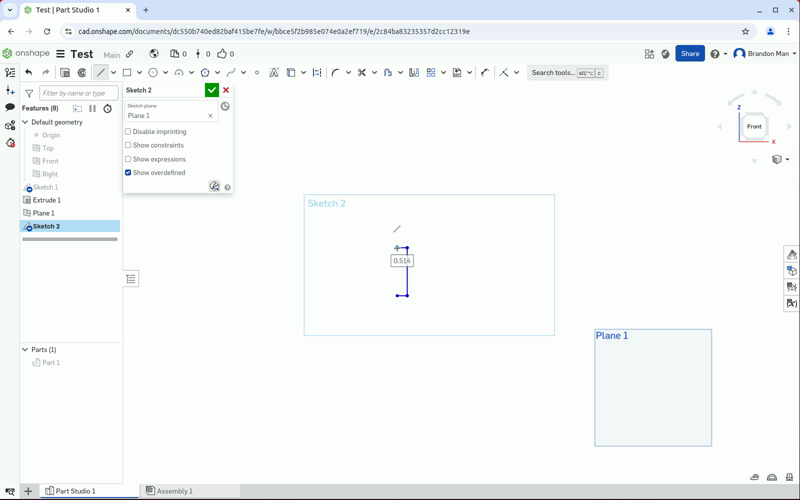
scroll(-6)
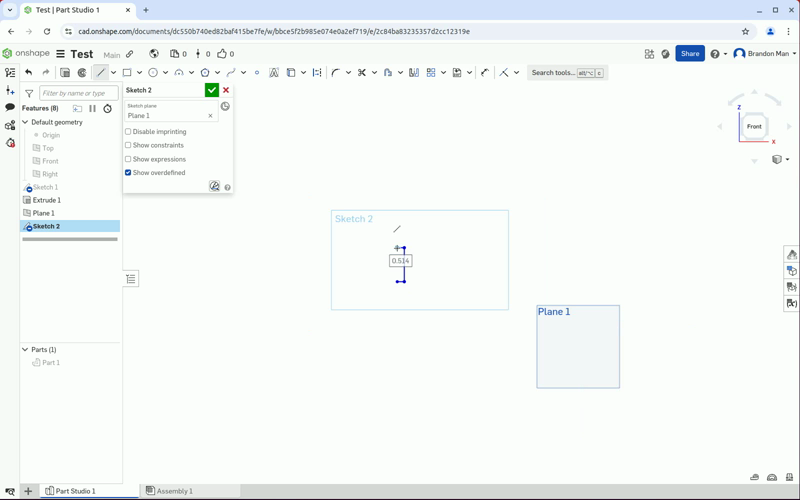
scroll(-6)
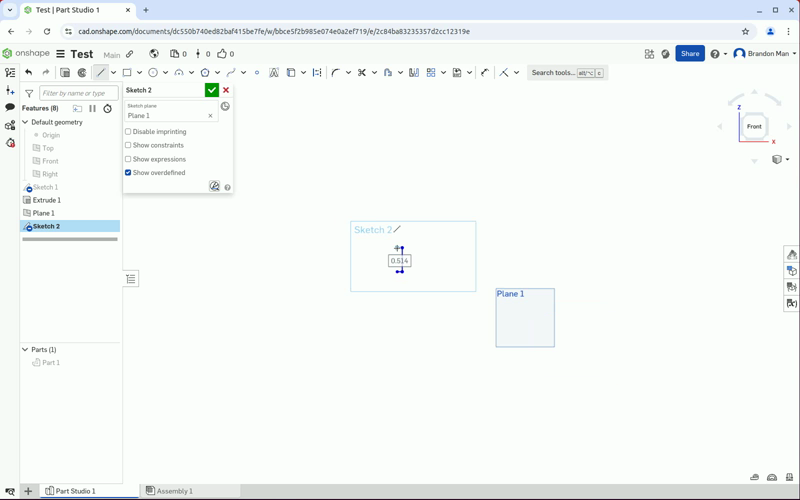
scroll(-6)
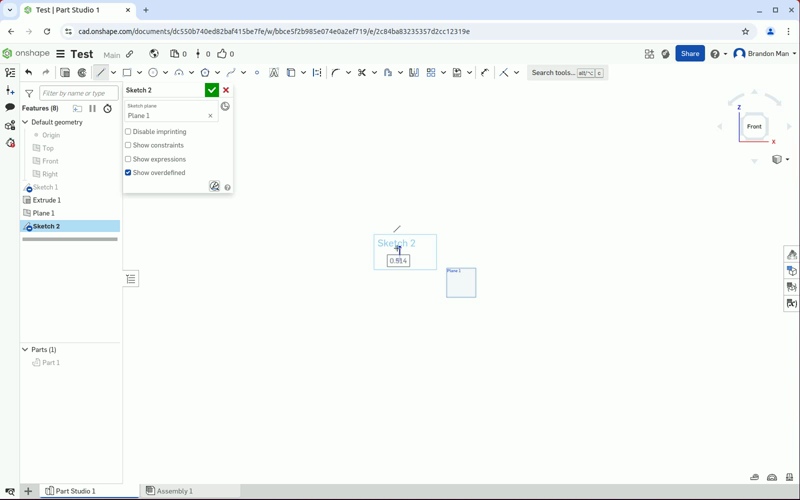
key_up(shift)
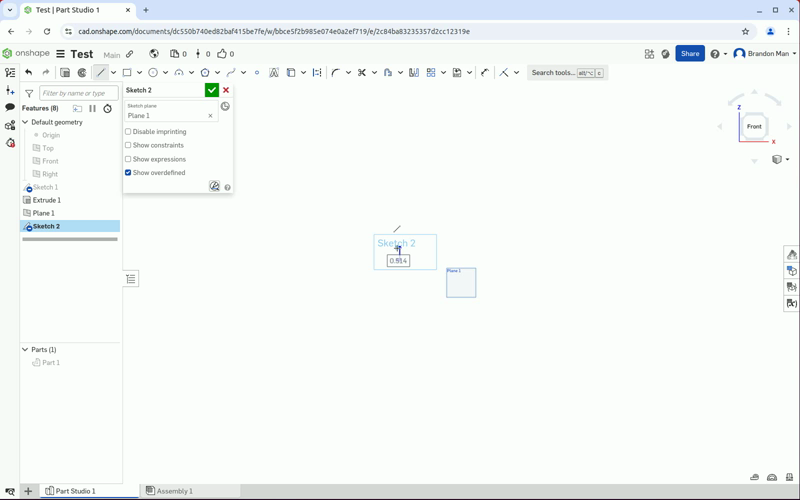
mouse_move(427, 247)
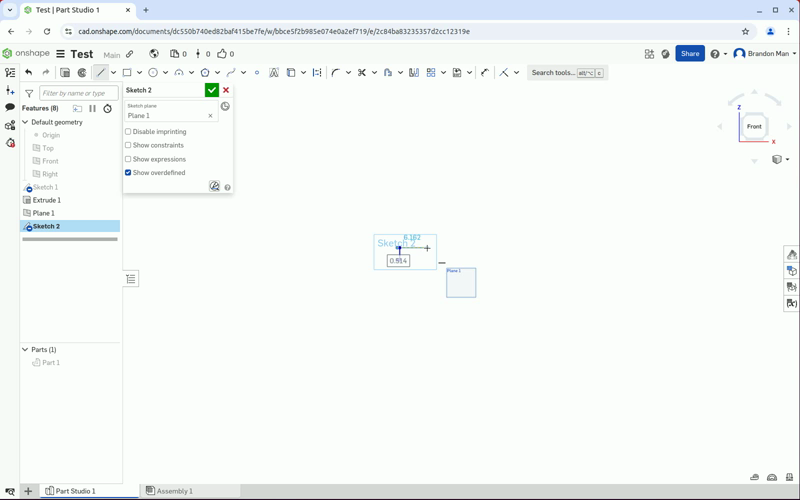
key_down(shift)
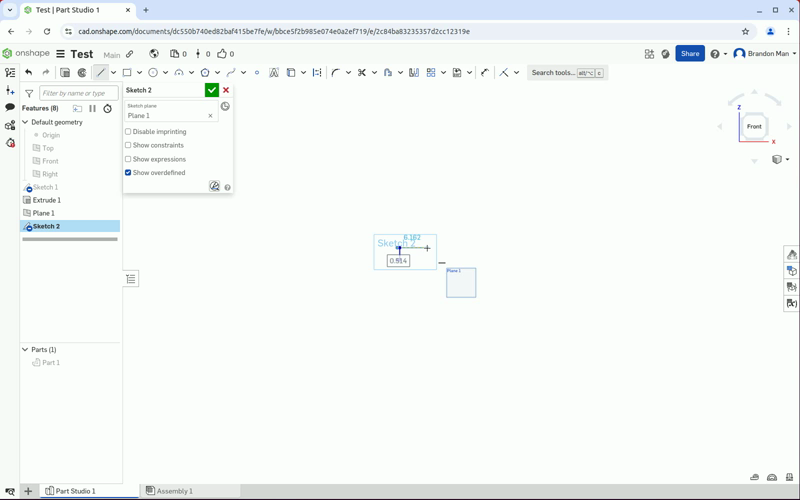
mouse_move(397, 259)
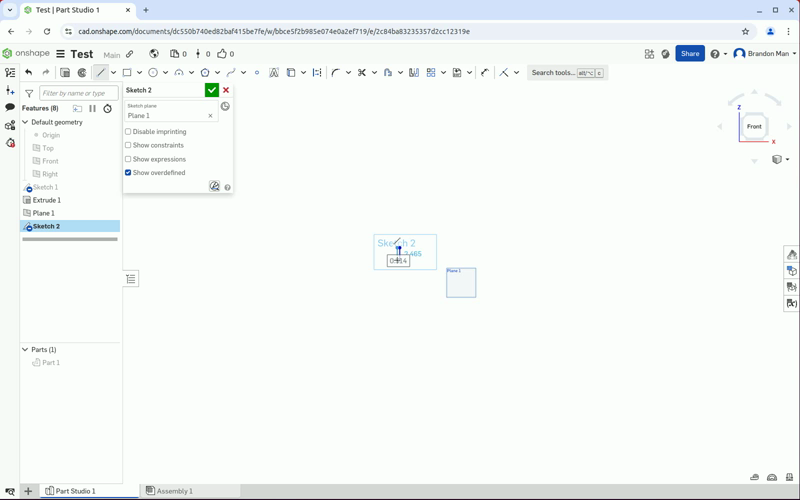
scroll(6)
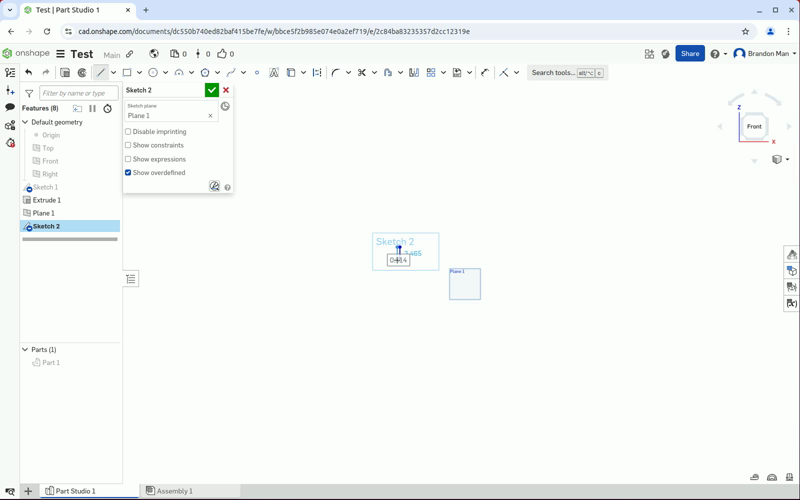
scroll(6)
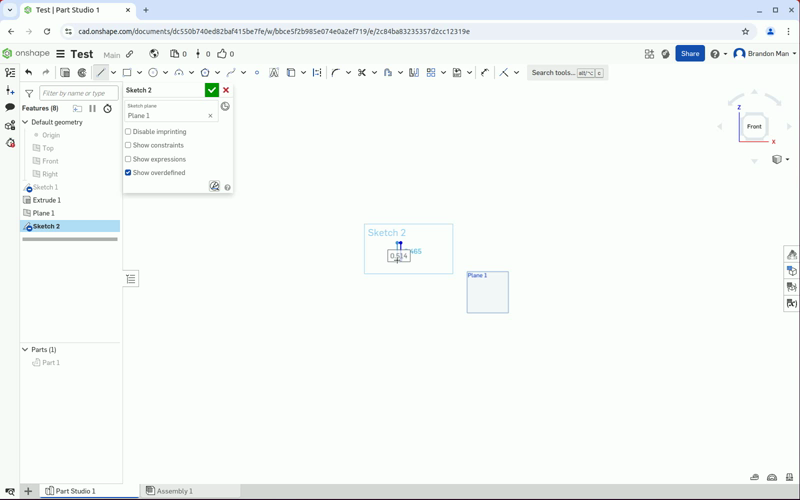
scroll(6)
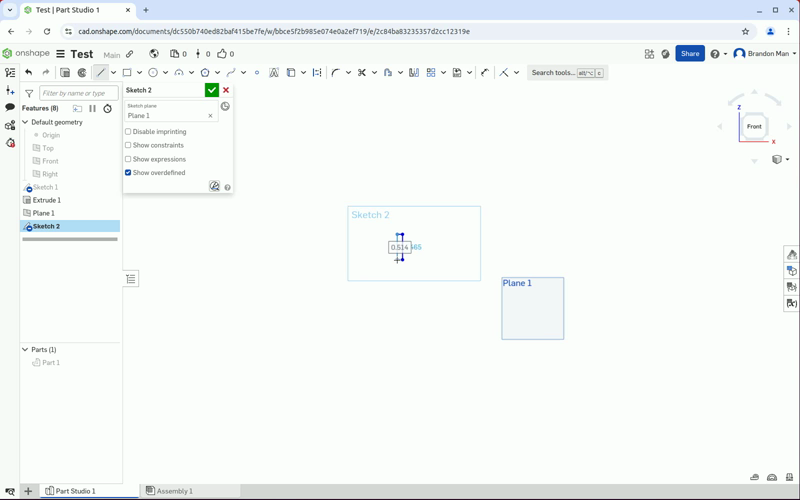
scroll(6)
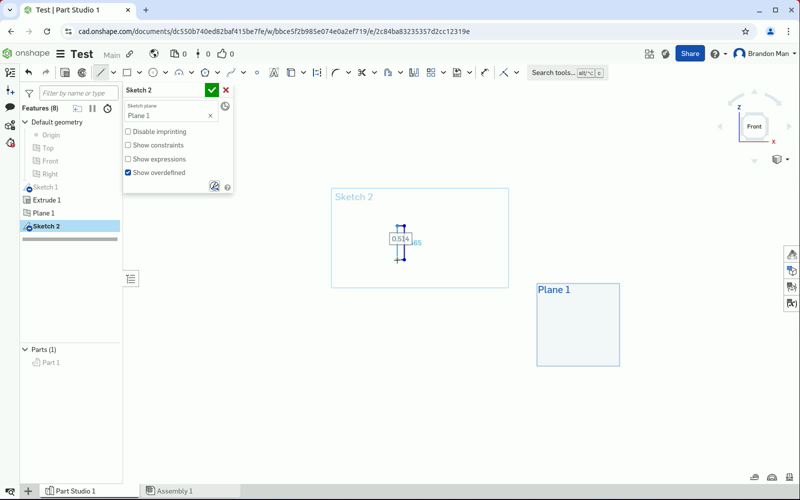
scroll(6)
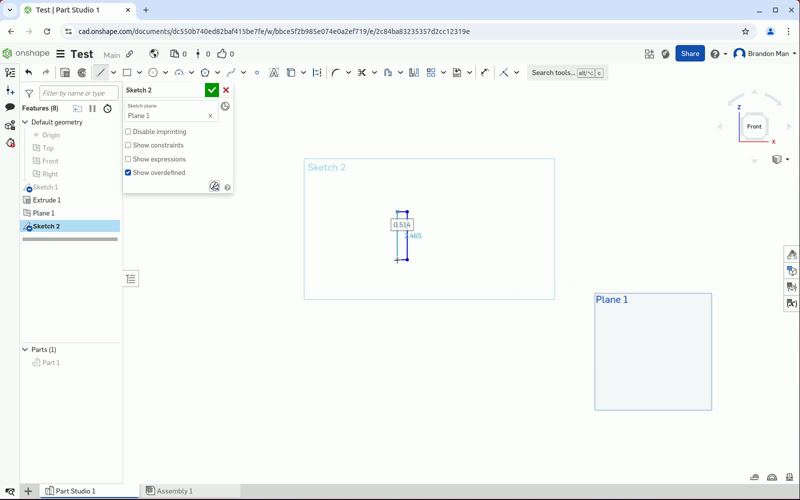
scroll(6)
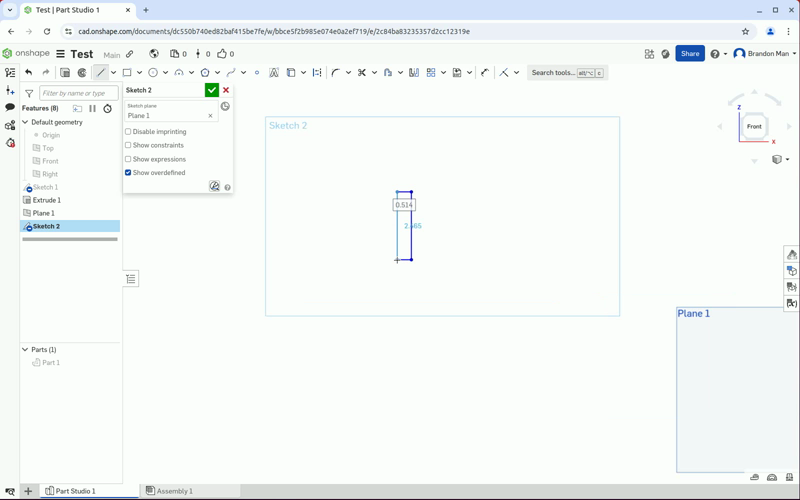
scroll(6)
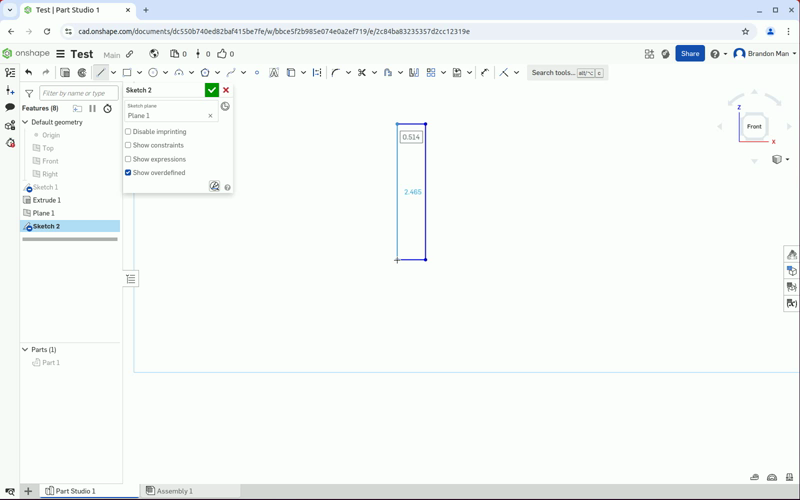
key_up(shift)
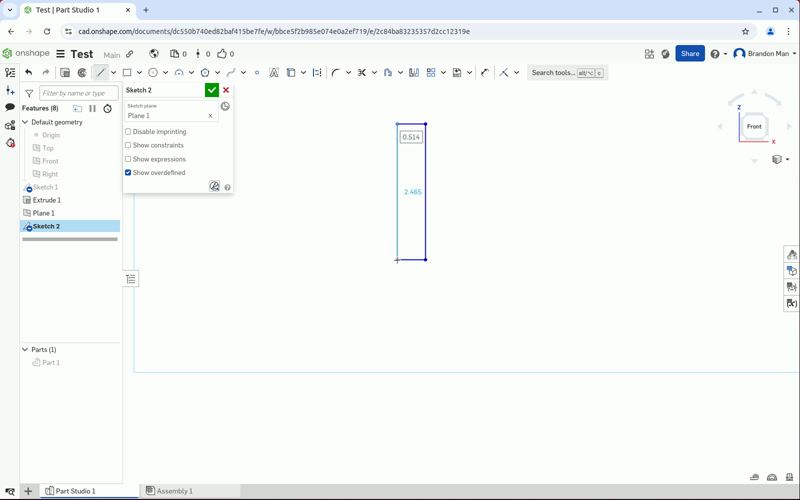
click(397, 259)
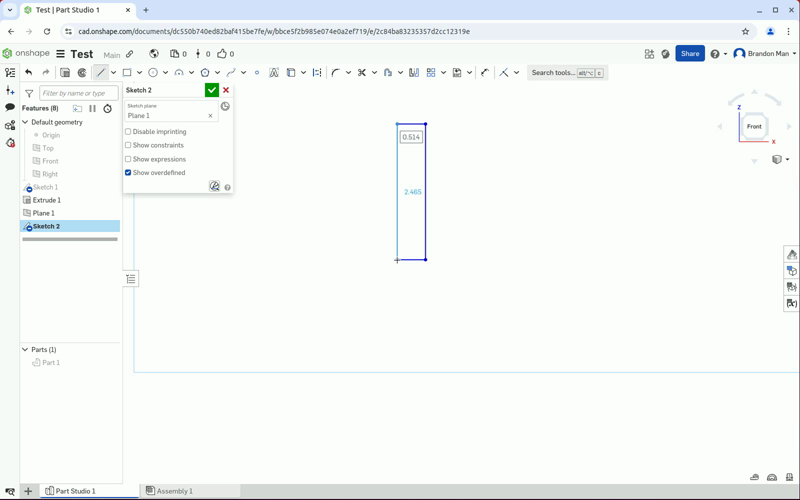
scroll(-6)
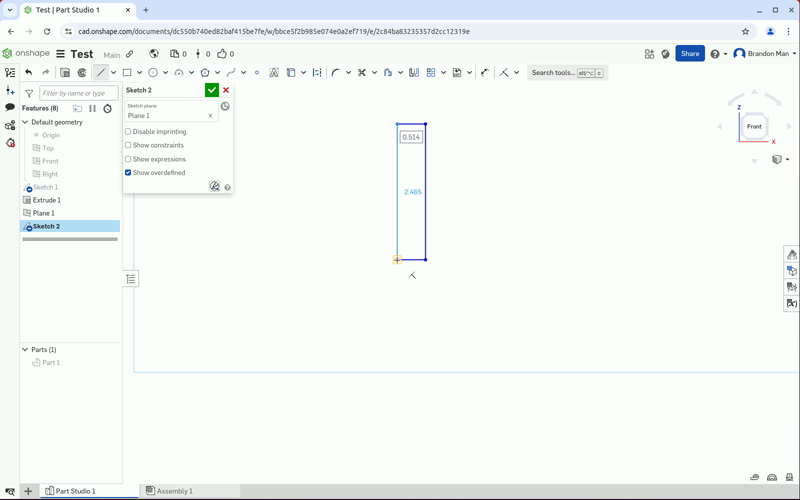
scroll(-6)
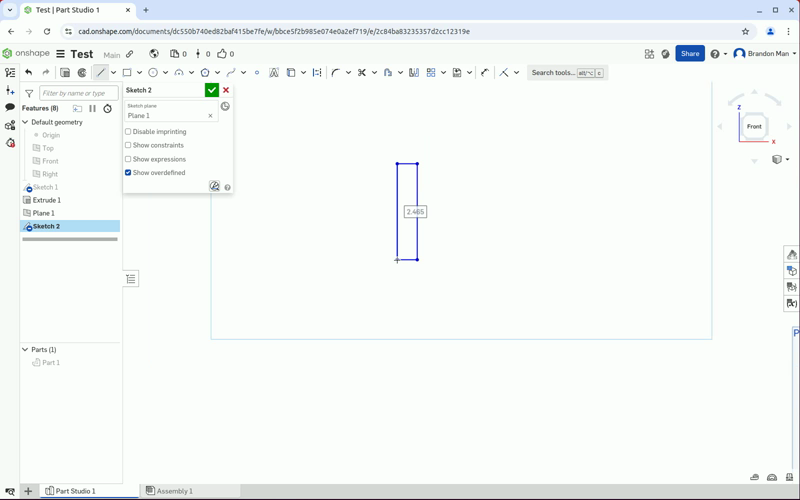
scroll(-6)
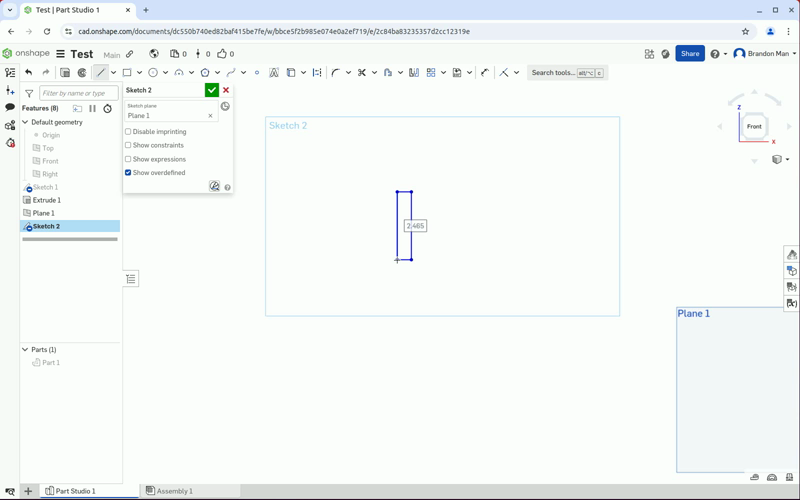
scroll(-6)
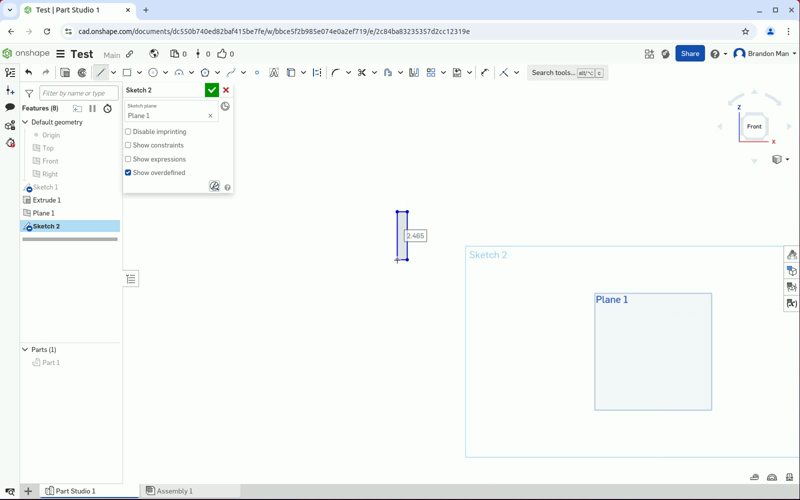
scroll(-6)
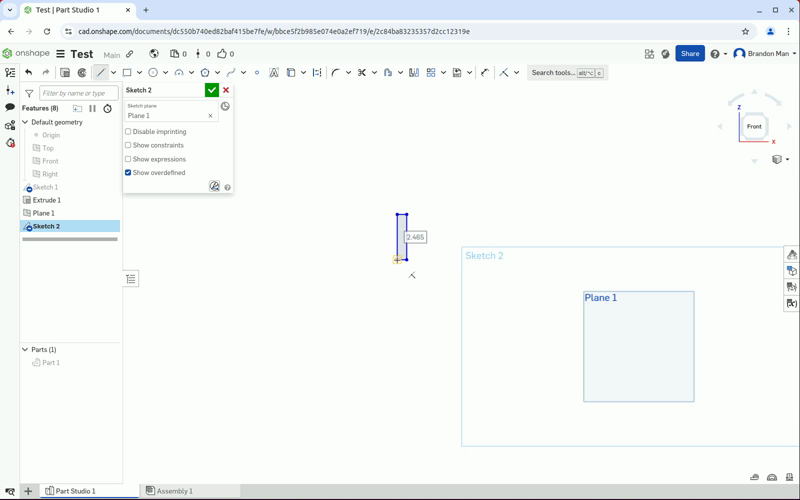
scroll(-6)
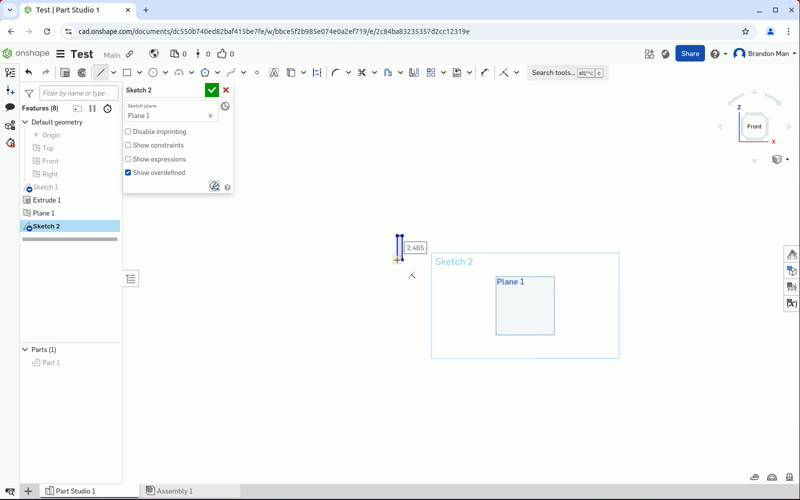
scroll(-6)
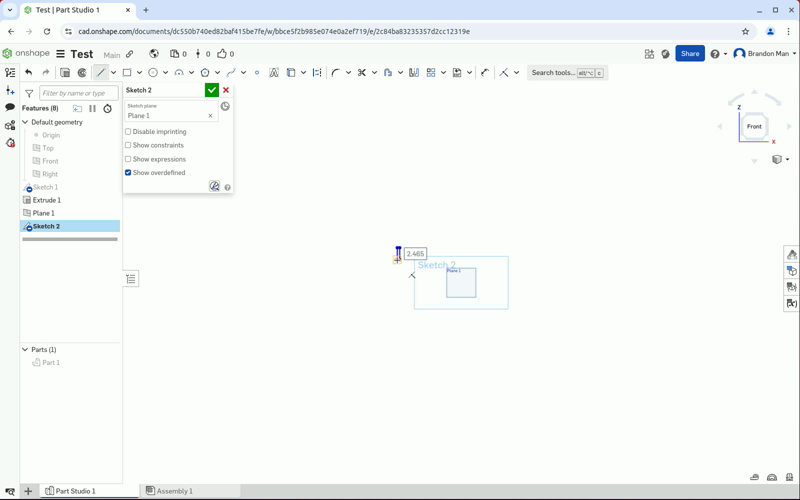
key(esc)
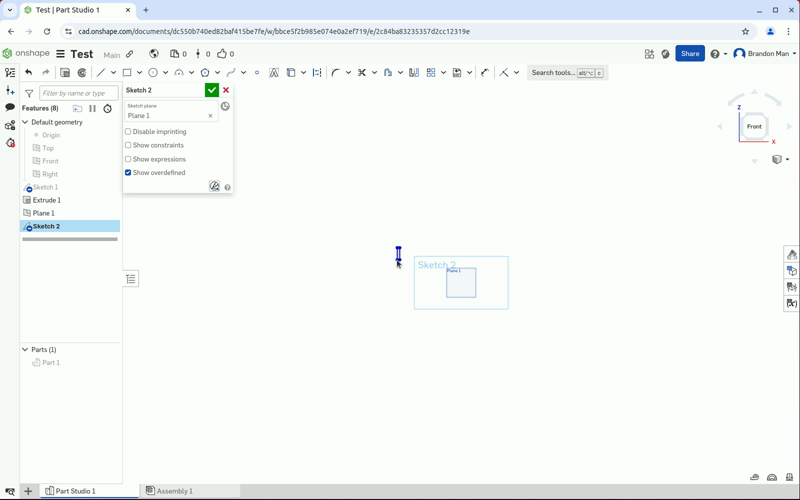
mouse_move(398, 248)
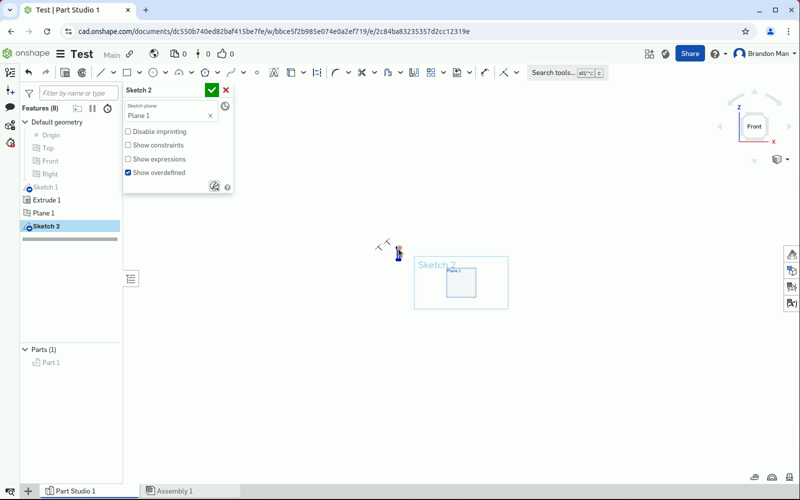
scroll(6)
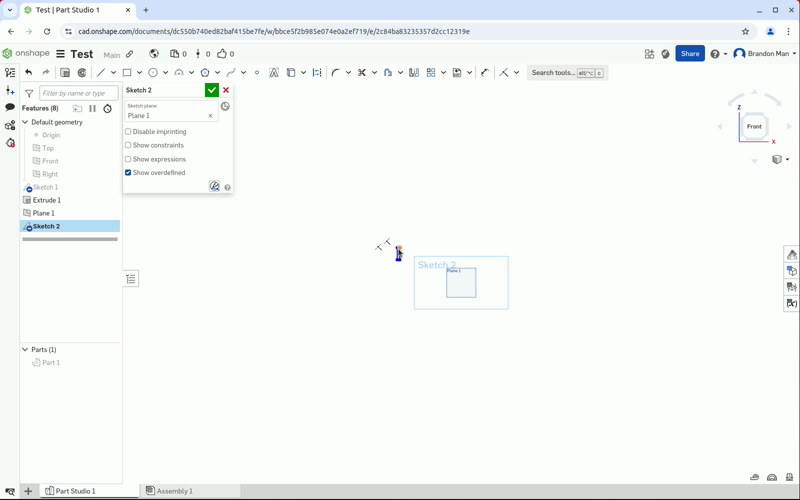
scroll(6)
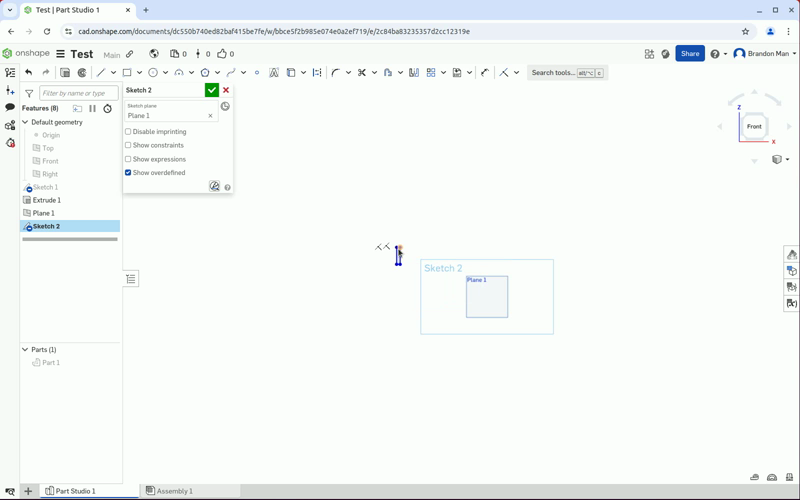
scroll(6)
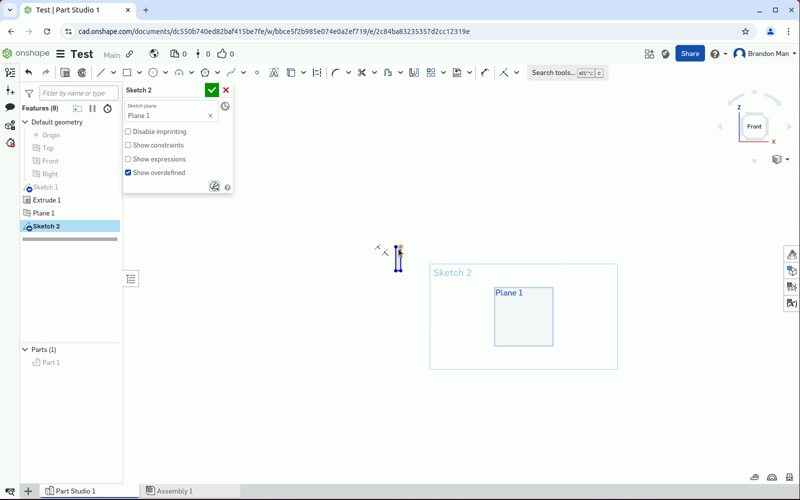
scroll(6)
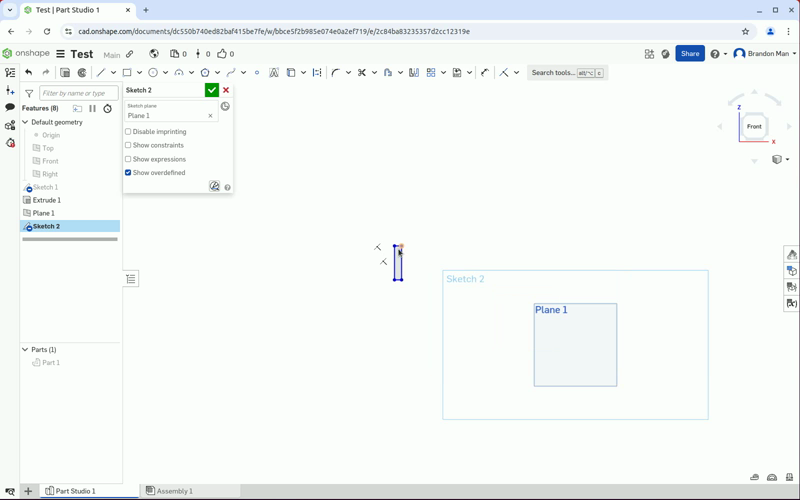
scroll(6)
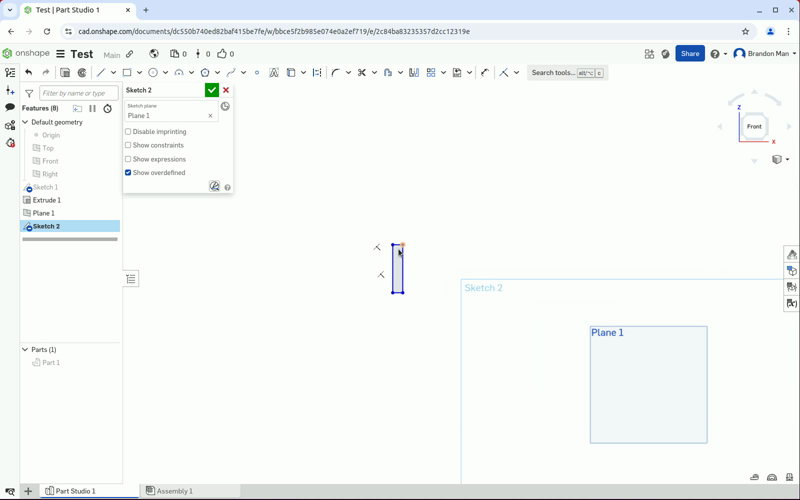
scroll(6)
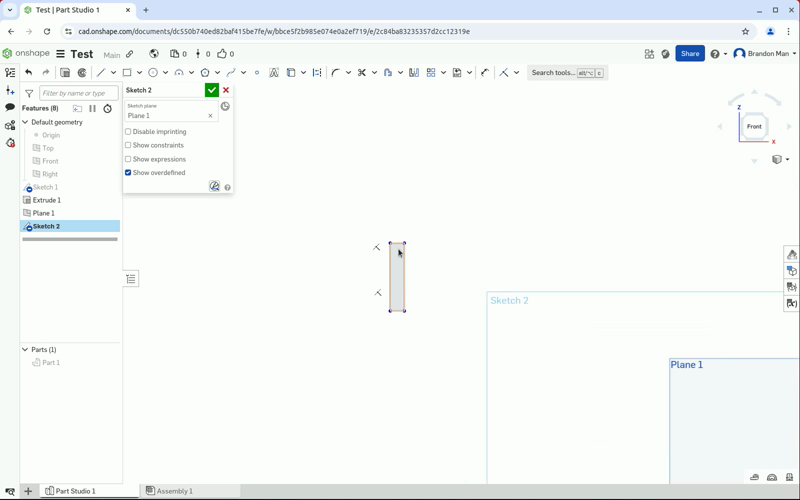
scroll(6)
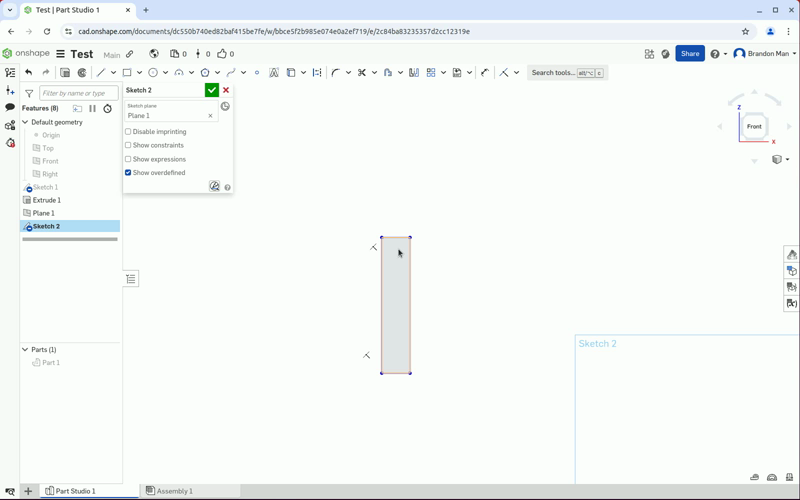
click(398, 248)
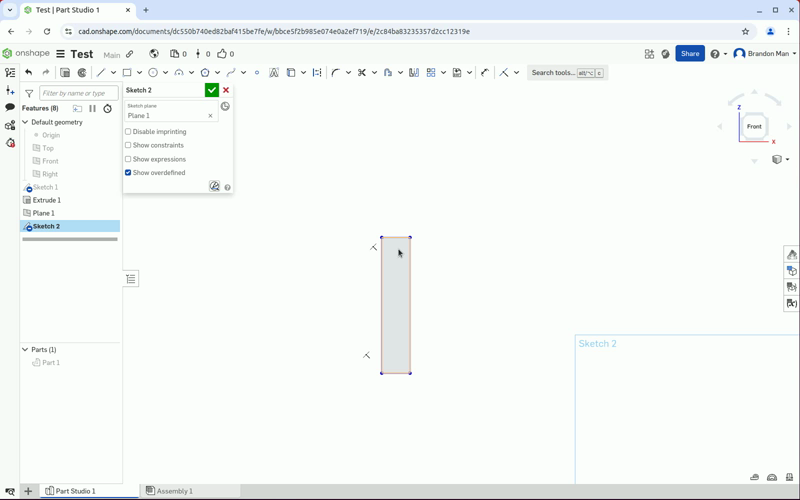
scroll(-6)
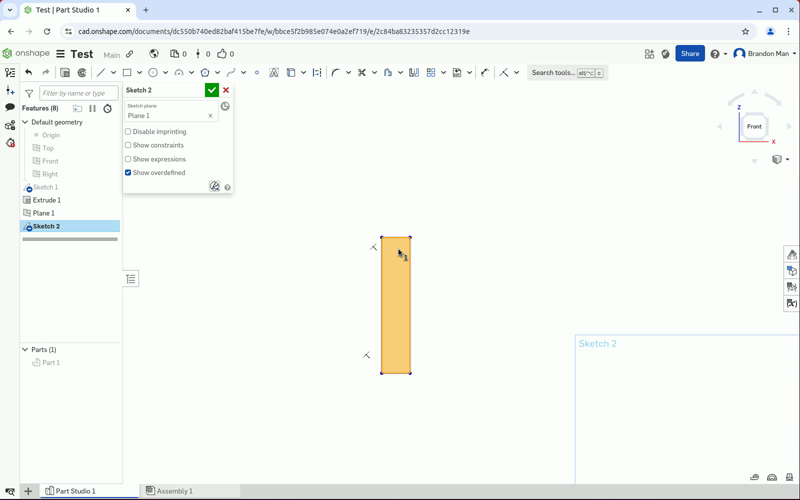
scroll(-6)
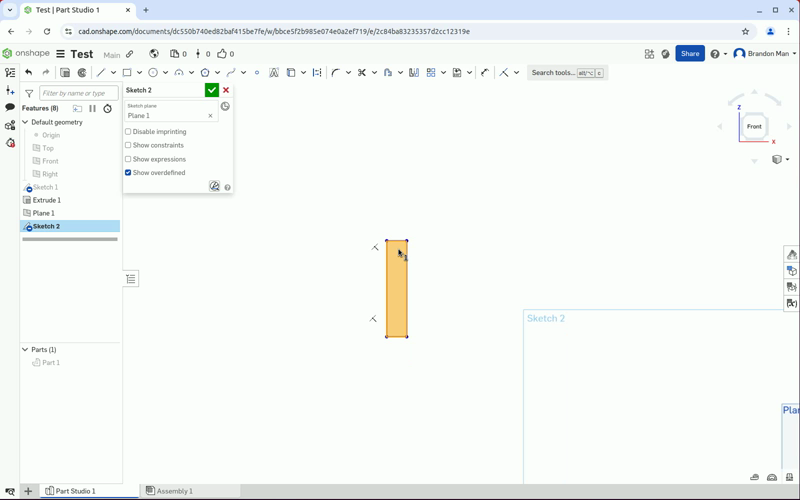
scroll(-6)
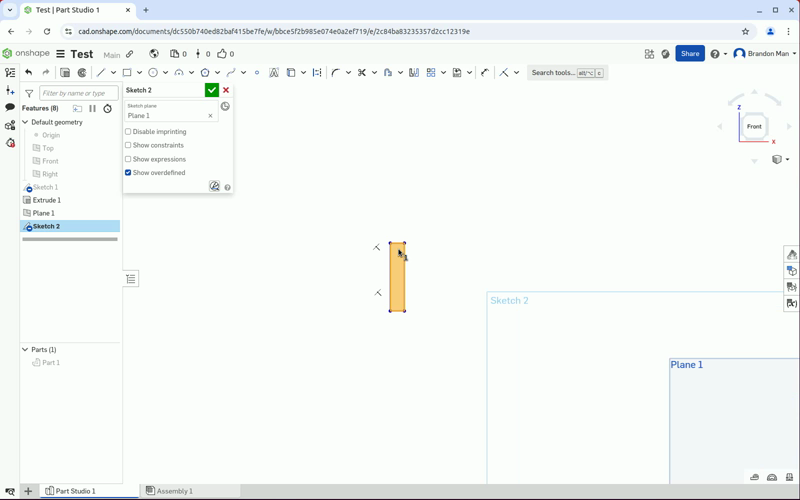
scroll(-6)
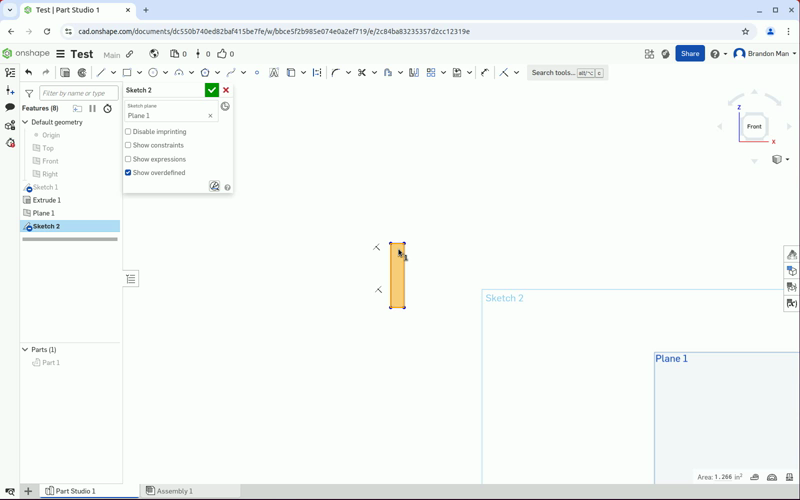
scroll(-6)
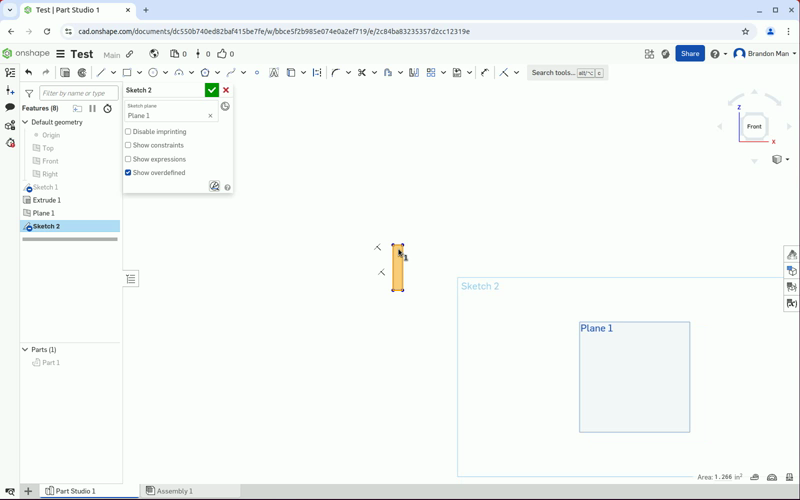
scroll(-6)
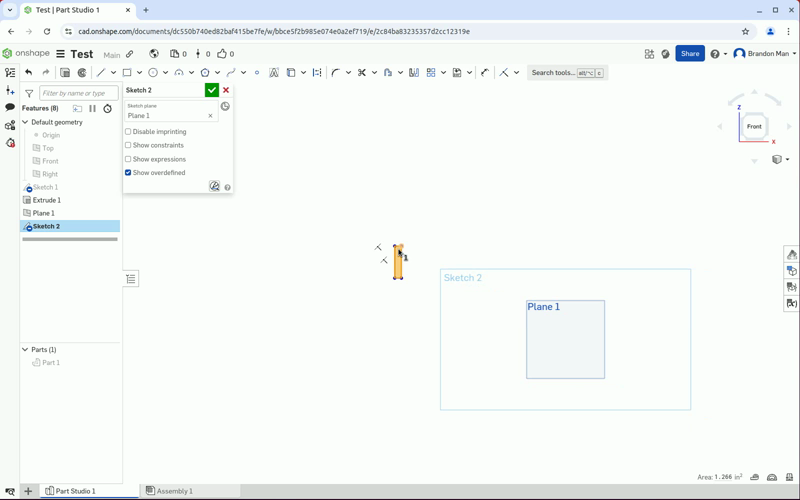
scroll(-6)
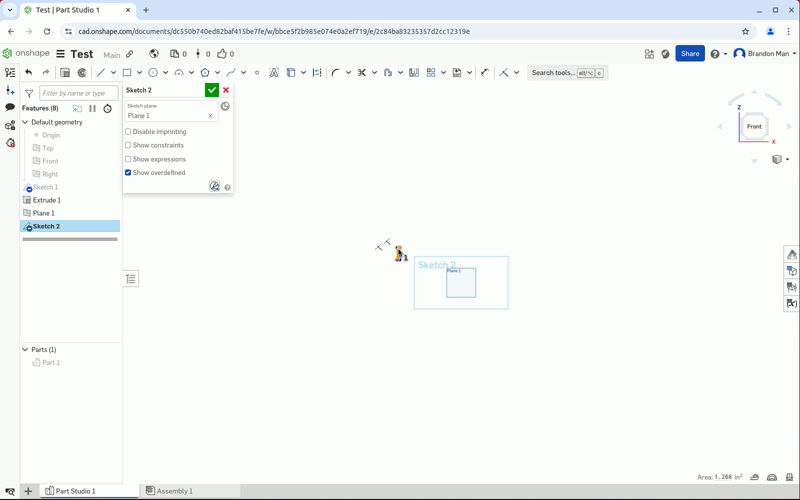
mouse_move(73, 352)
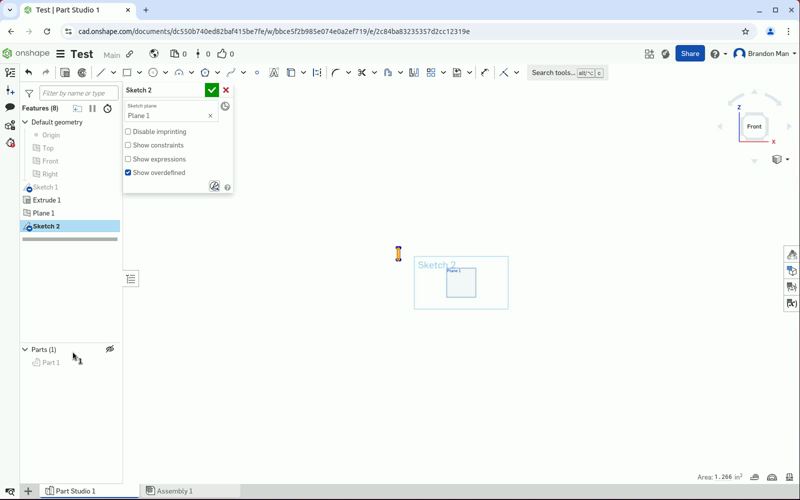
key(shift+y)
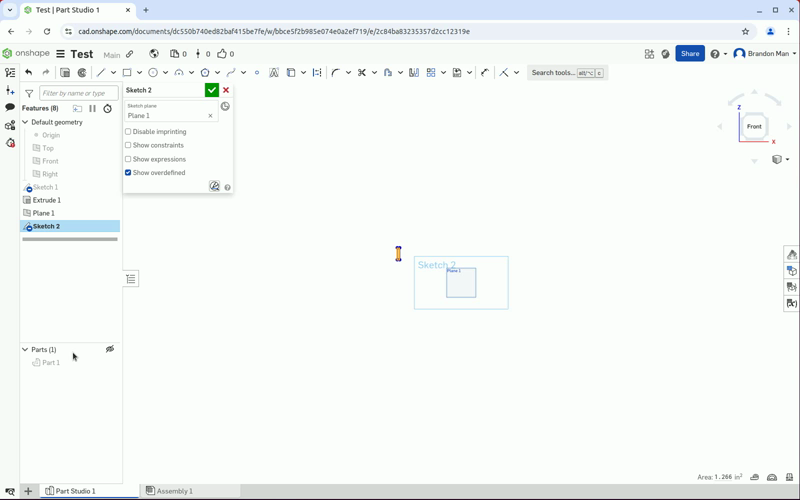
key(shift+e)
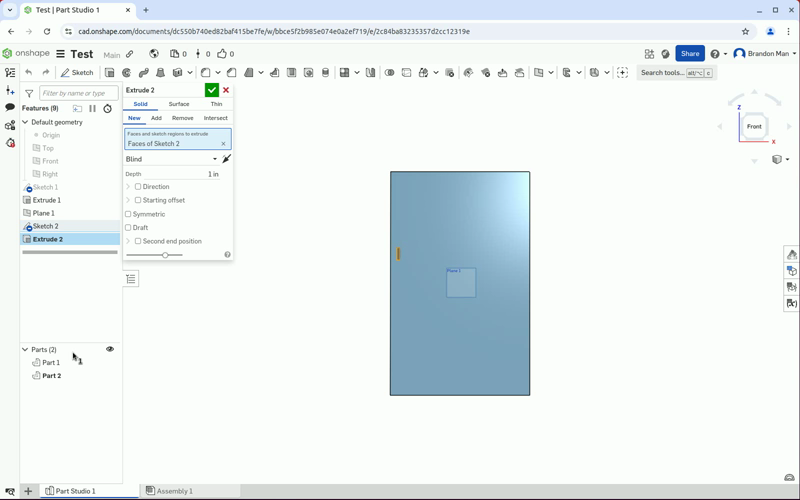
mouse_move(143, 106)
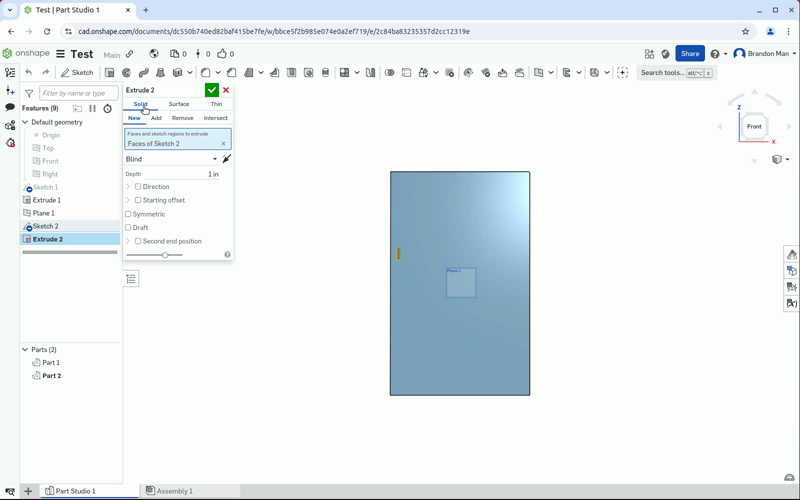
click(143, 106)
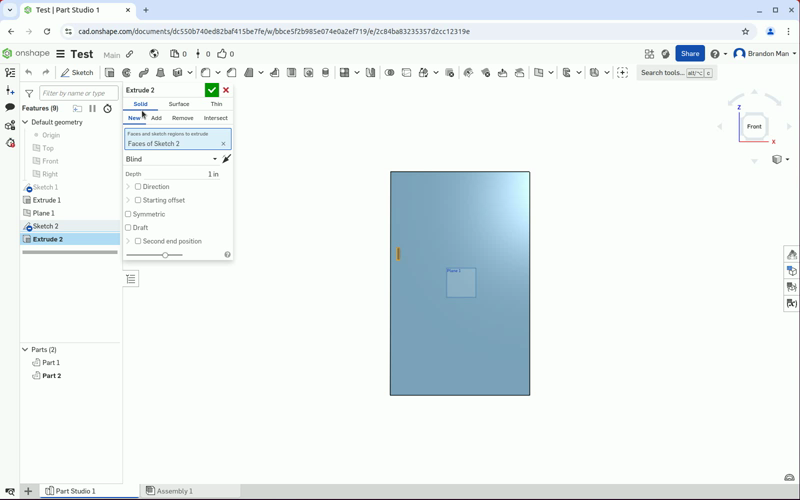
mouse_move(137, 120)
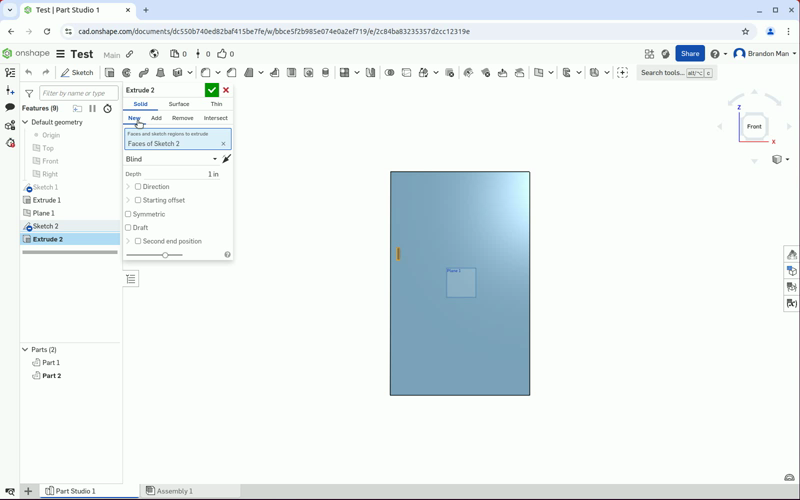
click(137, 120)
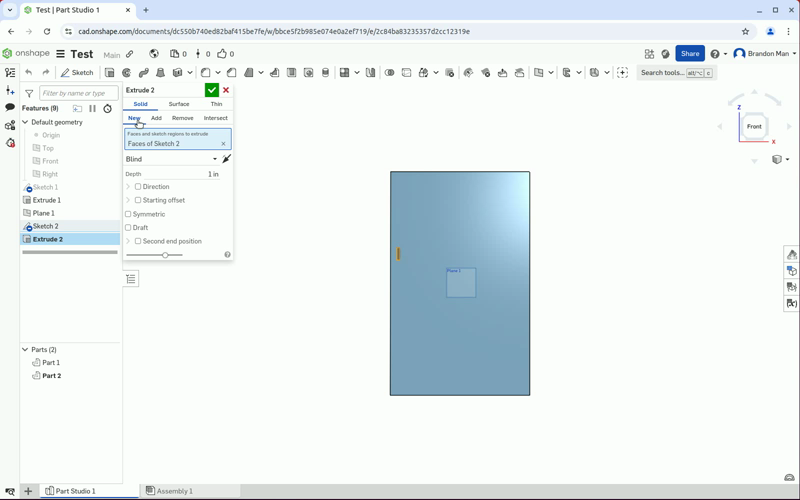
key(tab, 4)
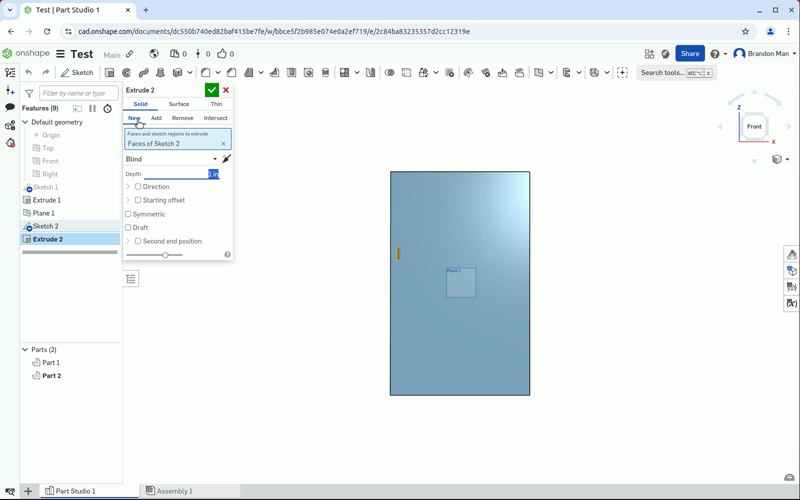
text(-0.241)
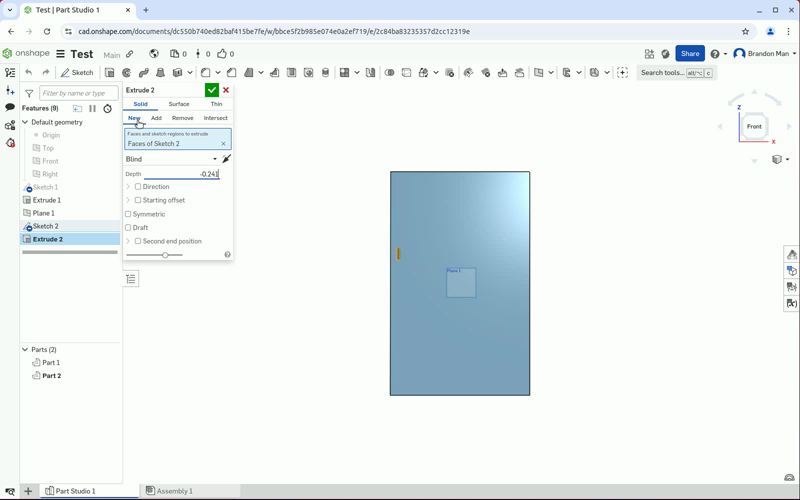
key(enter)
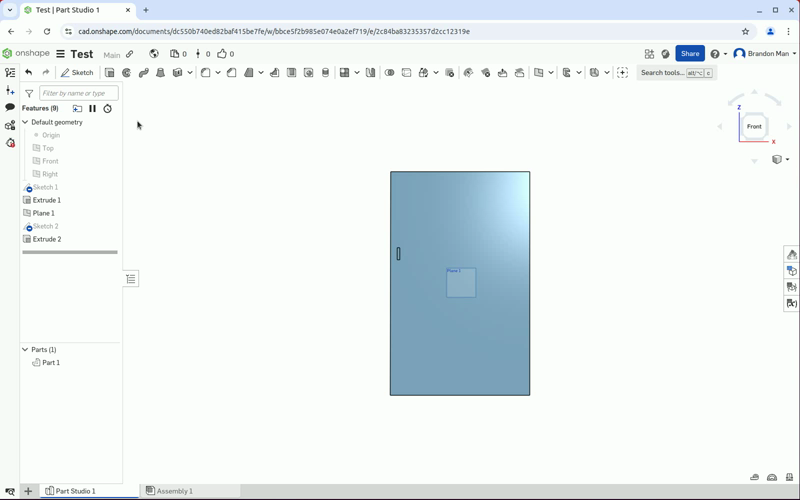
key(shift+h)
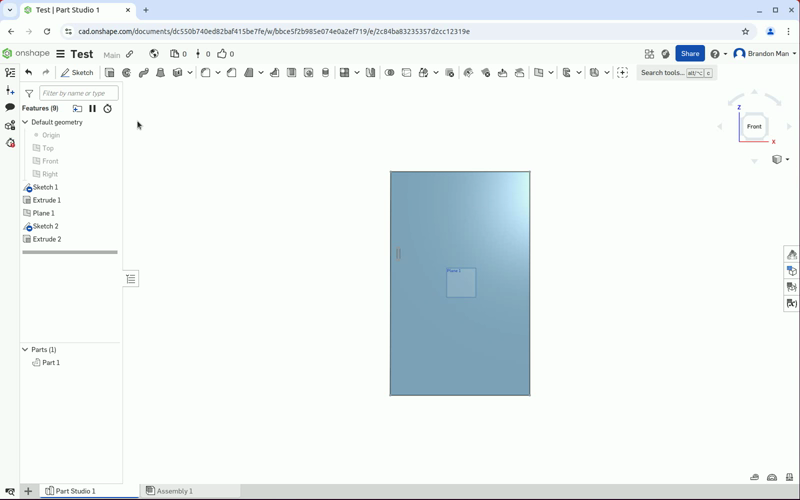
key(shift+h)
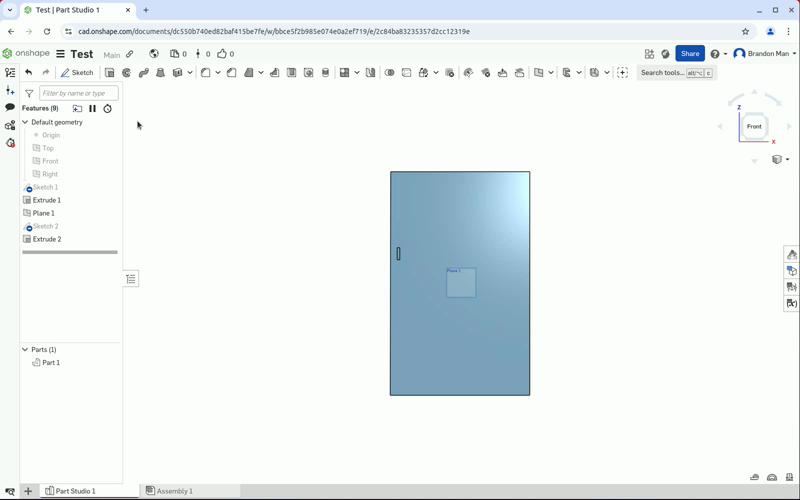
mouse_move(73, 189)
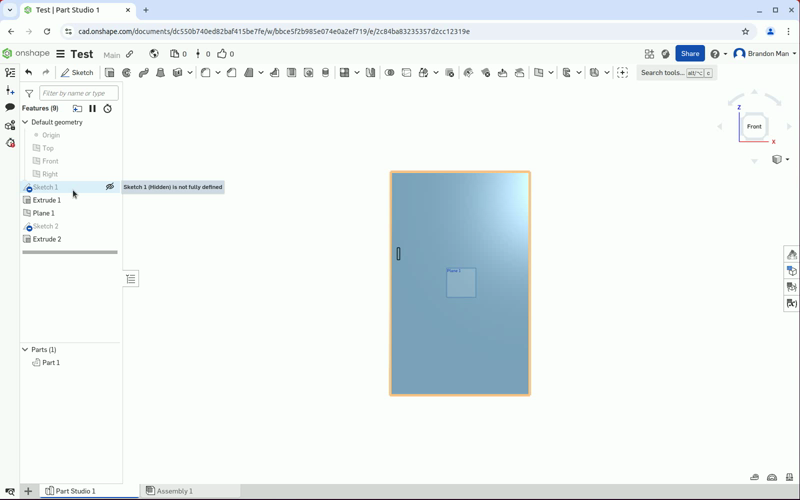
click(73, 189)
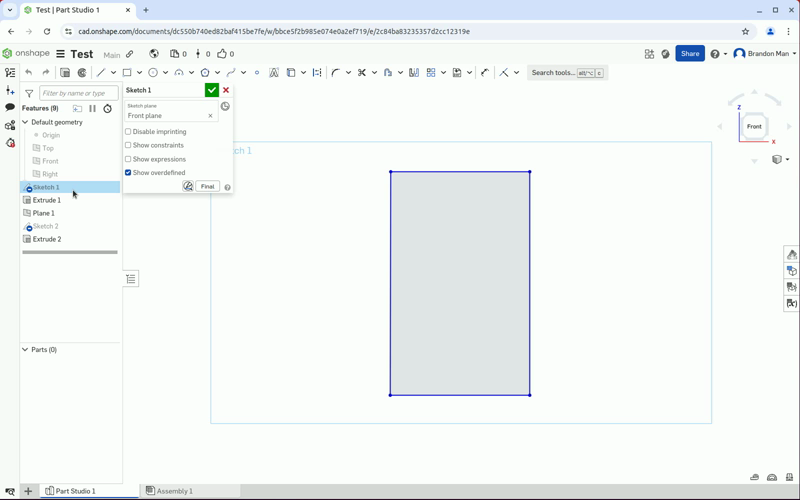
mouse_move(229, 92)
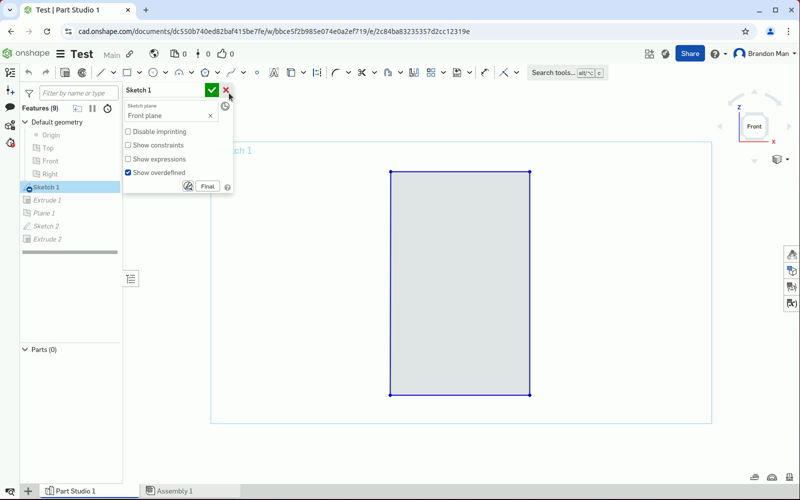
click(229, 92)
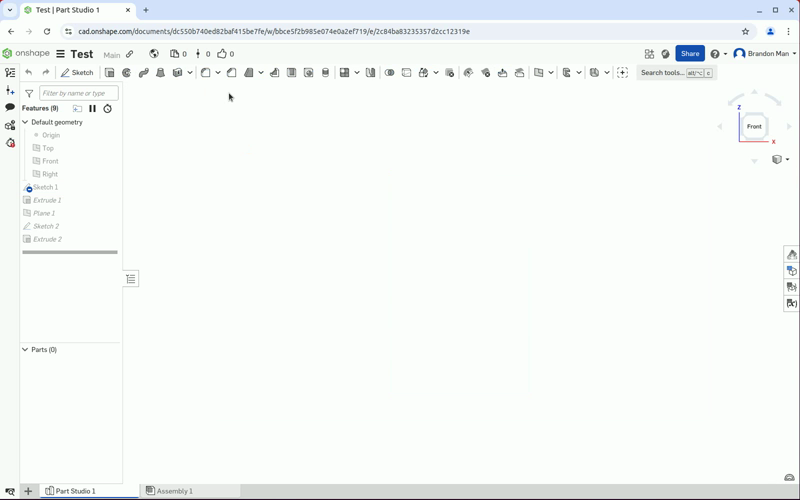
key(shift+s)
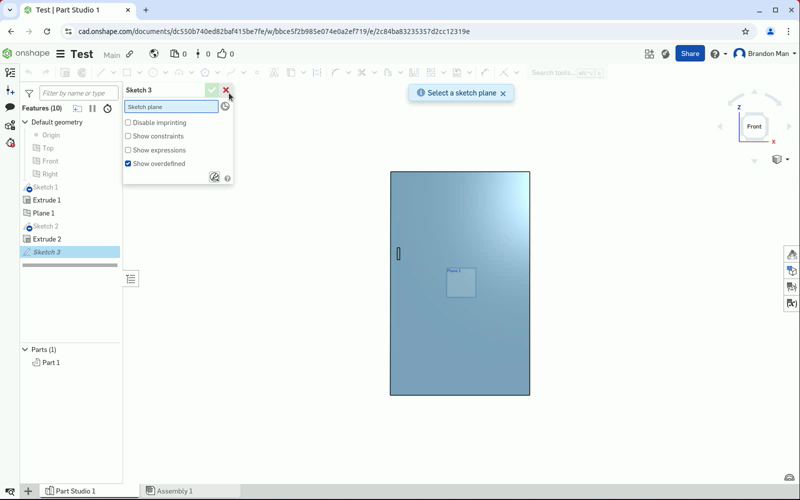
mouse_move(73, 215)
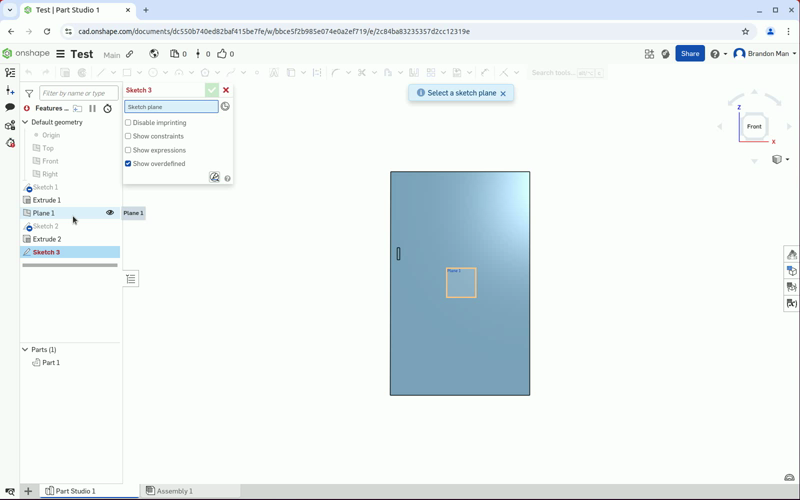
click(73, 215)
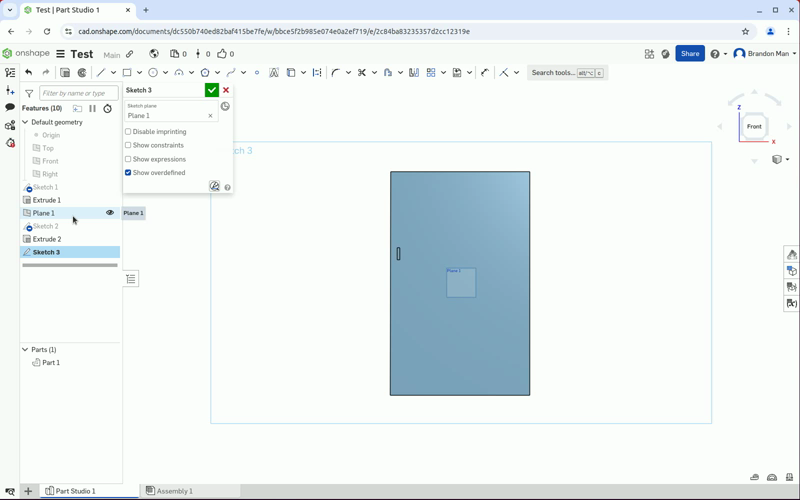
mouse_move(73, 352)
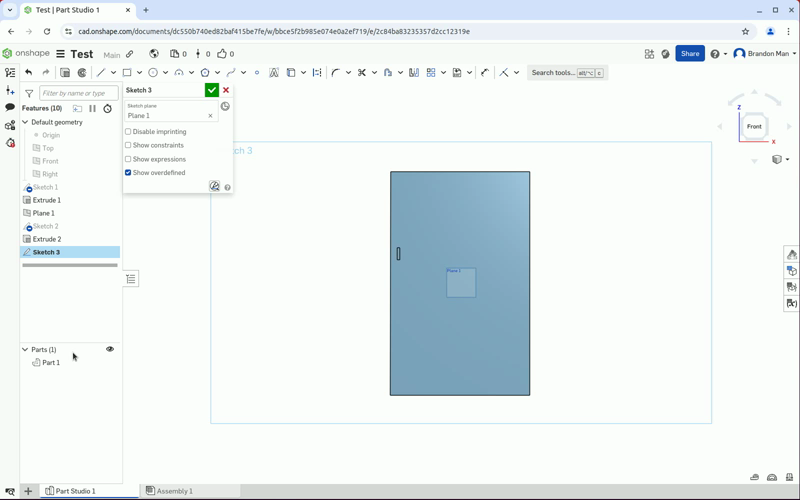
key(y)
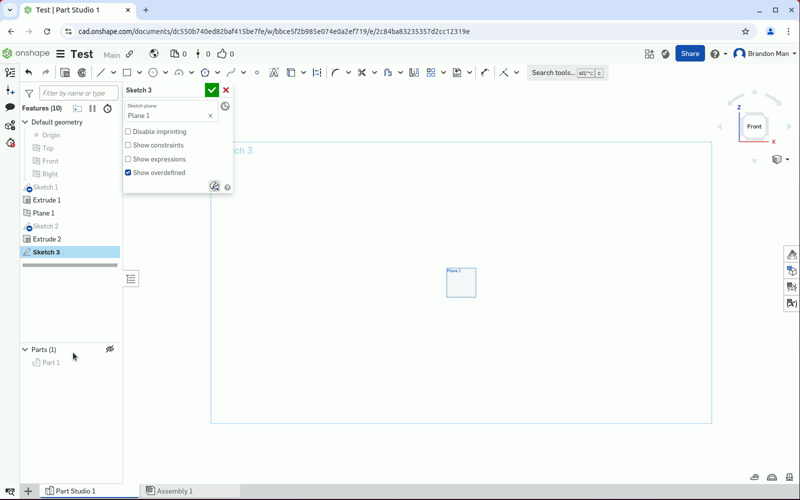
key(l)
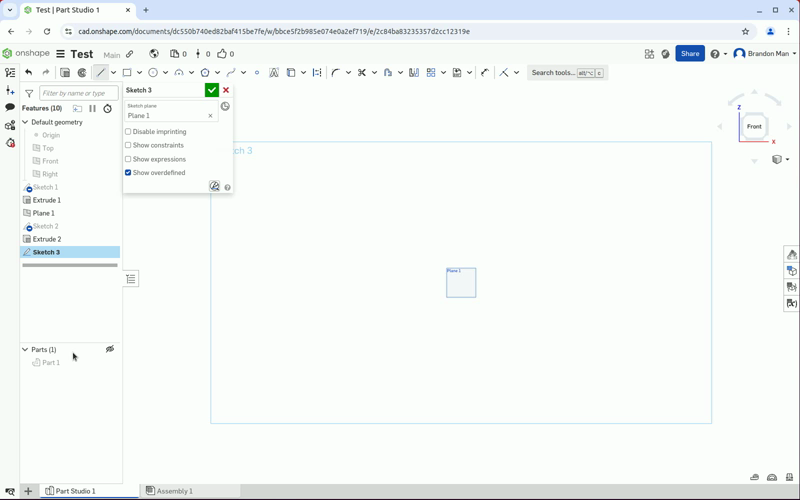
key_down(shift)
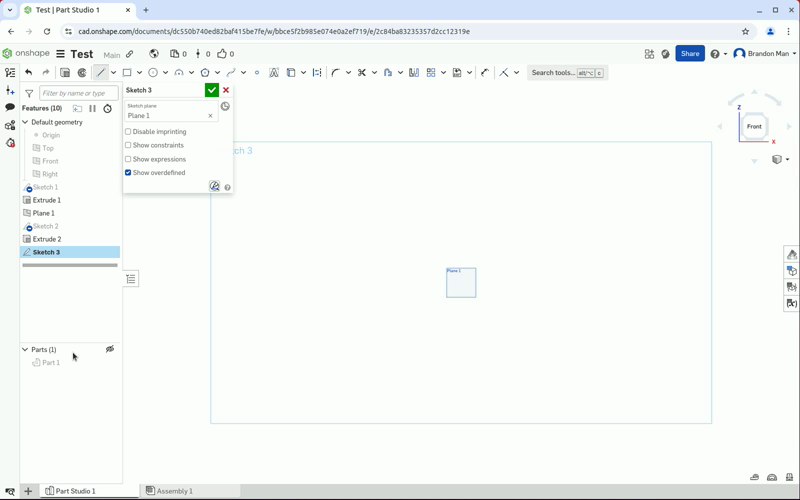
mouse_move(397, 315)
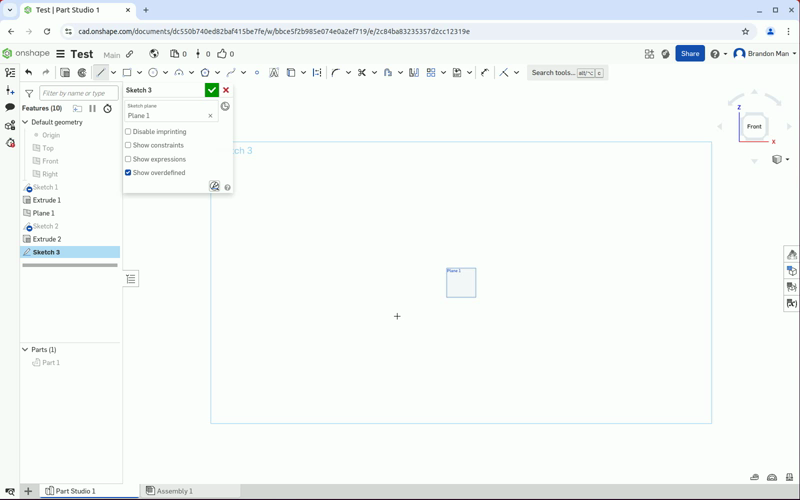
click(397, 315)
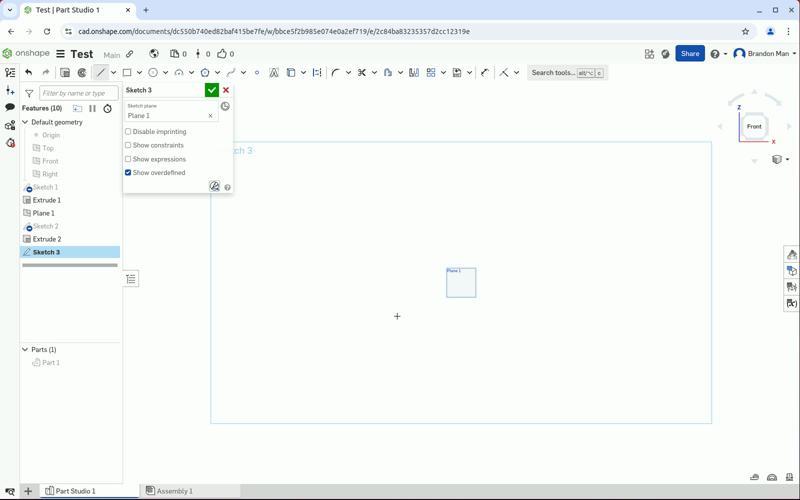
key_up(shift)
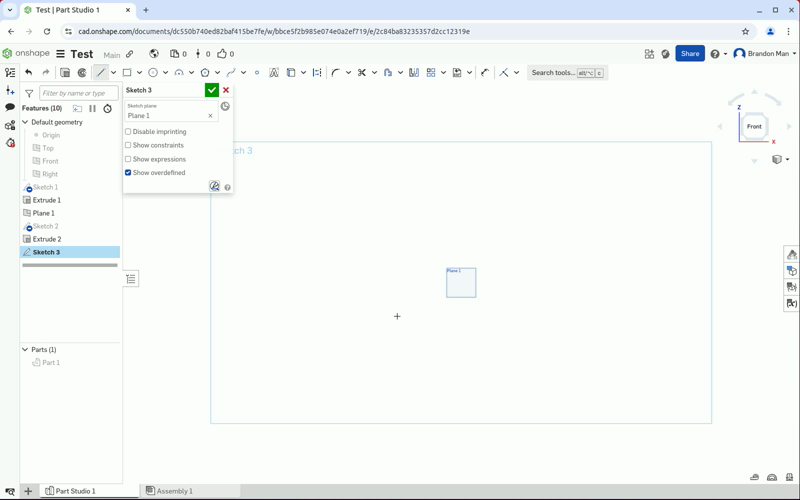
key_down(shift)
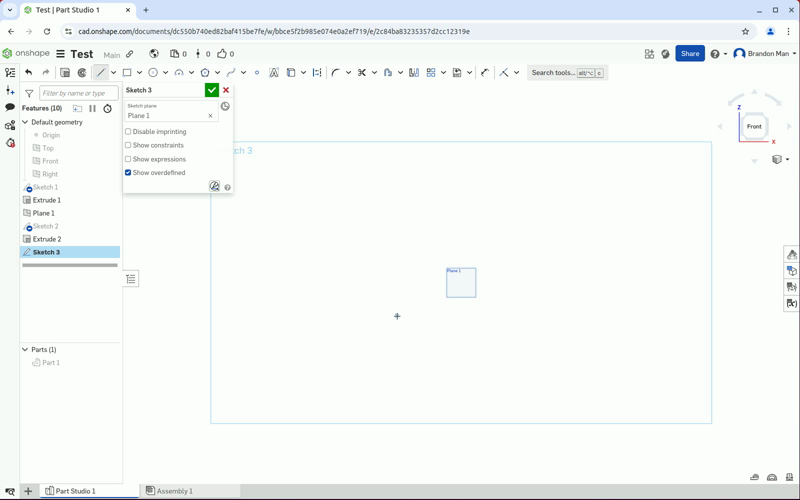
mouse_move(427, 315)
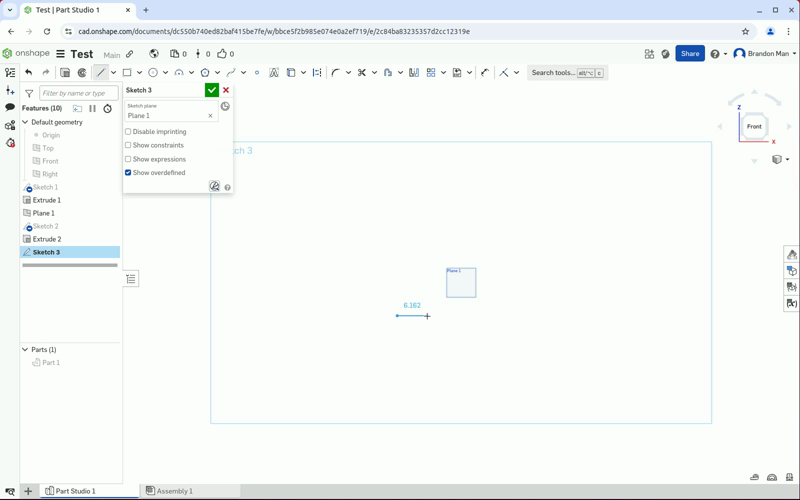
mouse_move(399, 315)
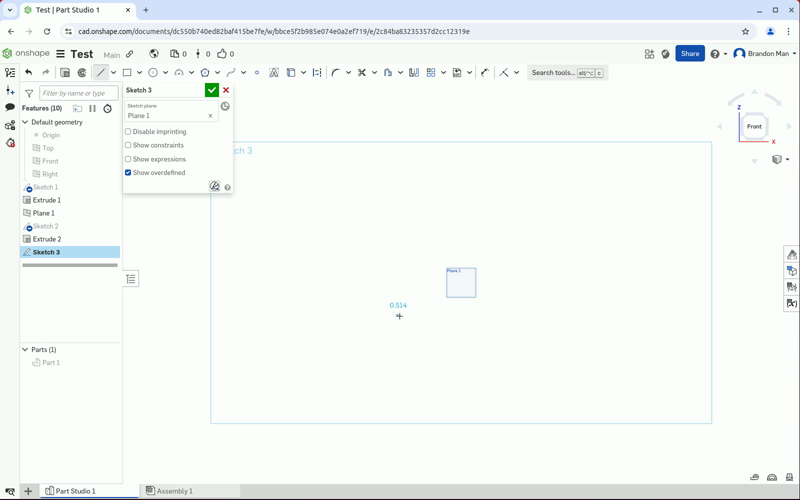
scroll(6)
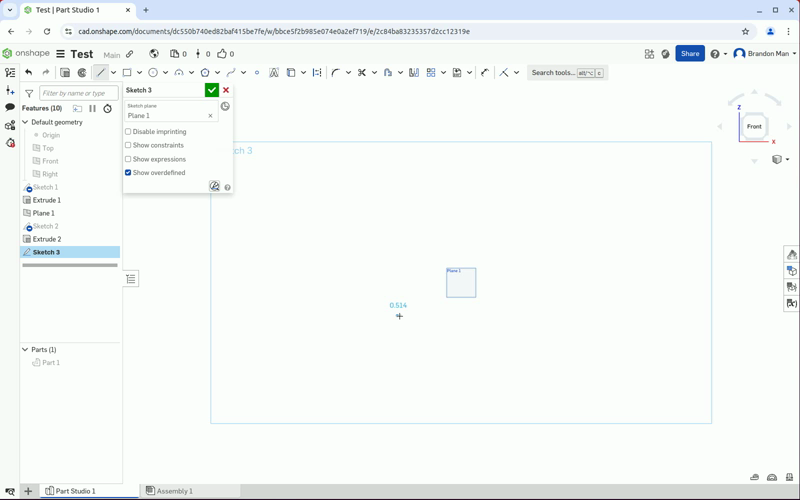
scroll(6)
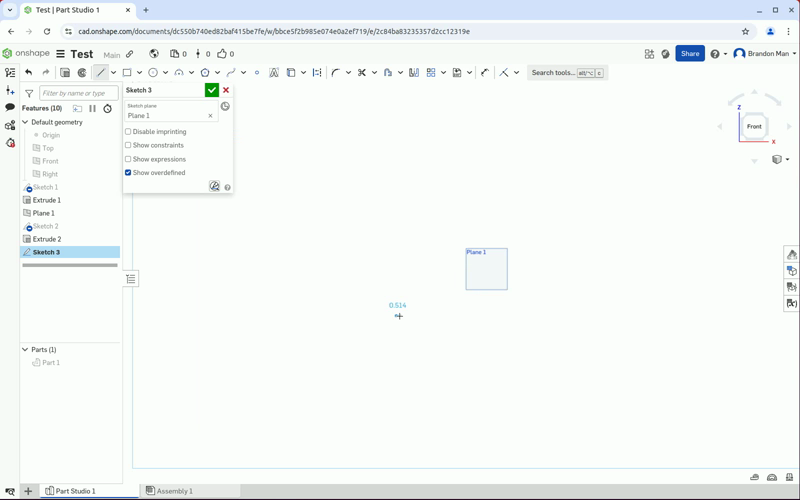
scroll(6)
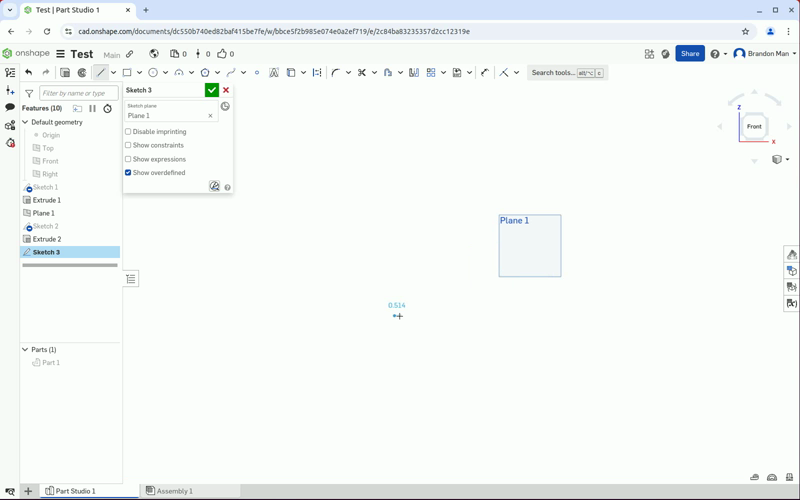
scroll(6)
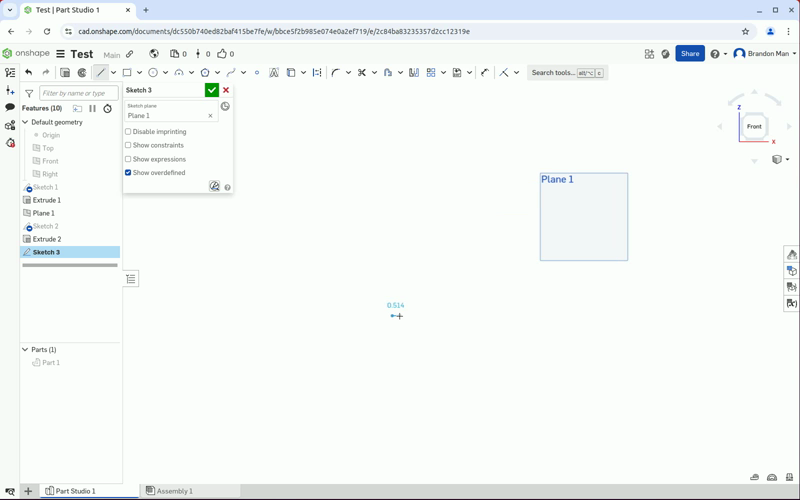
scroll(6)
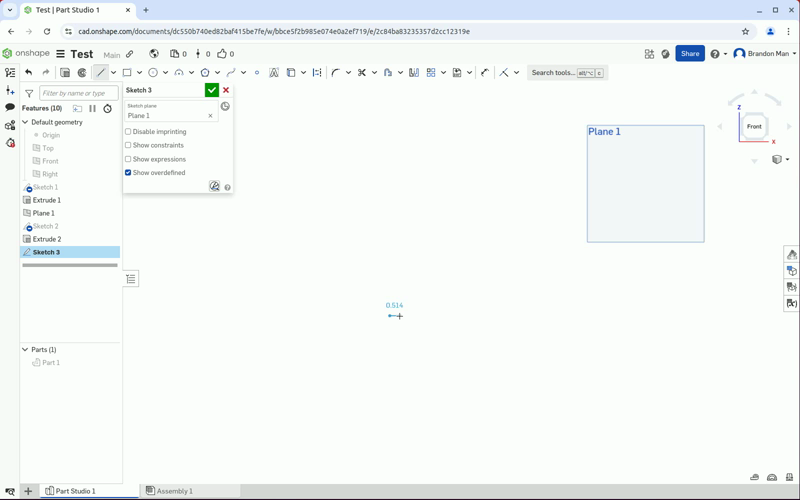
scroll(6)
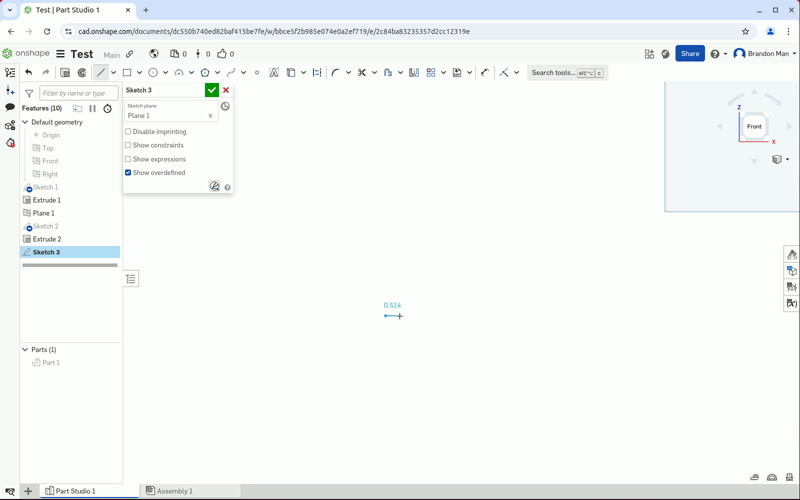
scroll(6)
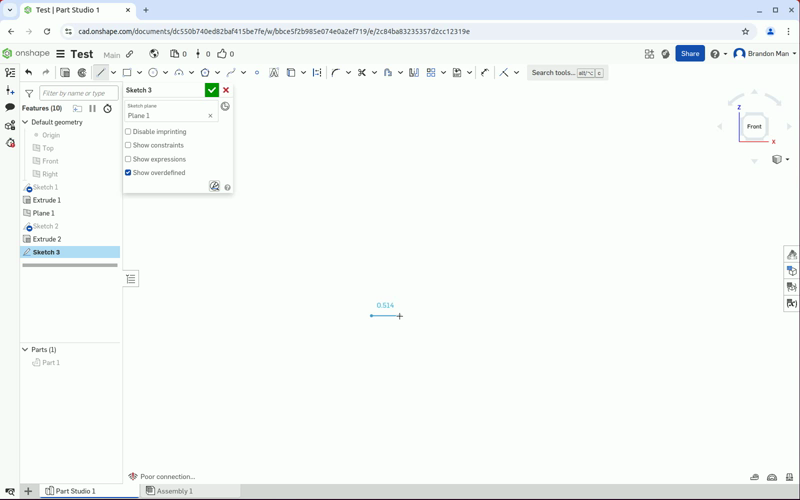
click(399, 315)
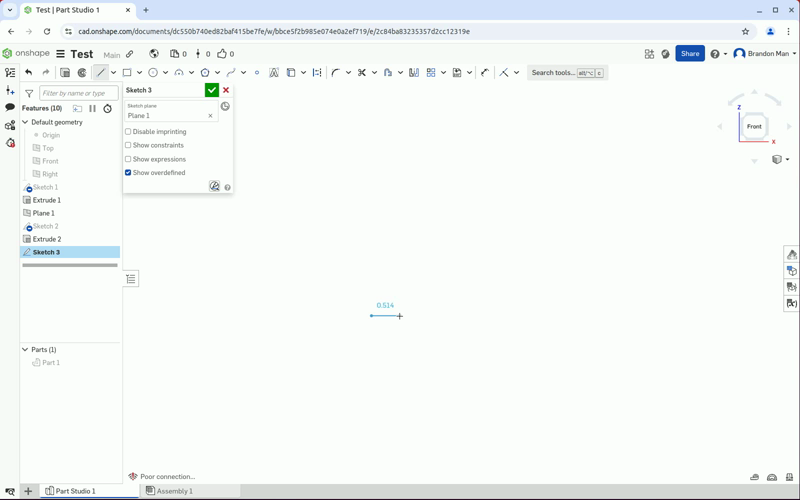
scroll(-6)
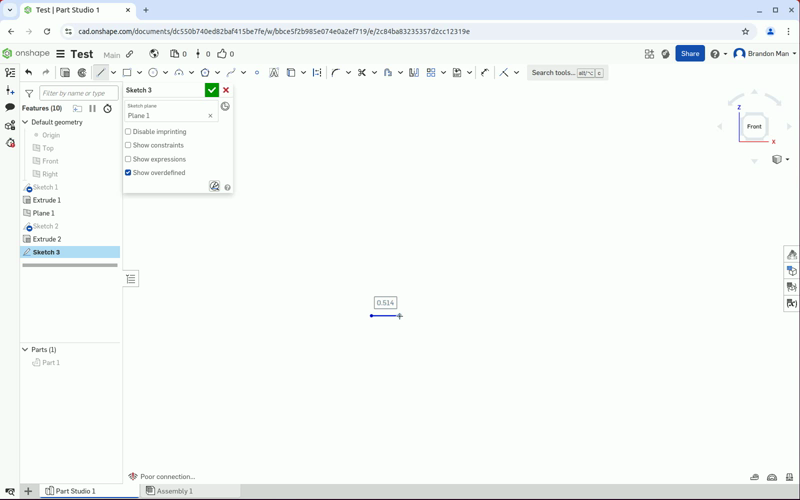
scroll(-6)
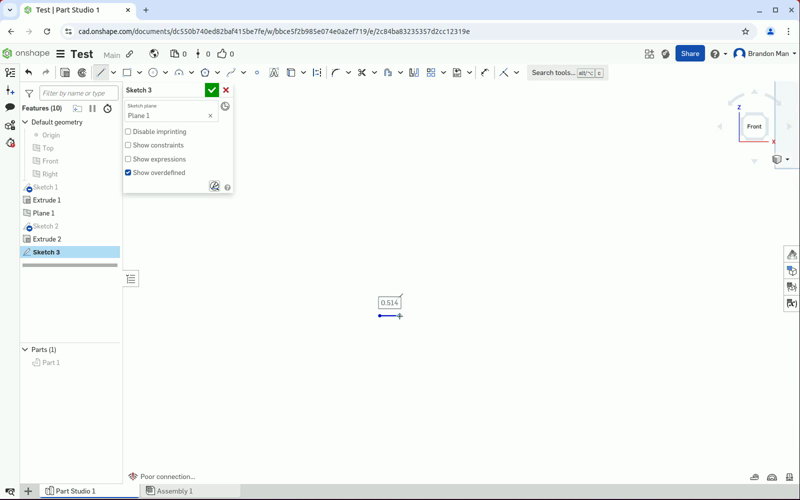
scroll(-6)
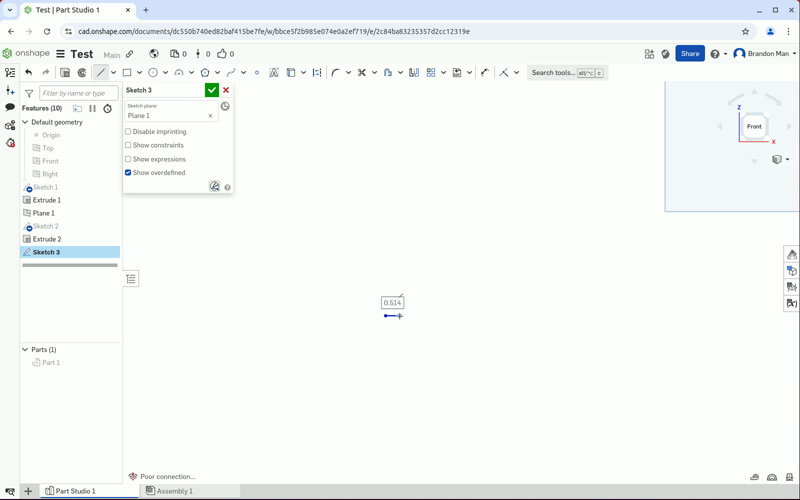
scroll(-6)
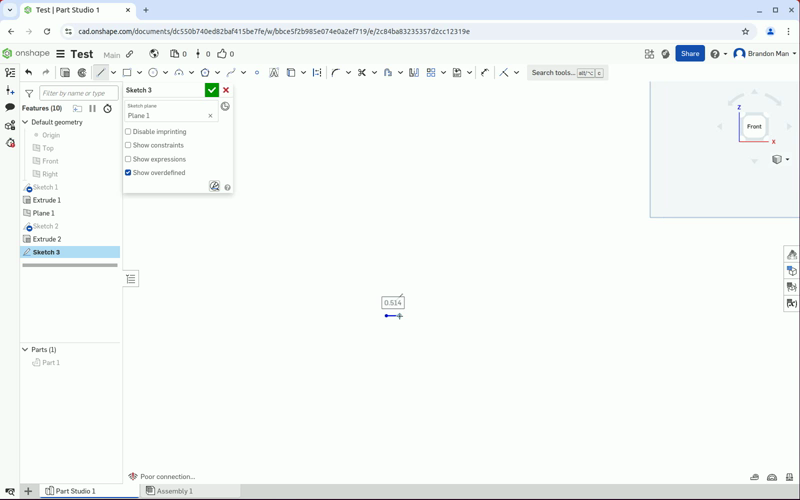
scroll(-6)
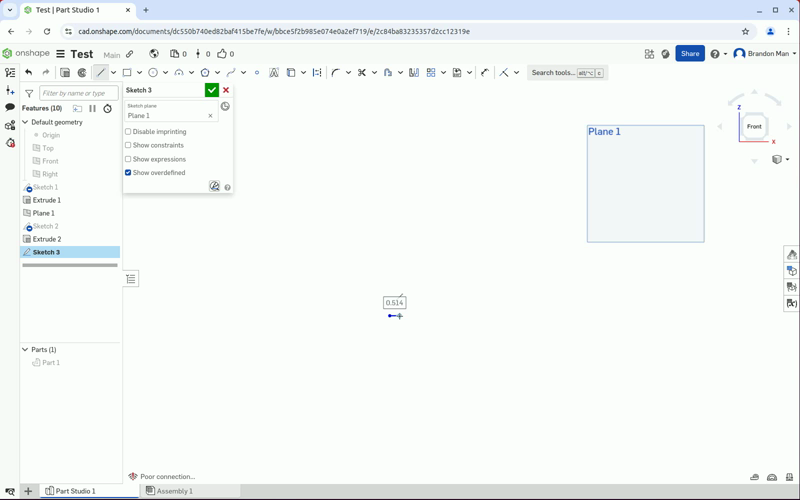
scroll(-6)
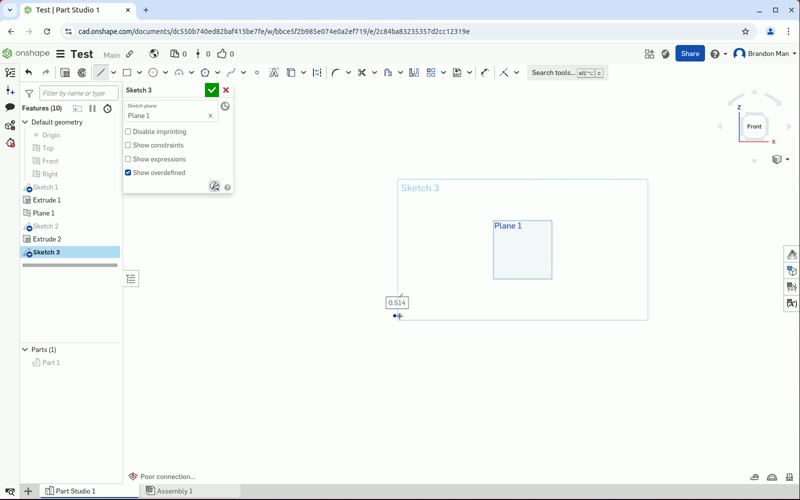
scroll(-6)
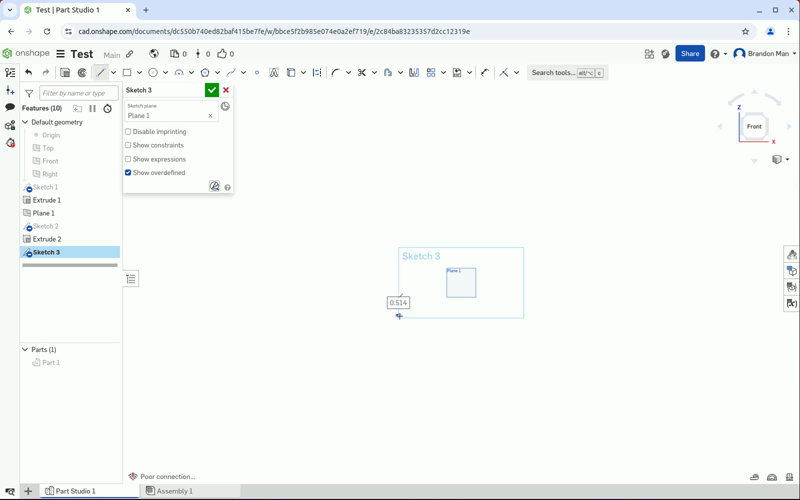
key_up(shift)
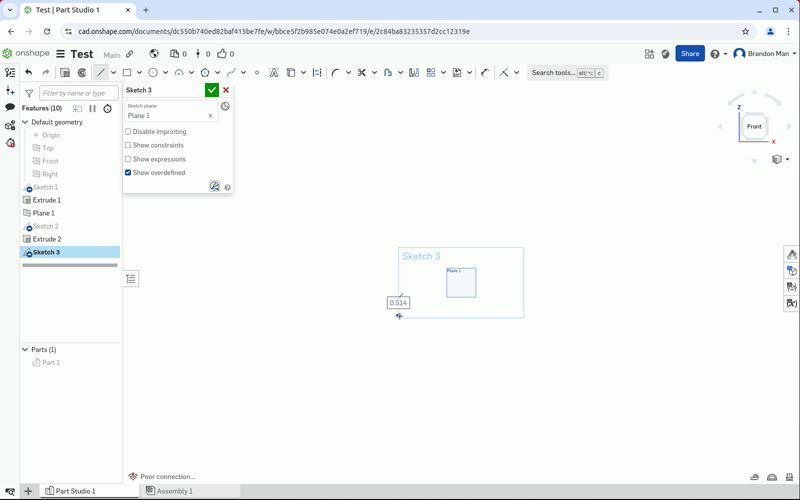
key_down(shift)
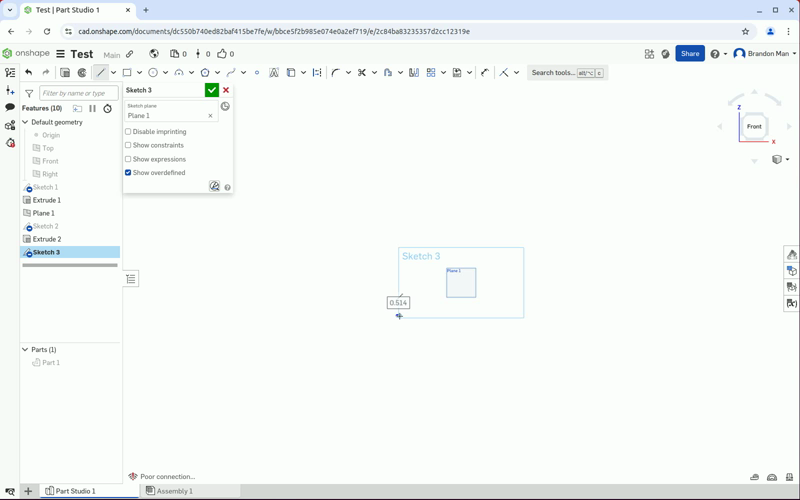
mouse_move(429, 315)
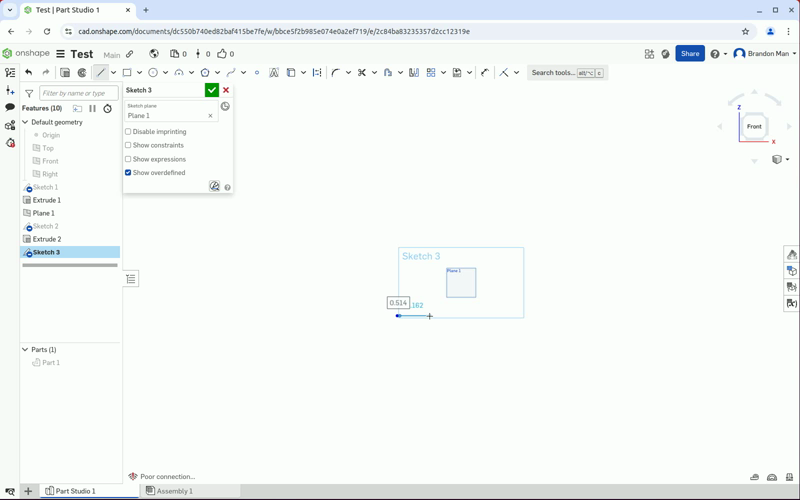
mouse_move(399, 304)
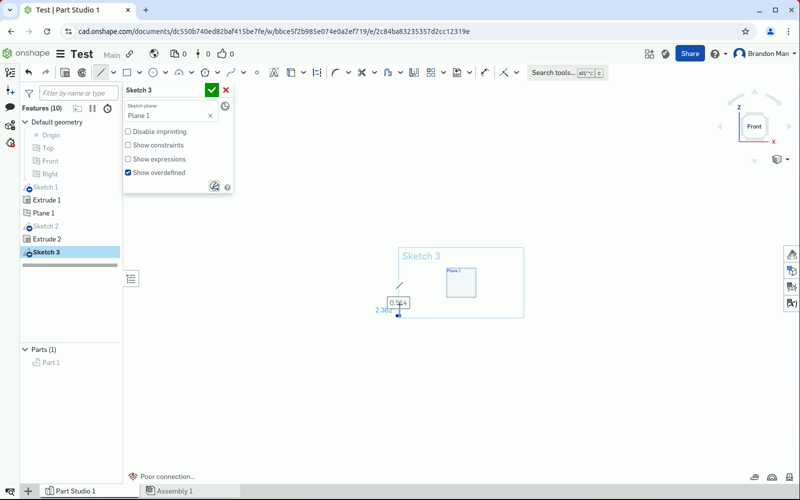
click(399, 304)
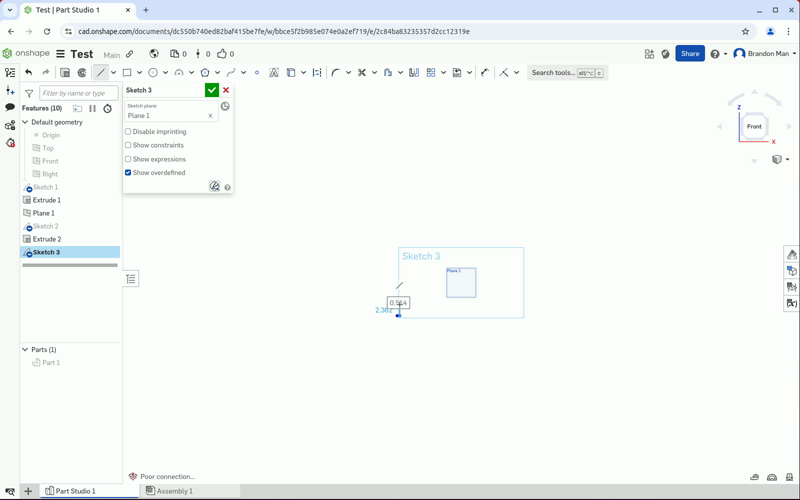
key_up(shift)
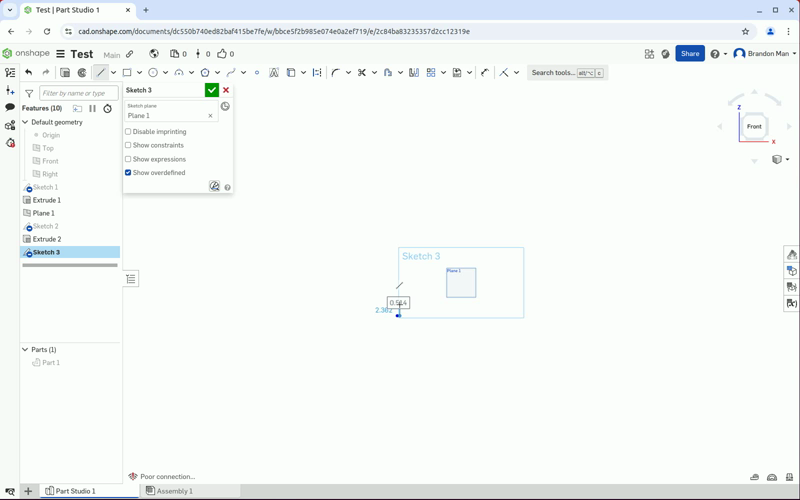
key_down(shift)
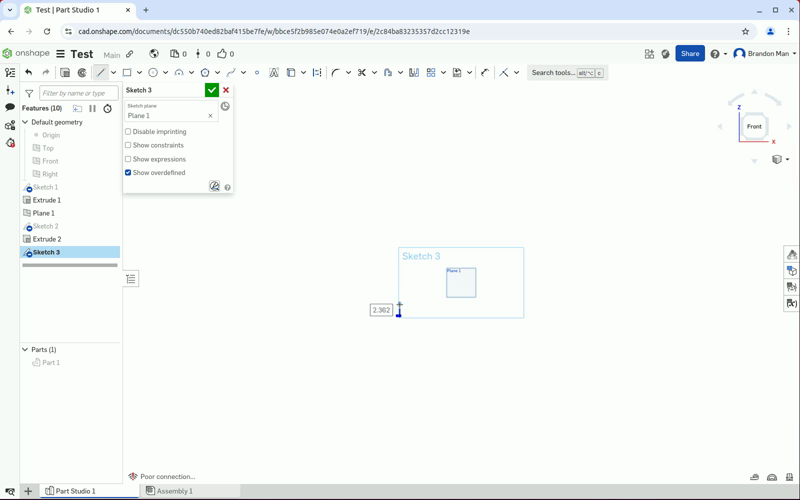
mouse_move(429, 304)
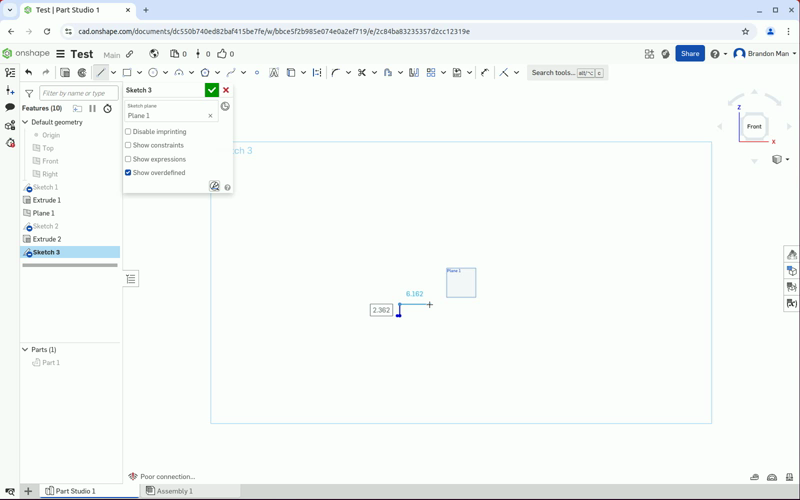
mouse_move(397, 304)
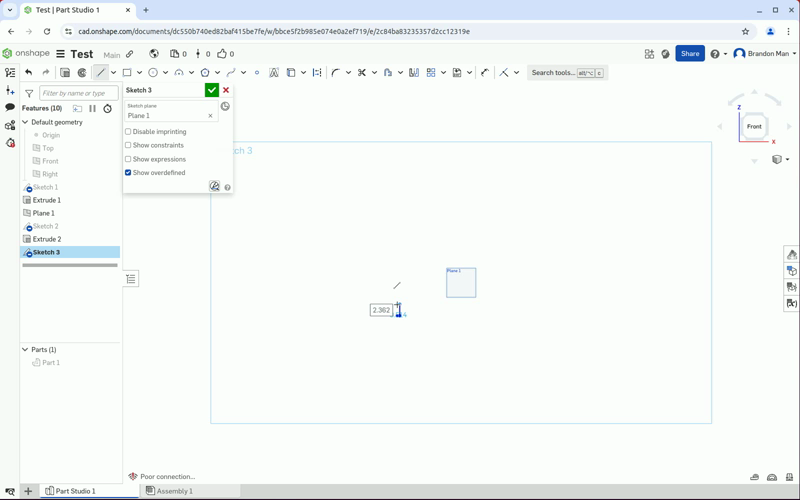
scroll(6)
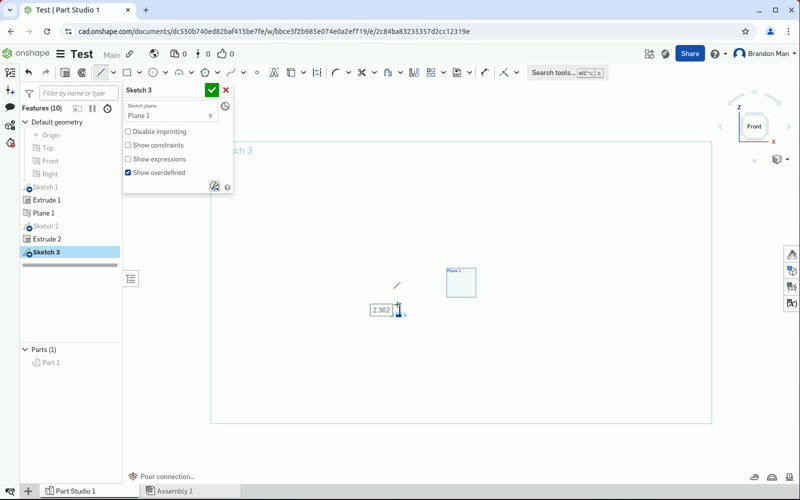
scroll(6)
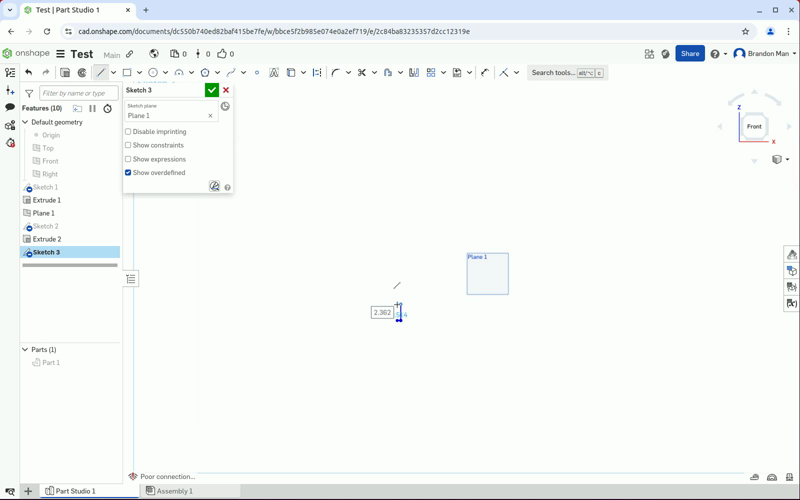
scroll(6)
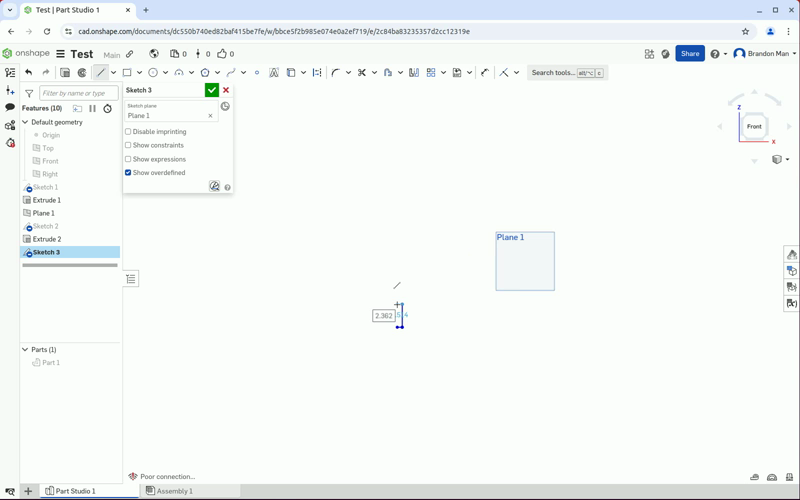
scroll(6)
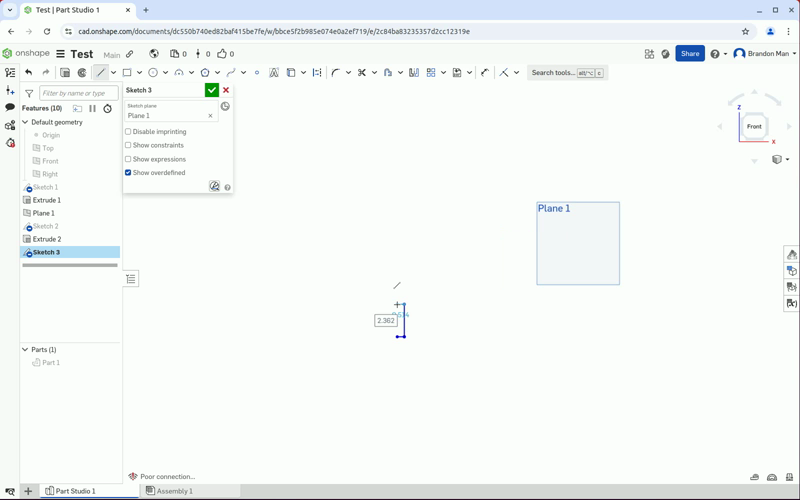
scroll(6)
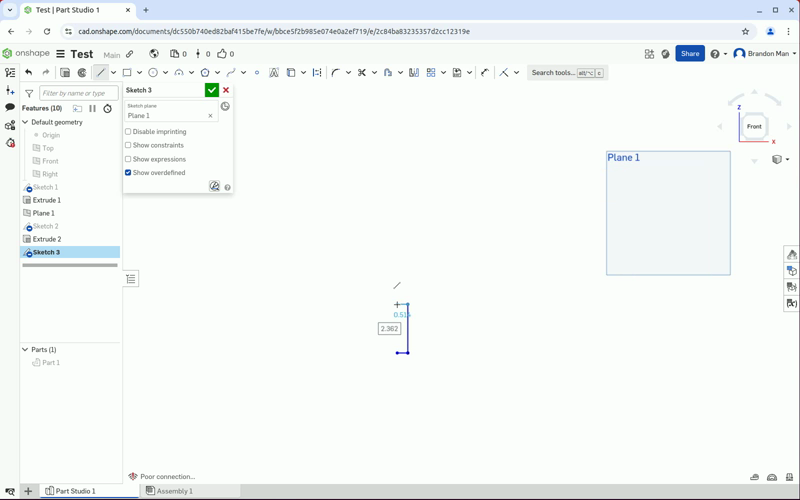
scroll(6)
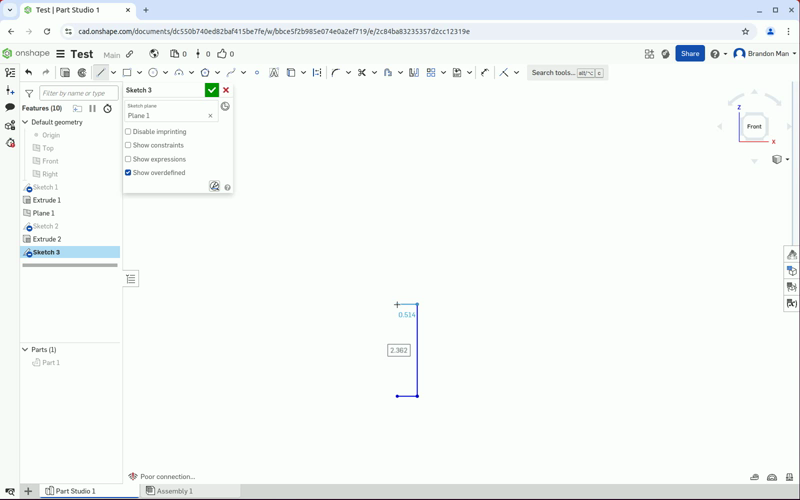
scroll(6)
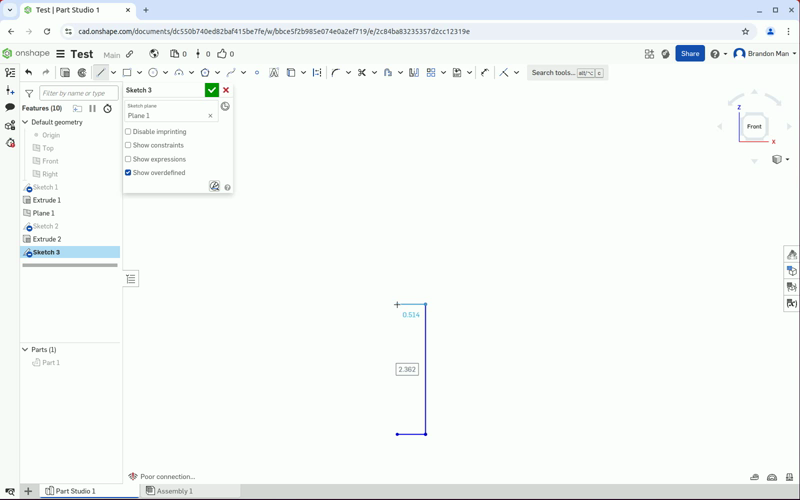
click(397, 304)
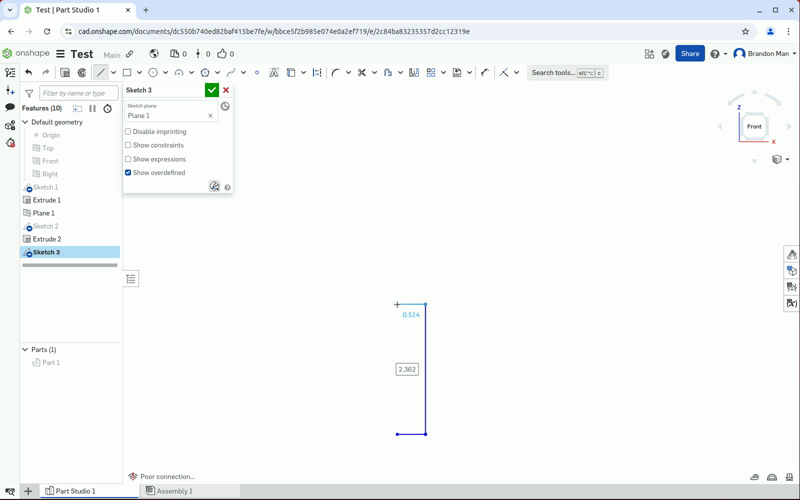
scroll(-6)
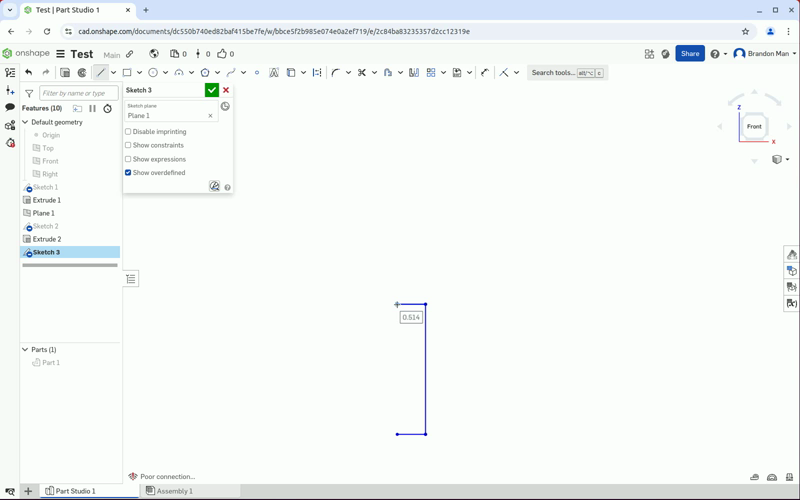
scroll(-6)
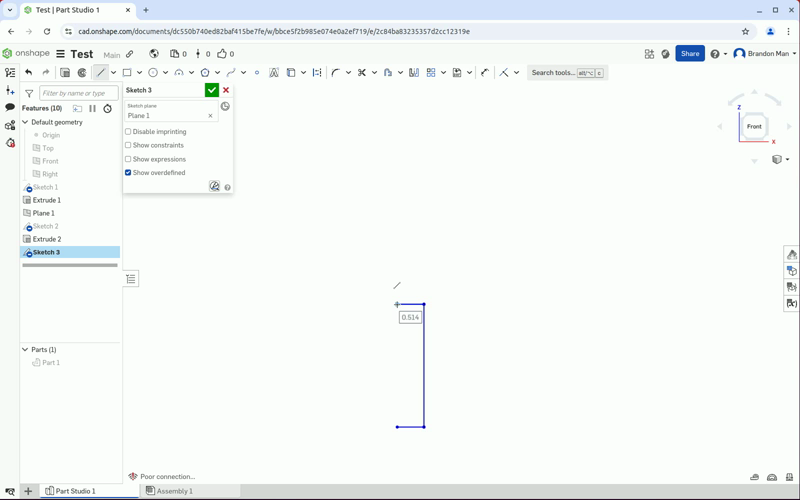
scroll(-6)
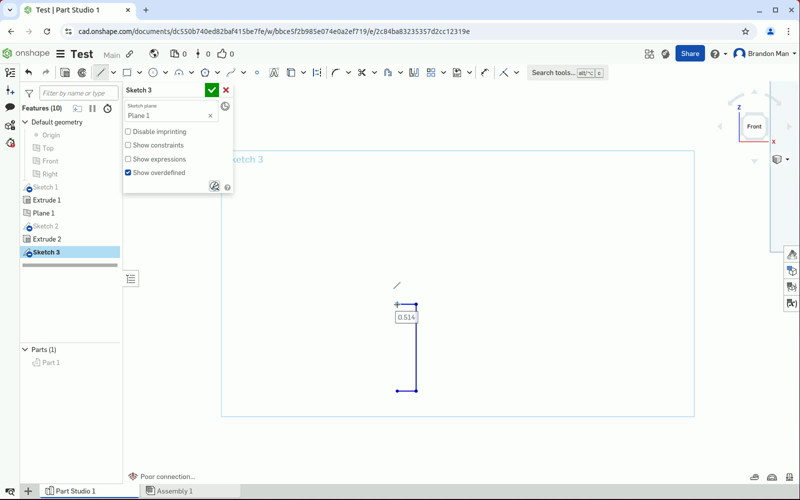
scroll(-6)
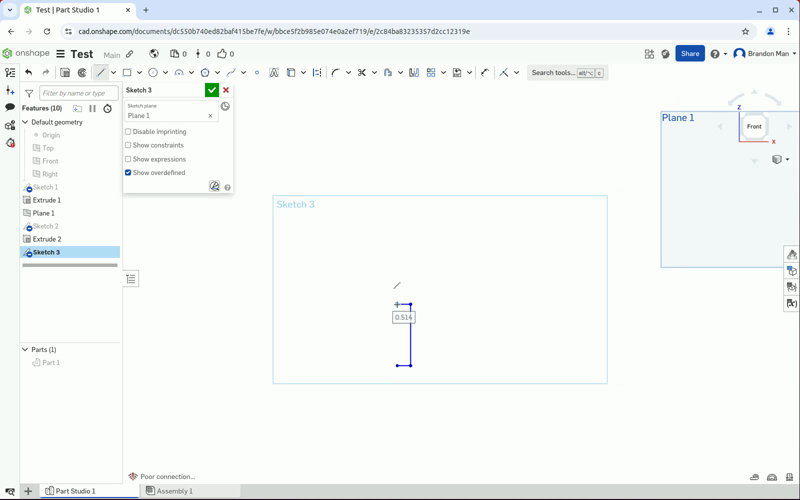
scroll(-6)
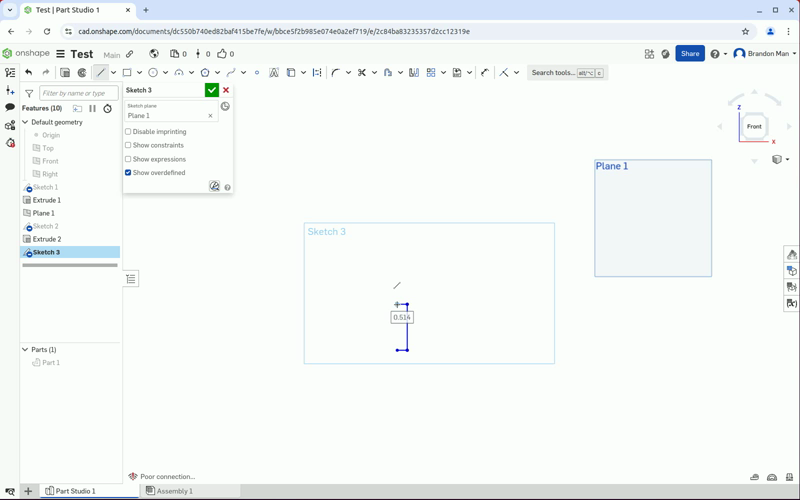
scroll(-6)
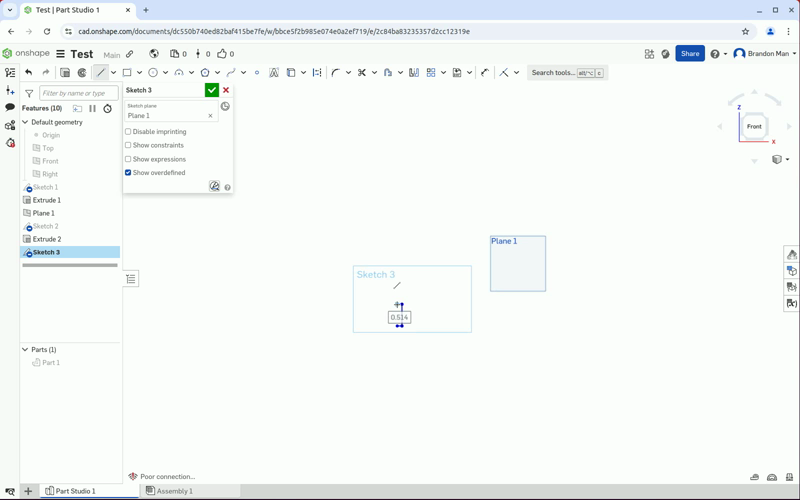
scroll(-6)
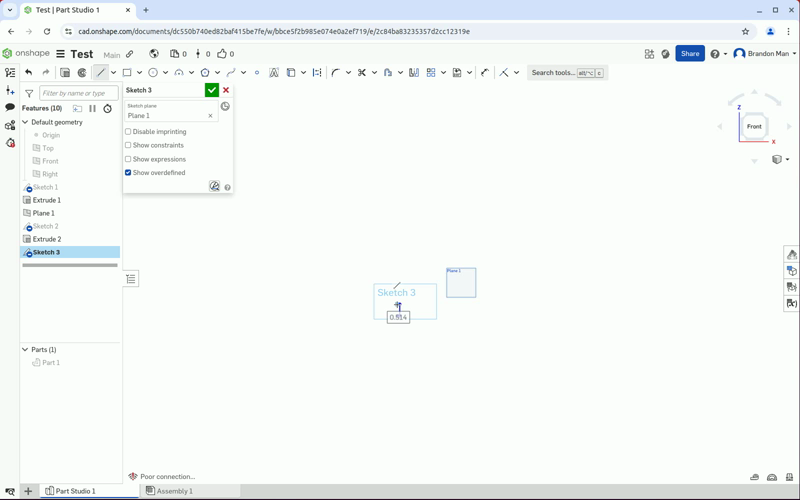
key_up(shift)
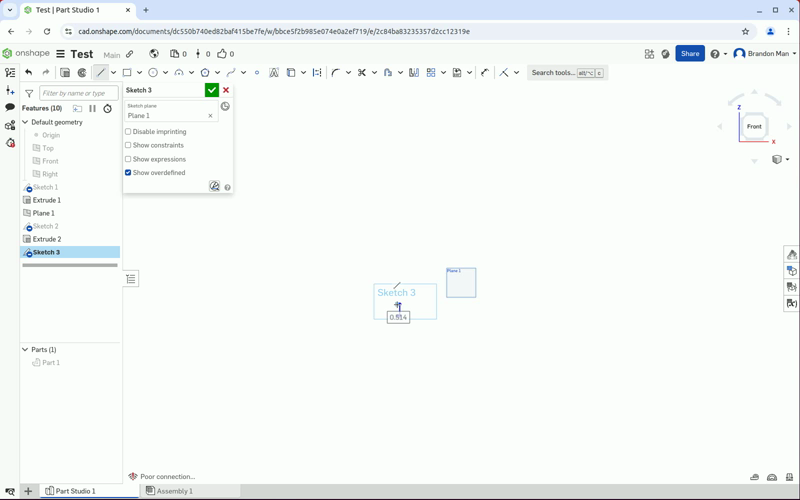
mouse_move(427, 304)
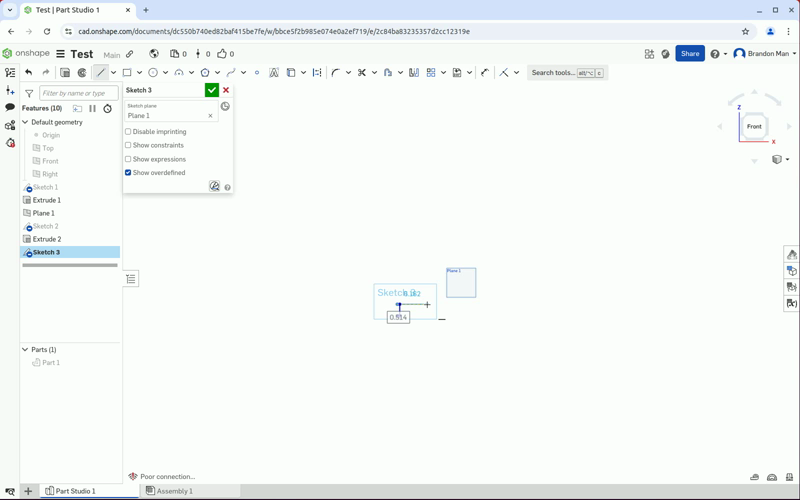
key_down(shift)
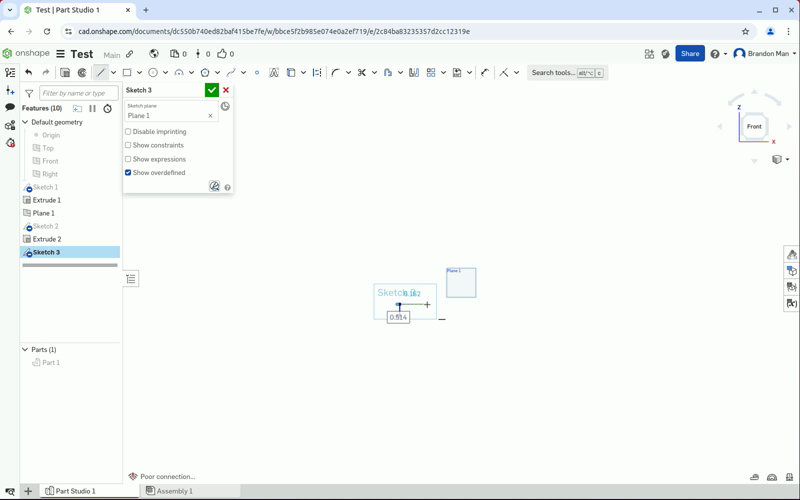
mouse_move(397, 315)
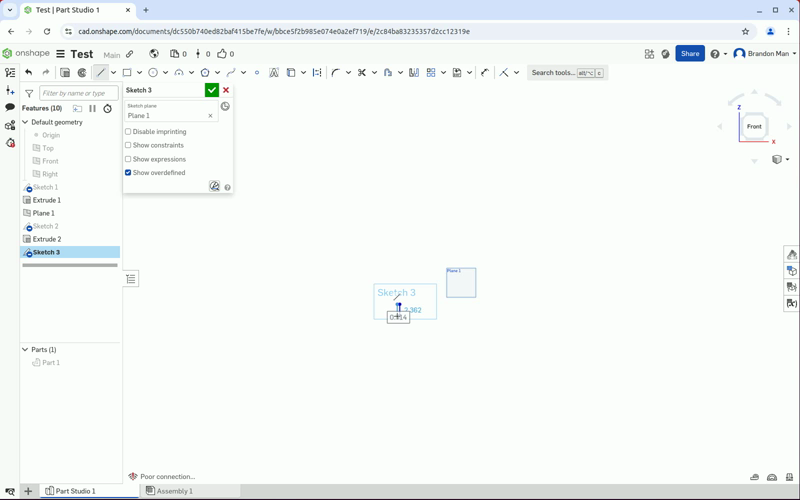
scroll(6)
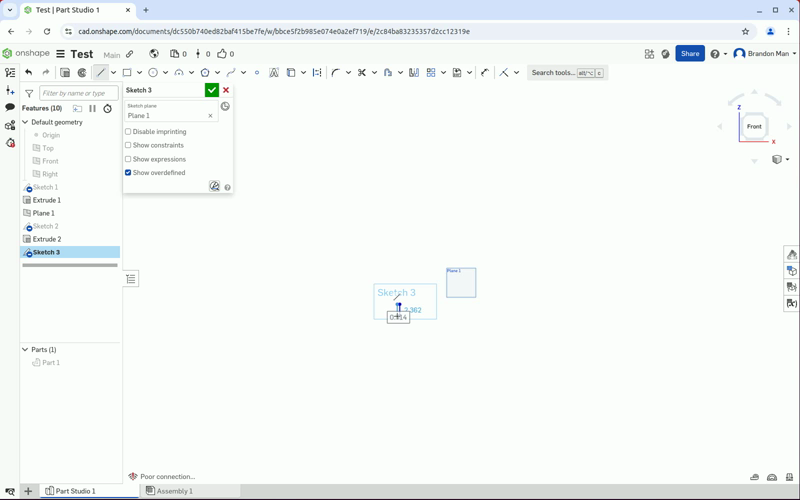
scroll(6)
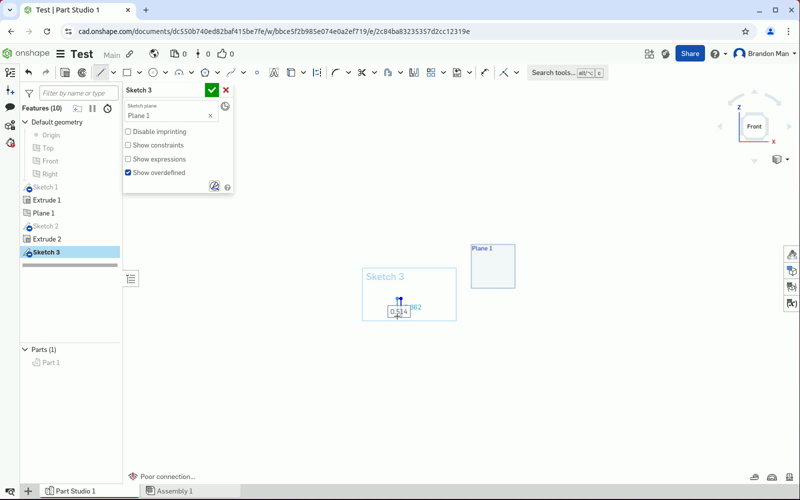
scroll(6)
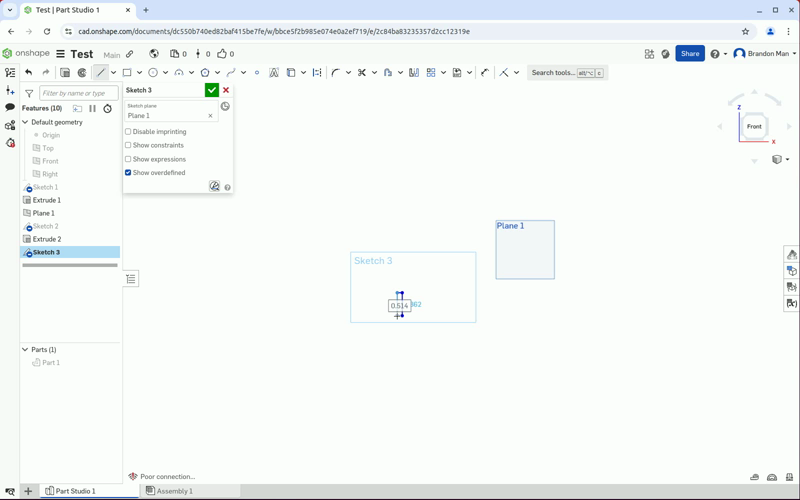
scroll(6)
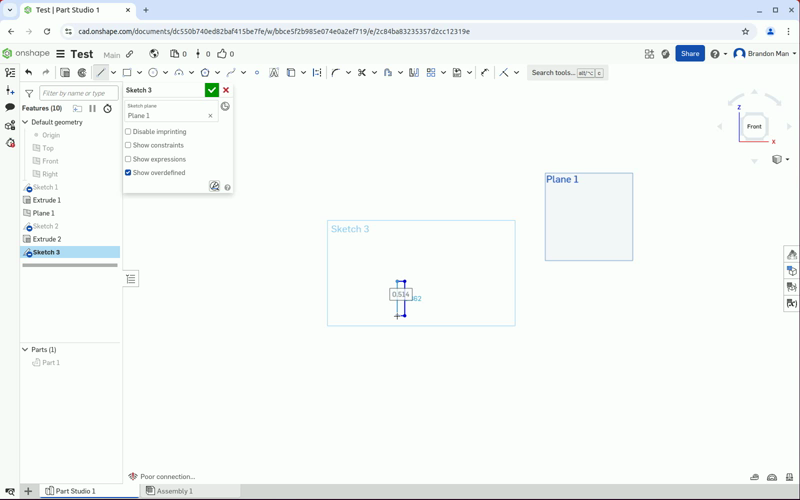
scroll(6)
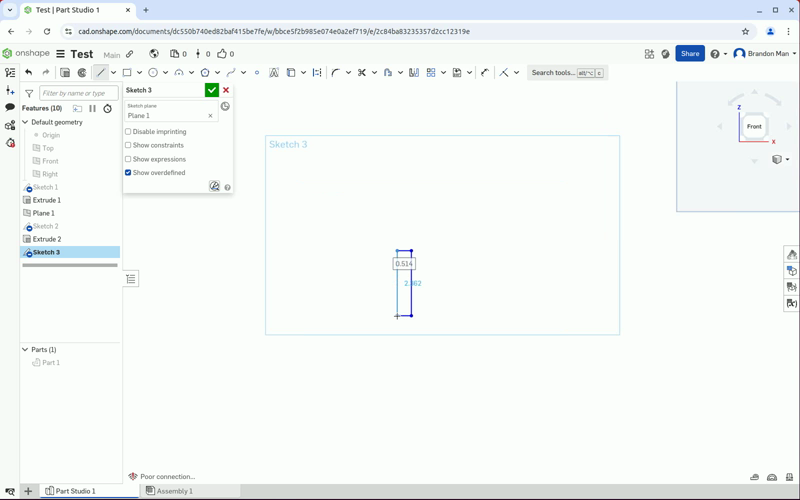
scroll(6)
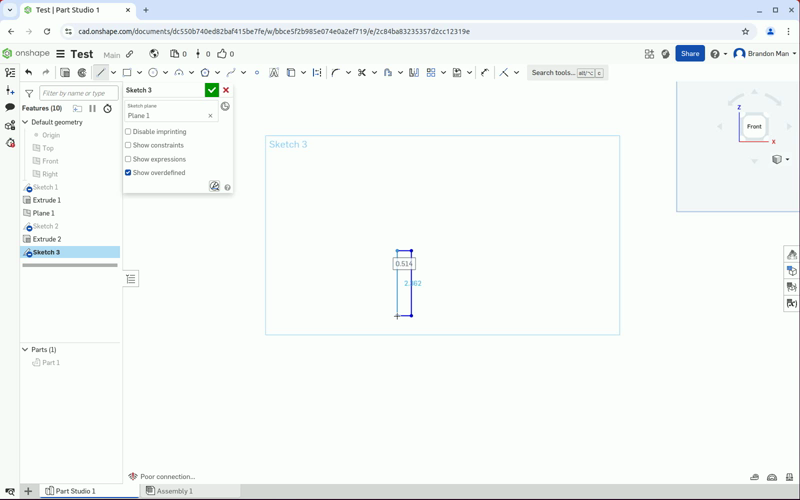
scroll(6)
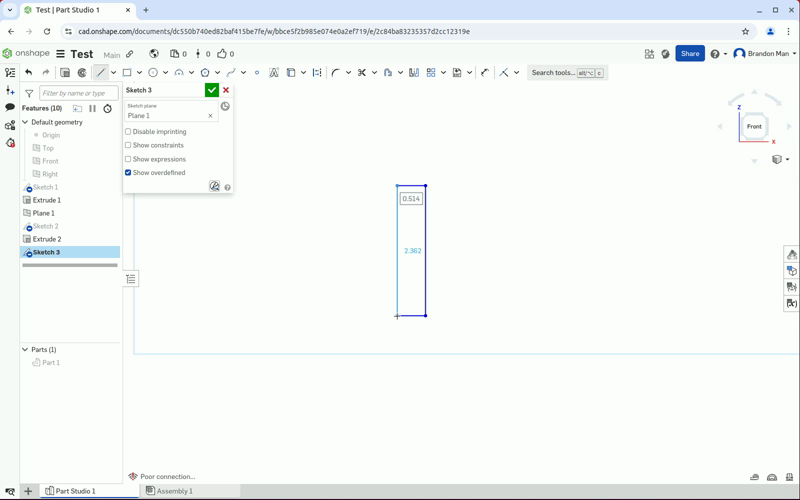
key_up(shift)
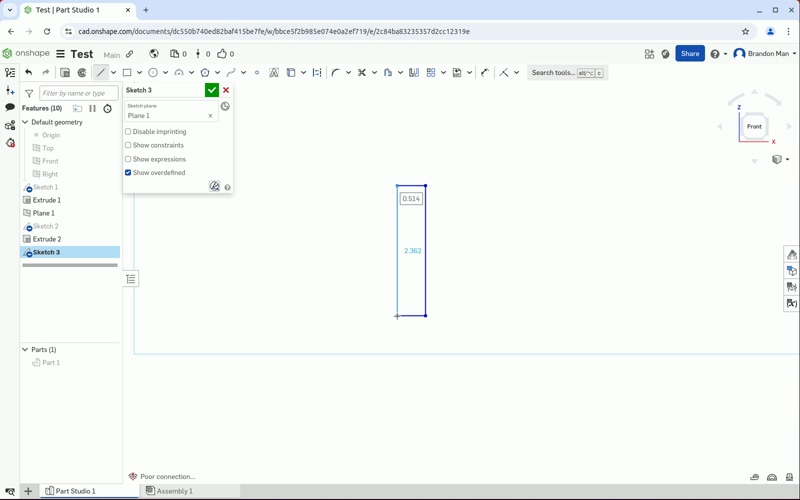
click(397, 315)
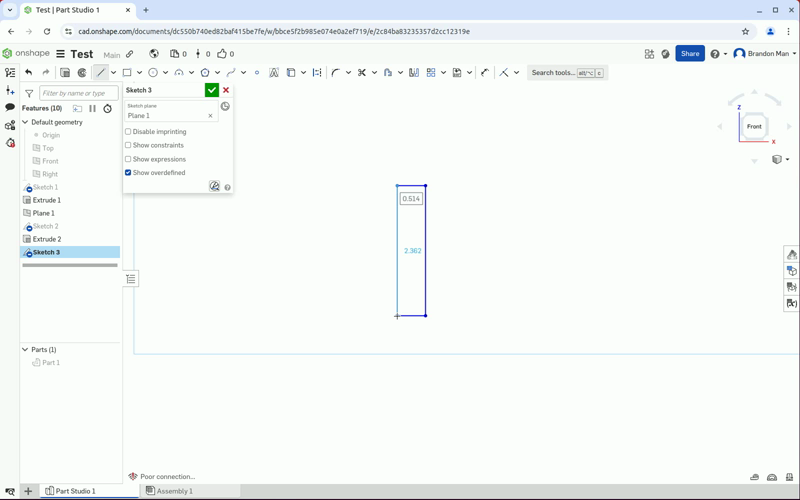
scroll(-6)
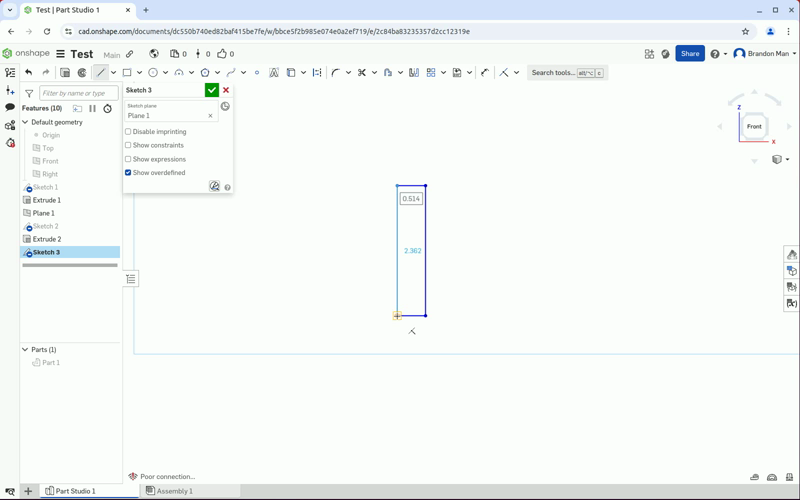
scroll(-6)
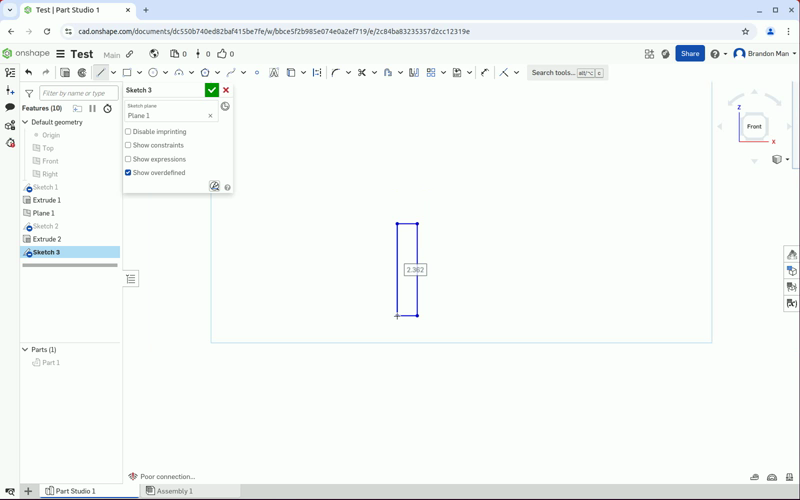
scroll(-6)
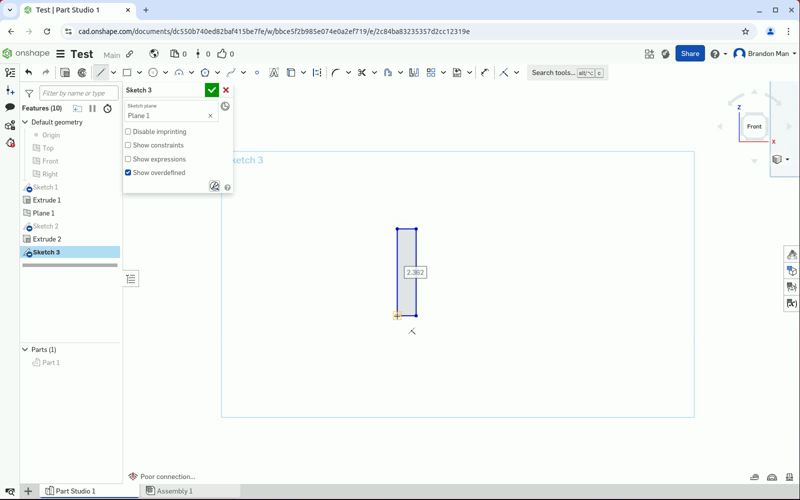
scroll(-6)
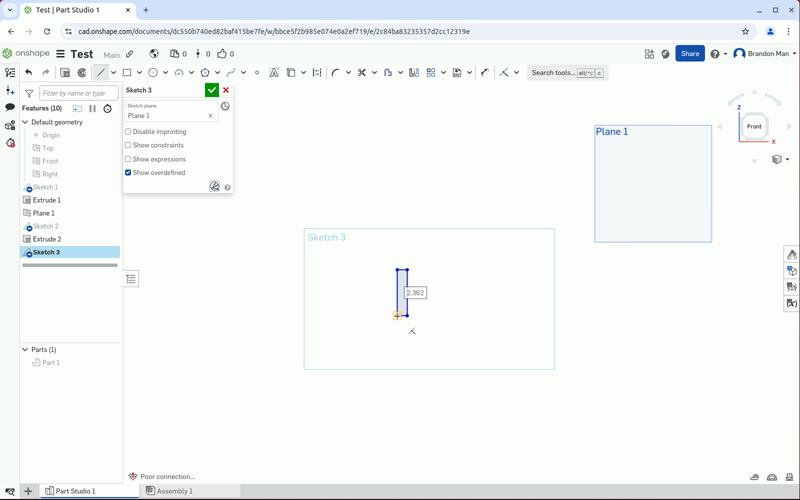
scroll(-6)
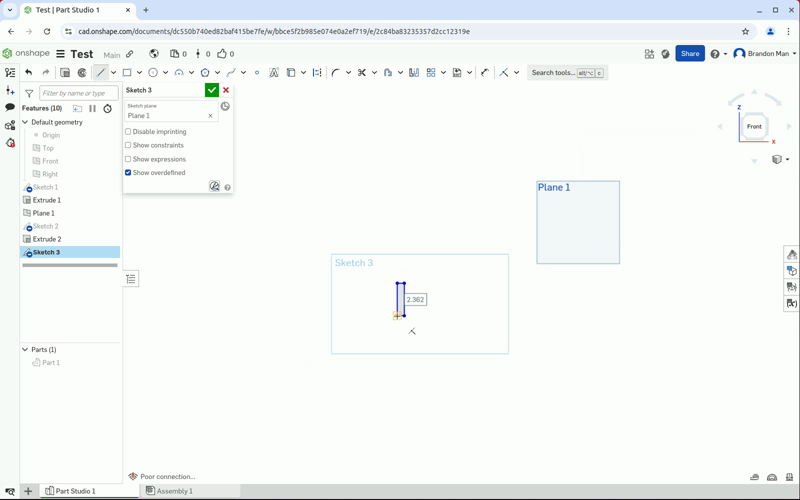
scroll(-6)
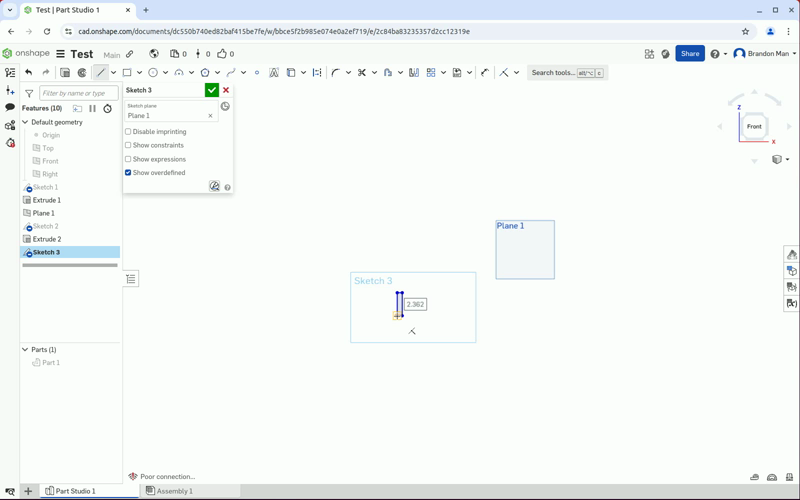
scroll(-6)
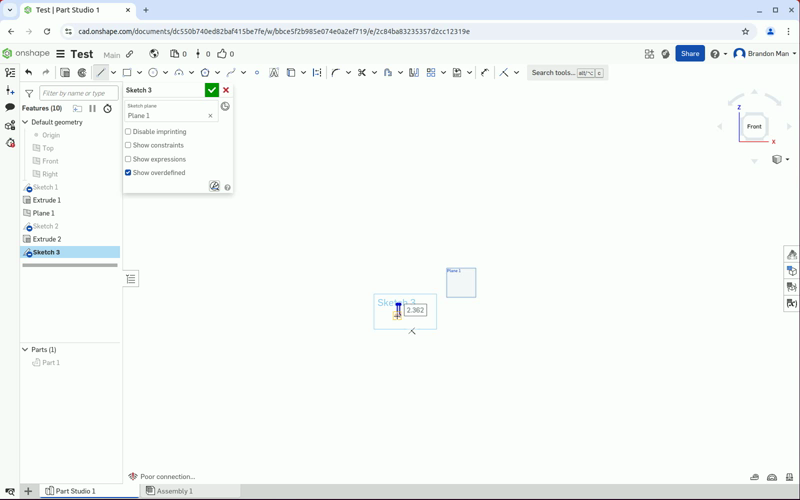
key(esc)
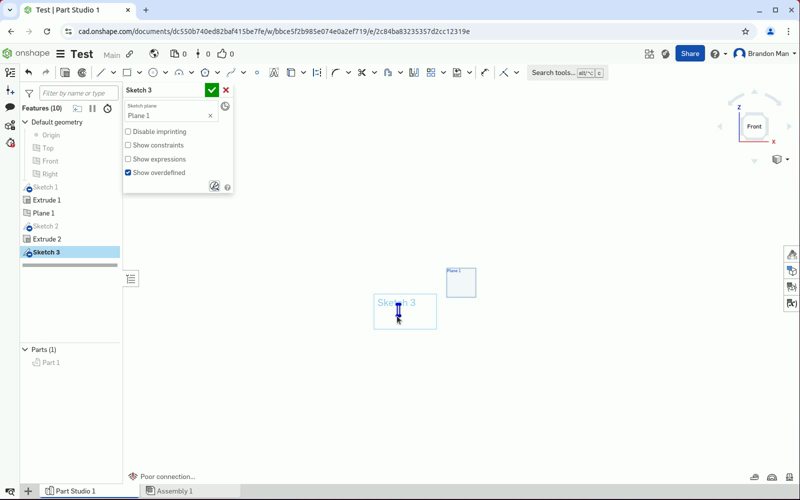
mouse_move(399, 314)
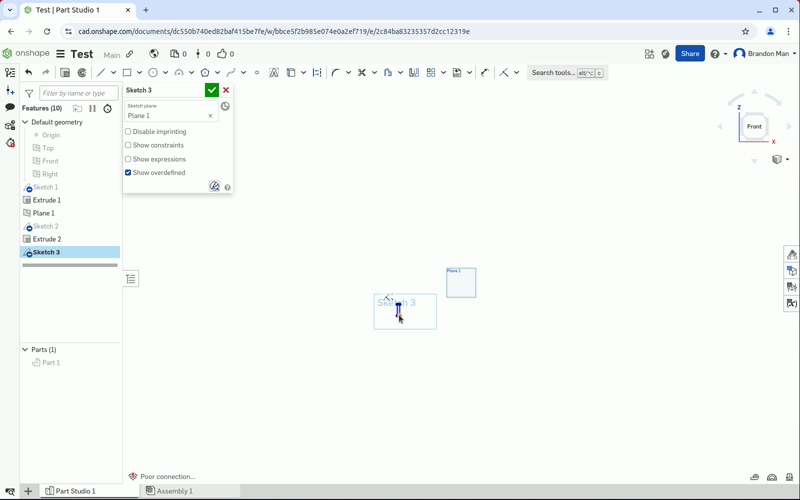
scroll(6)
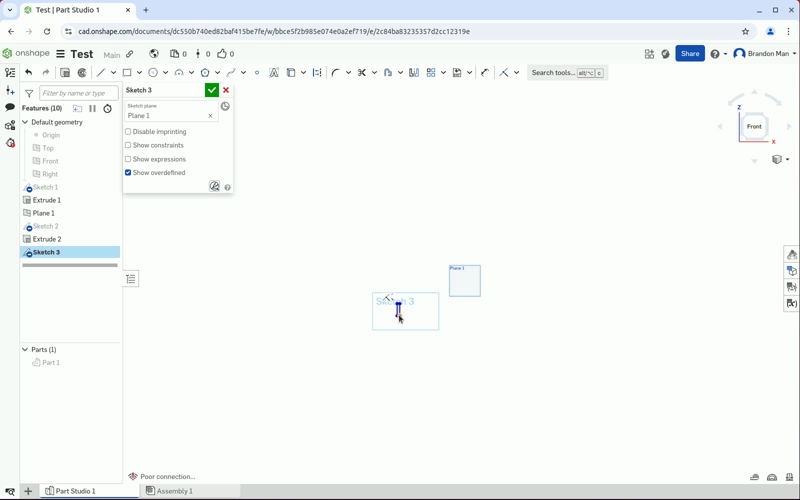
scroll(6)
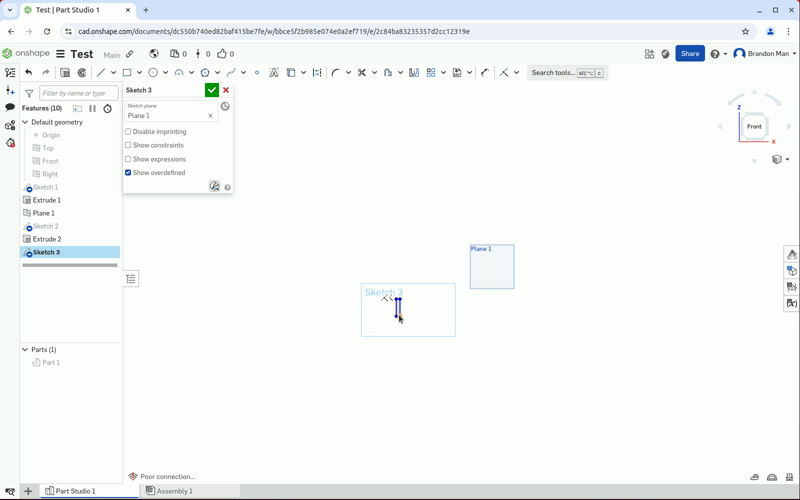
scroll(6)
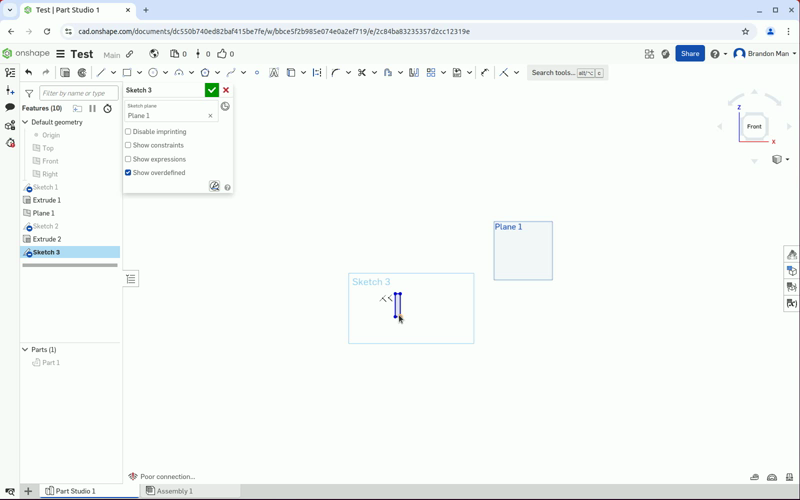
scroll(6)
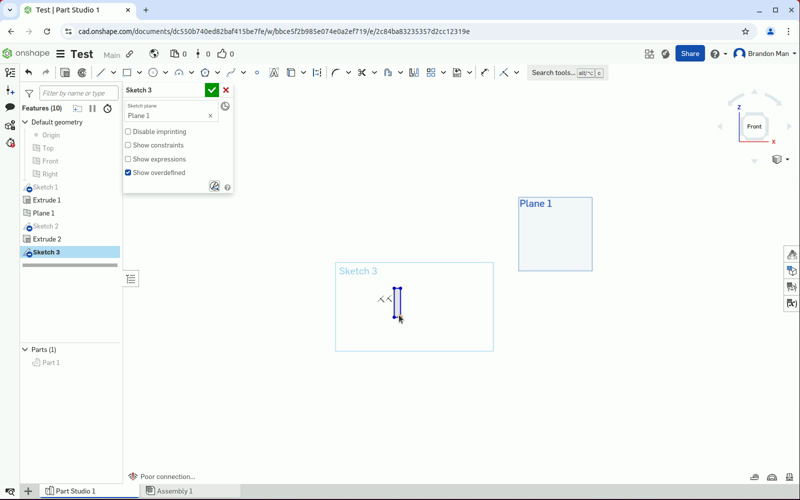
scroll(6)
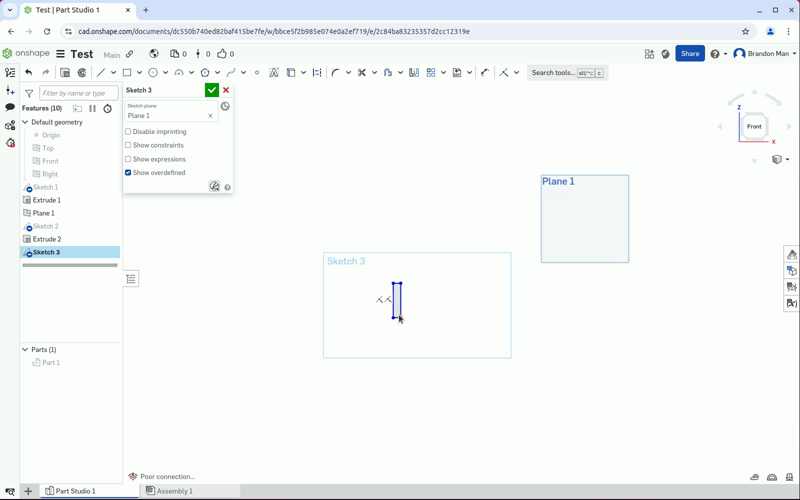
scroll(6)
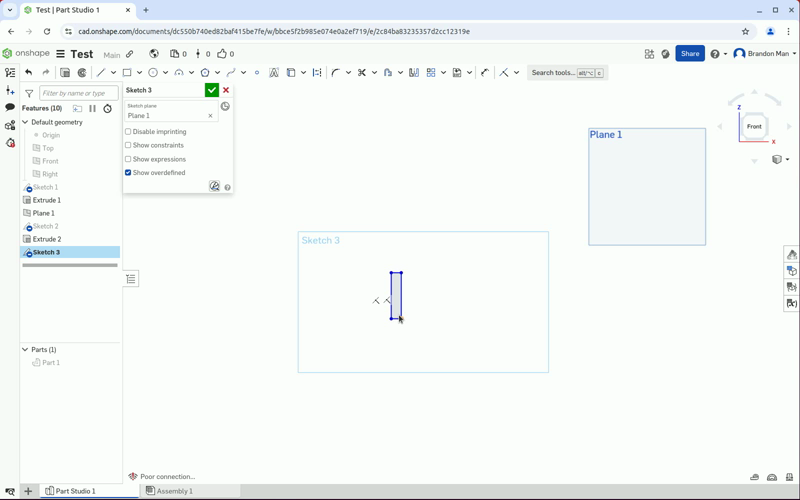
scroll(6)
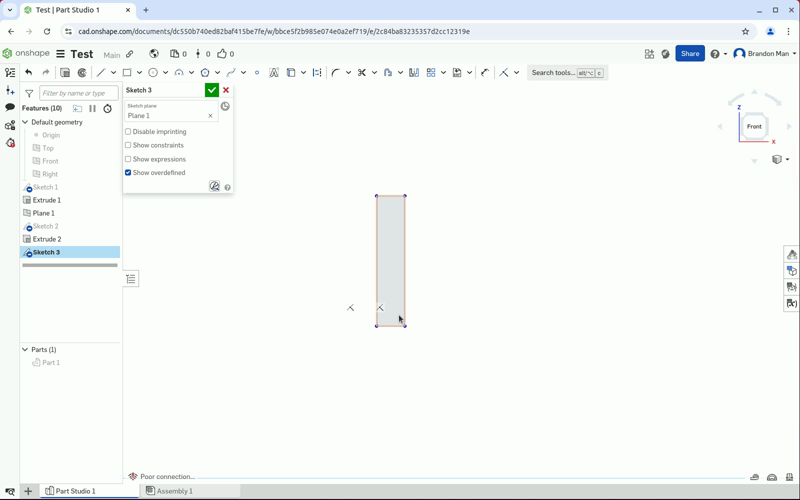
click(399, 314)
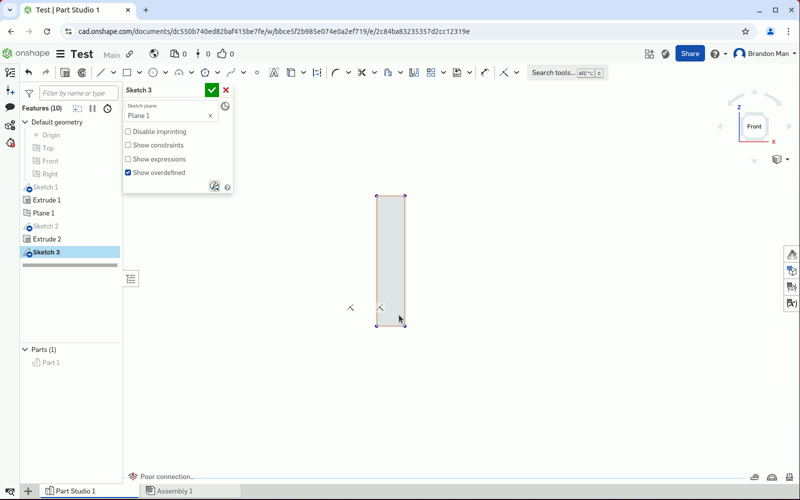
scroll(-6)
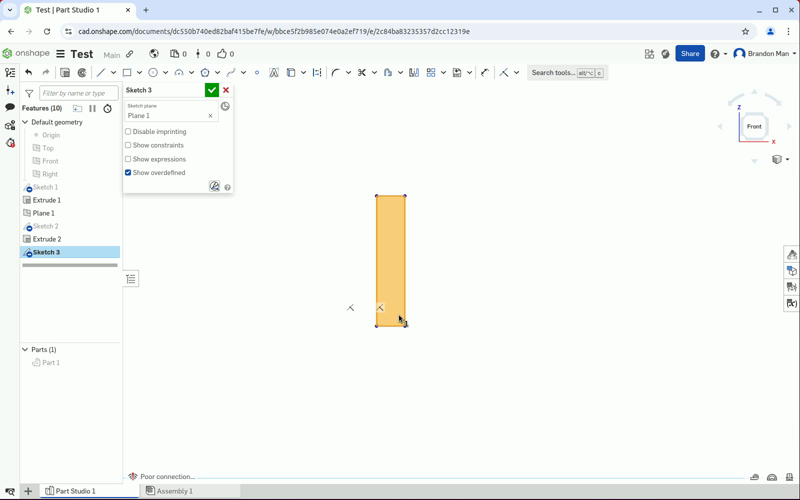
scroll(-6)
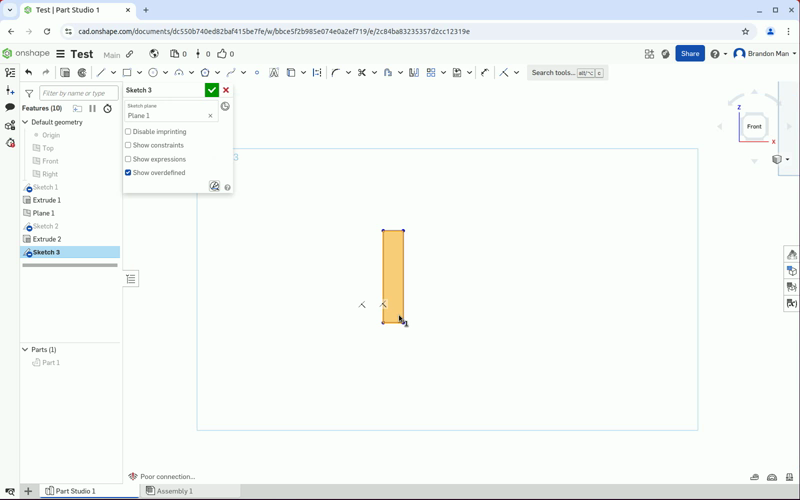
scroll(-6)
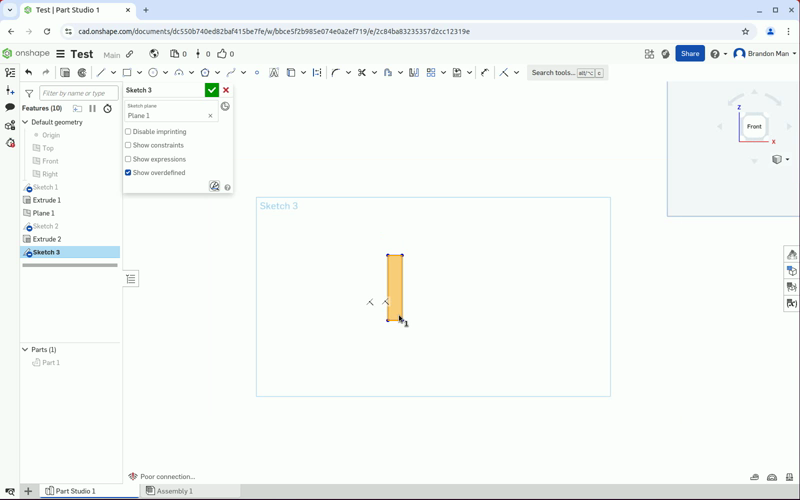
scroll(-6)
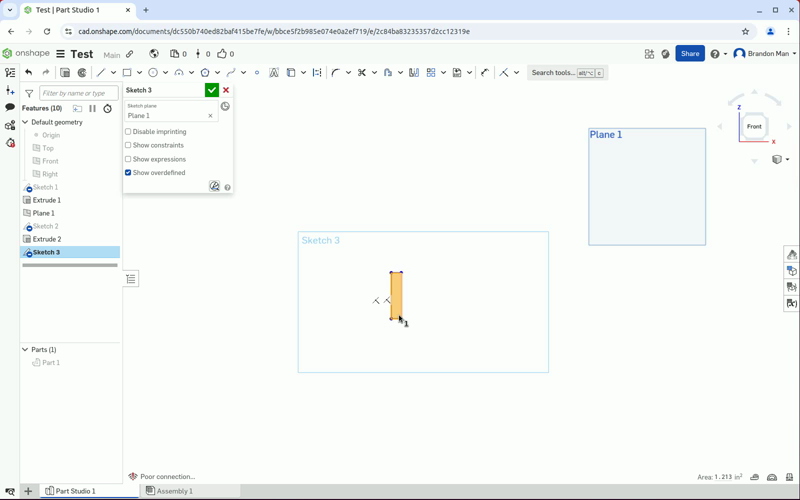
scroll(-6)
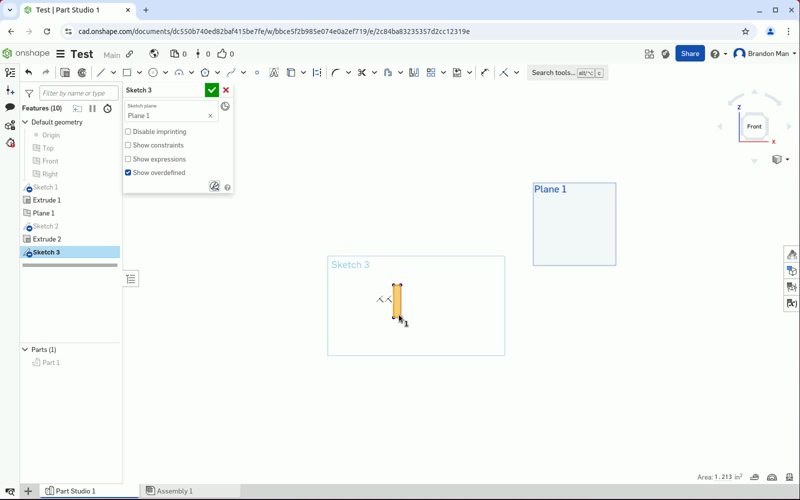
scroll(-6)
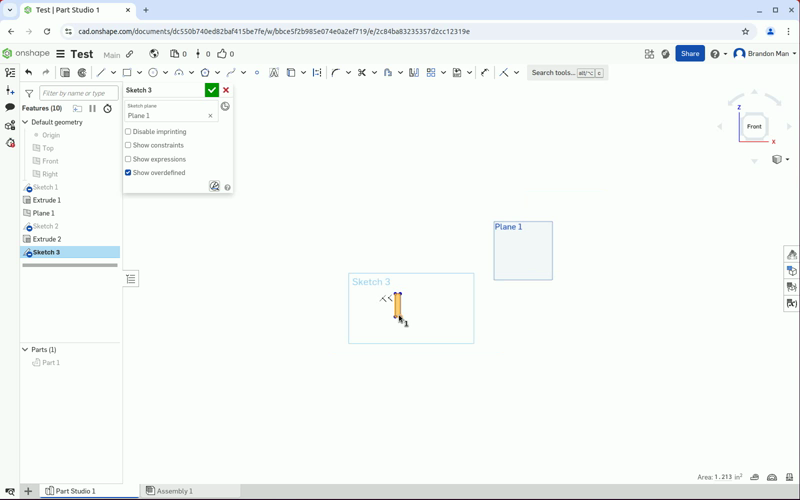
scroll(-6)
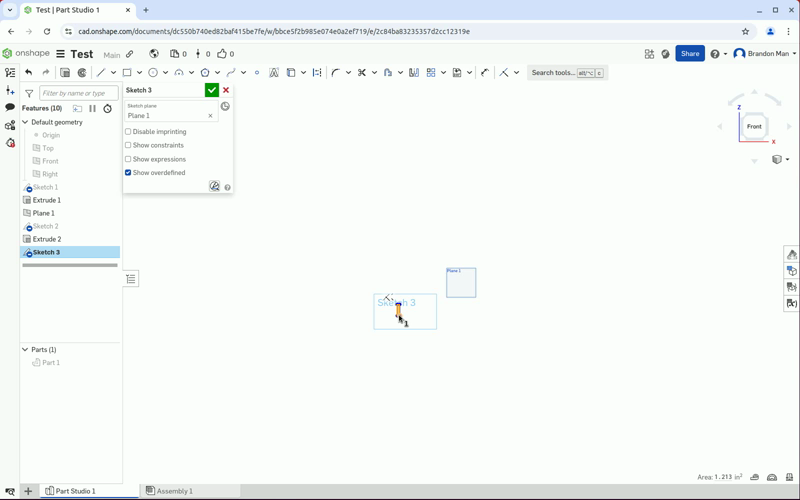
mouse_move(73, 352)
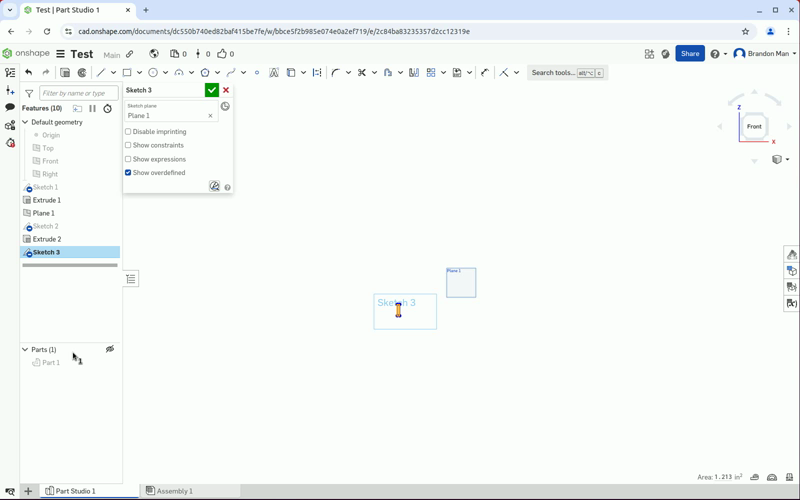
key(shift+y)
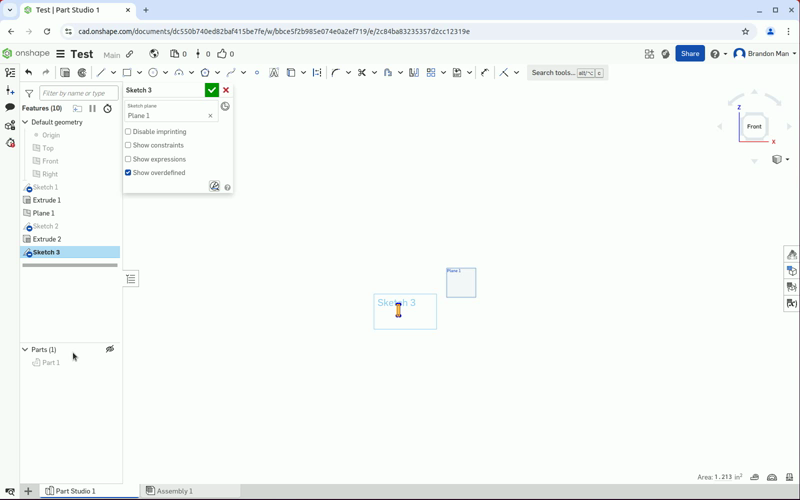
key(shift+e)
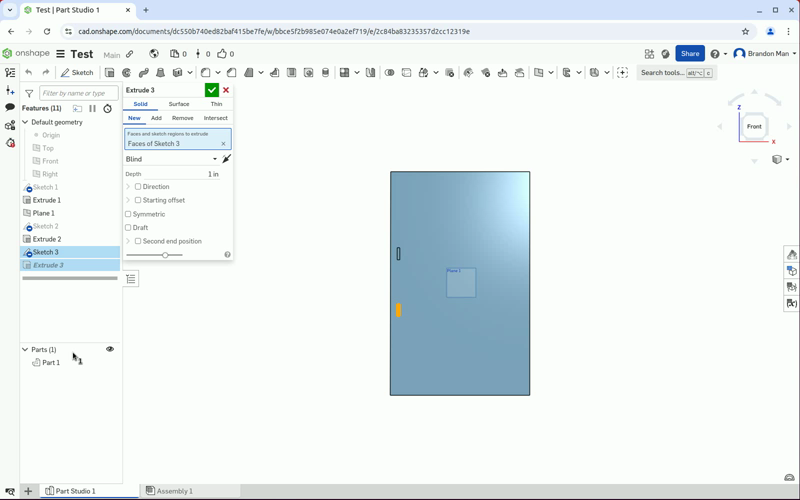
mouse_move(143, 106)
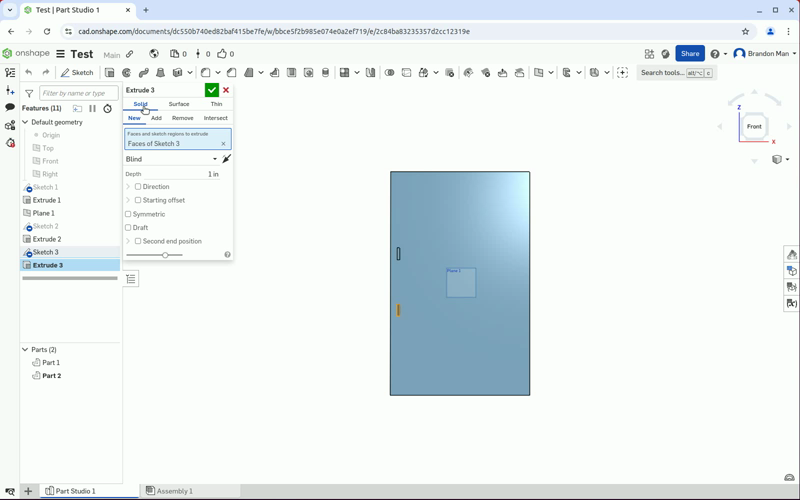
click(143, 106)
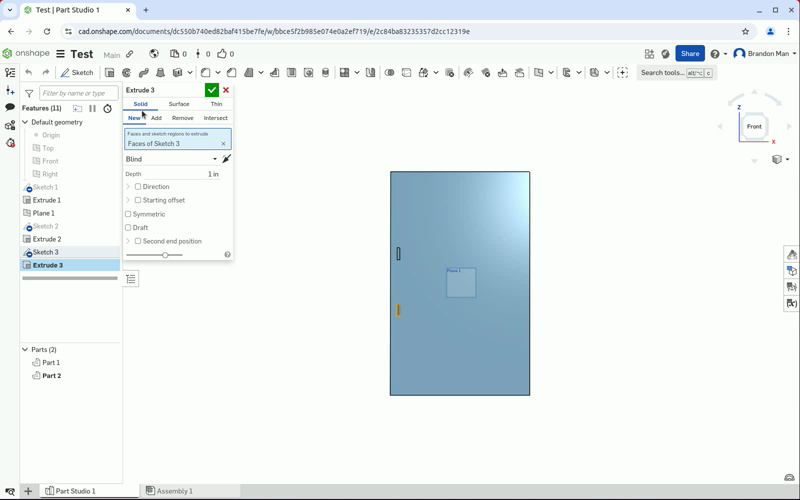
mouse_move(137, 120)
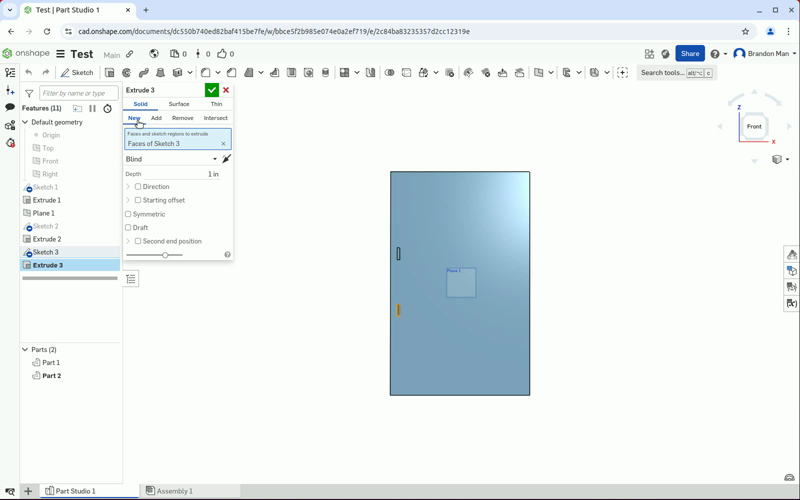
click(137, 120)
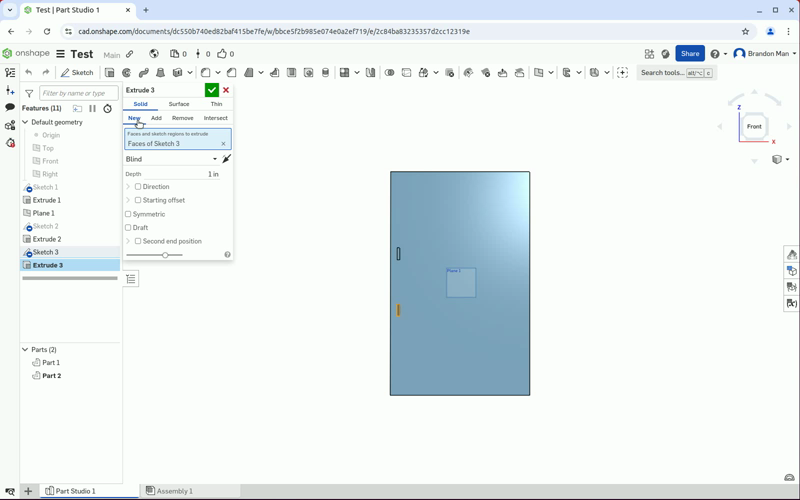
key(tab, 4)
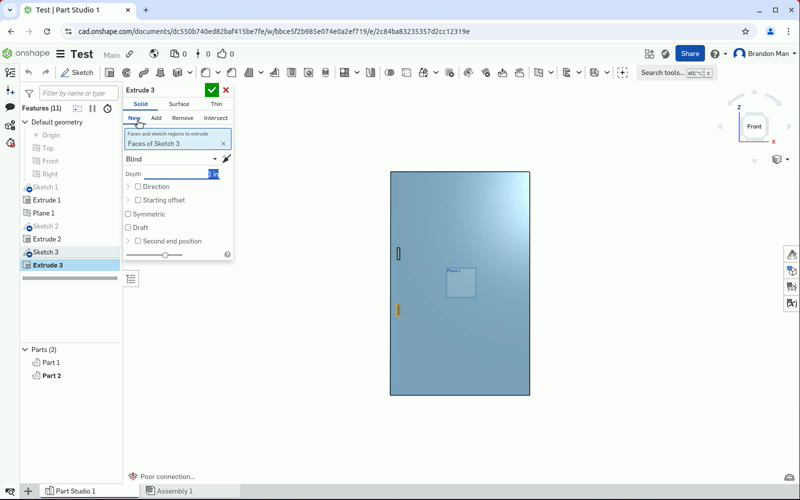
text(-0.241)
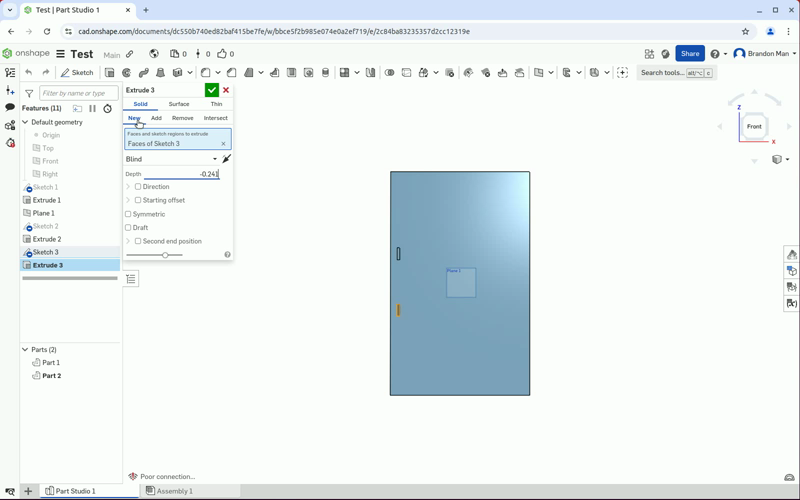
key(enter)
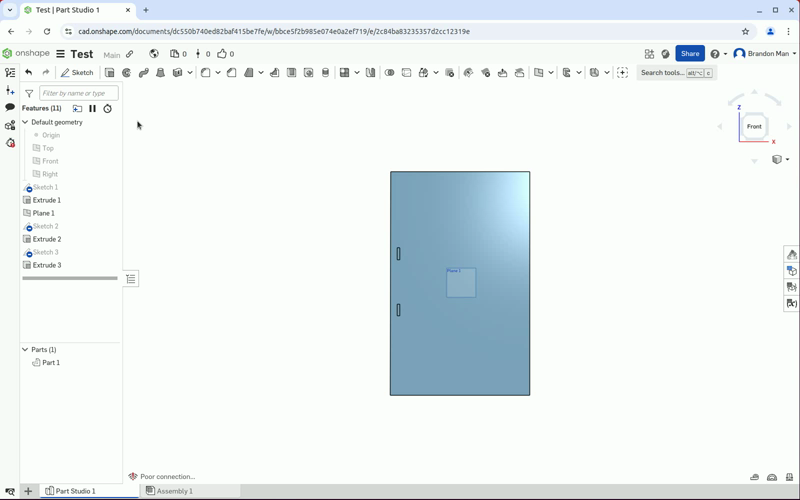
key(shift+h)
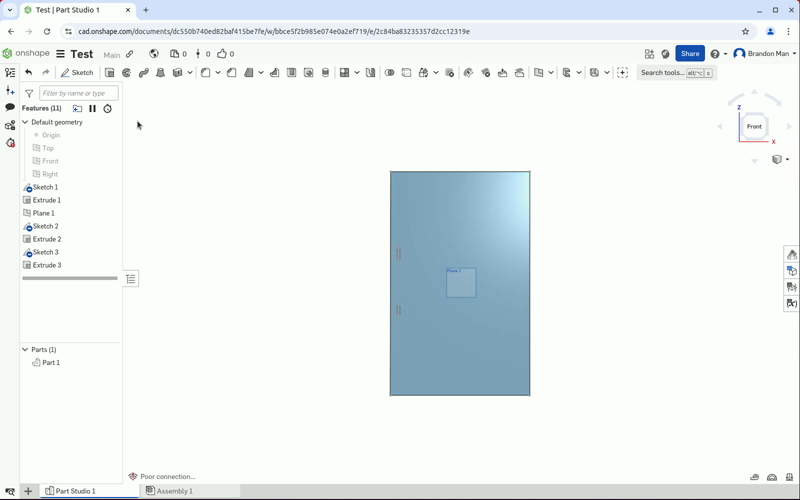
key(shift+h)
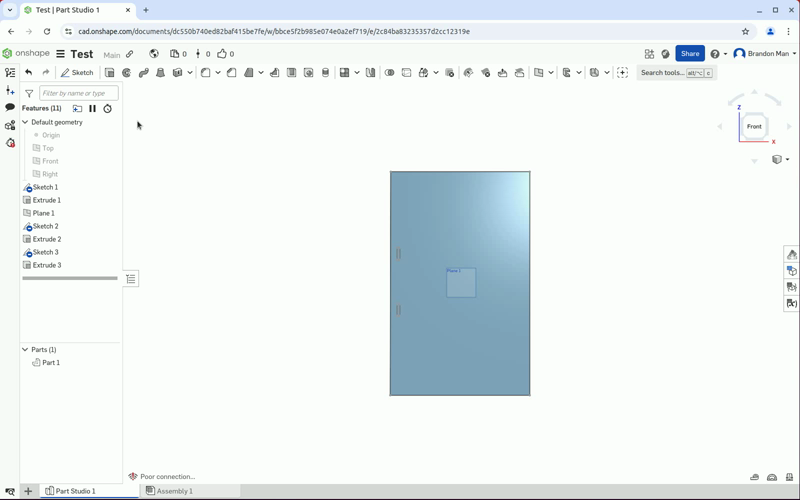
key(shift+7)
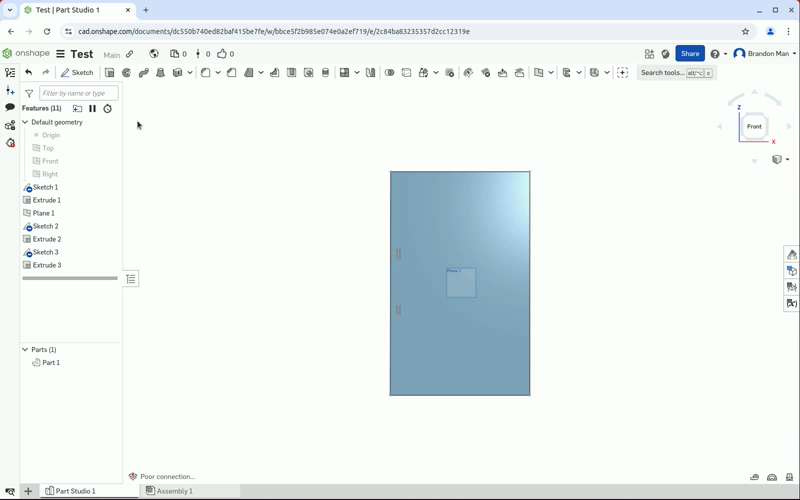
key(left, 2)
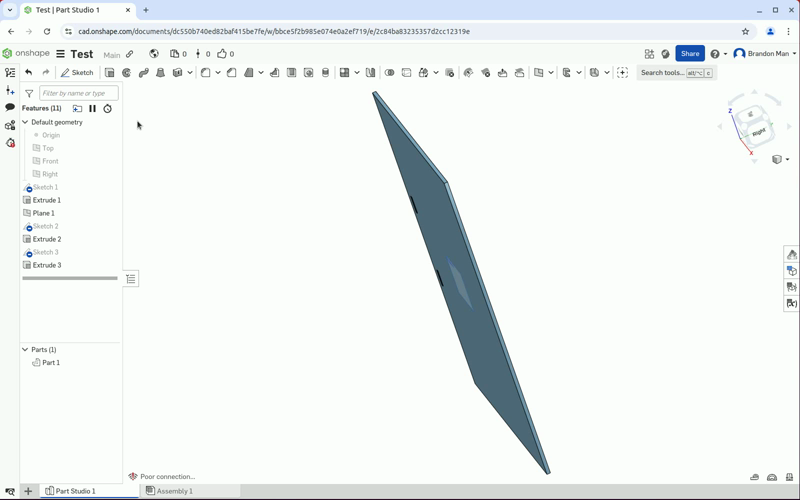
key(down, 2)
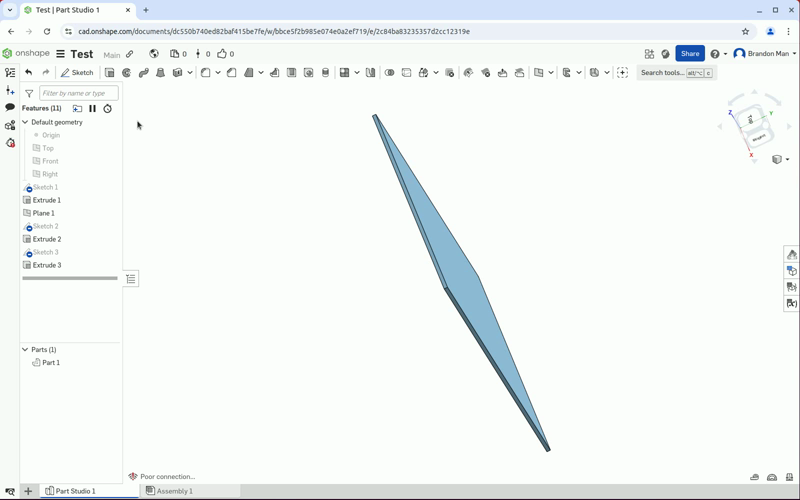
key(up, 2)
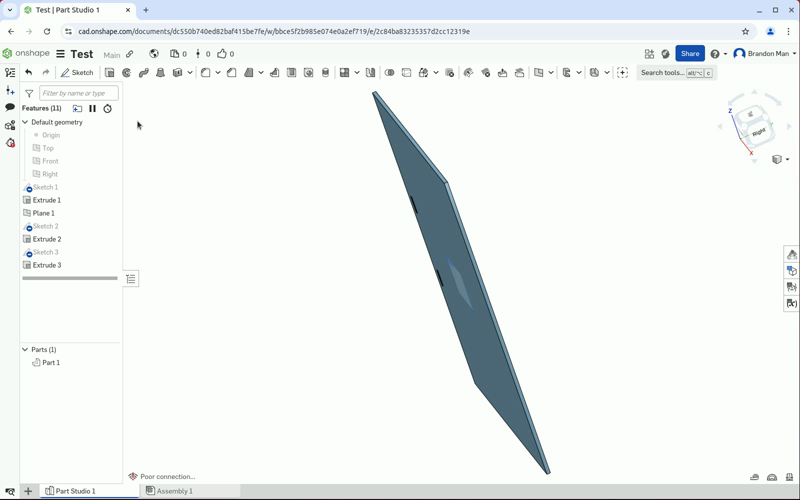
key(right, 2)
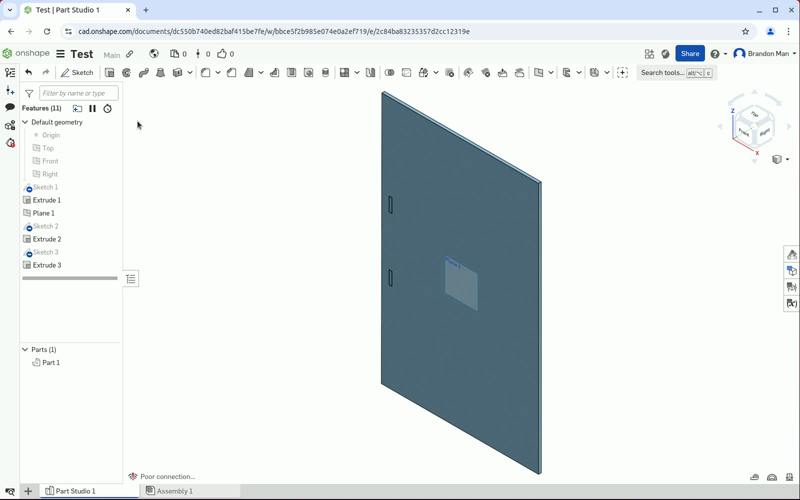
mouse_move(73, 189)
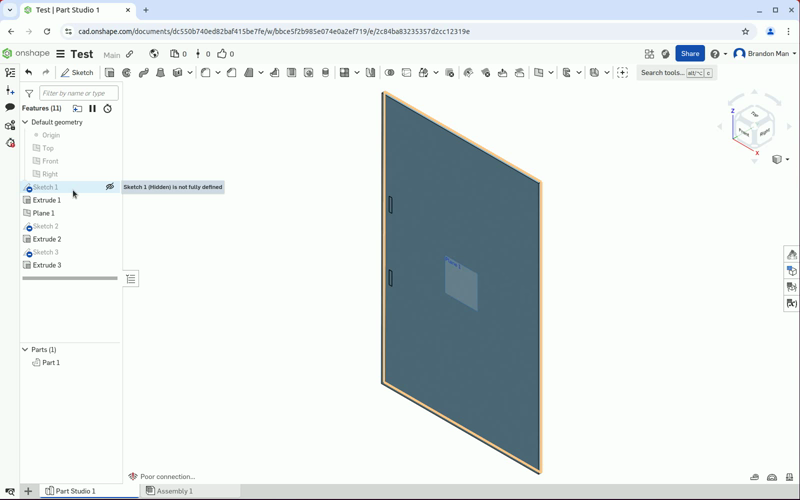
click(73, 189)